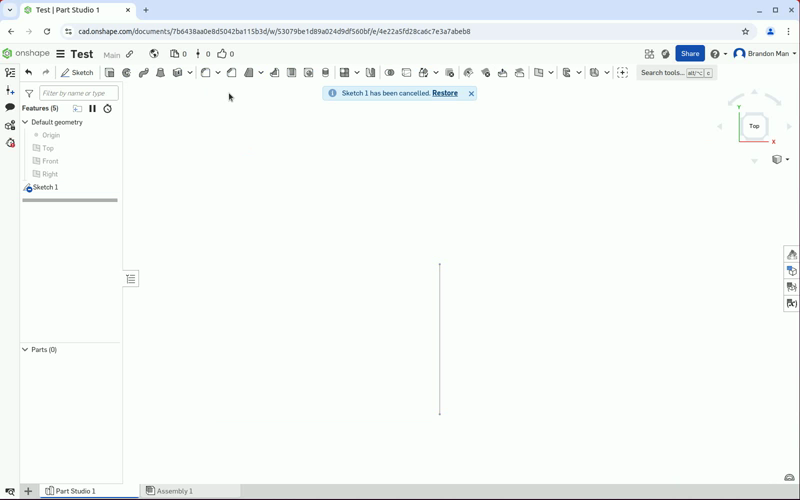
key(shift+h)
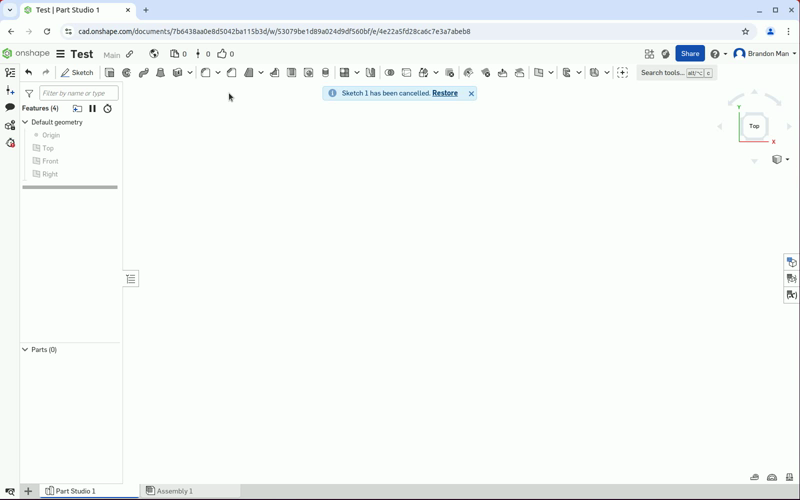
mouse_move(73, 352)
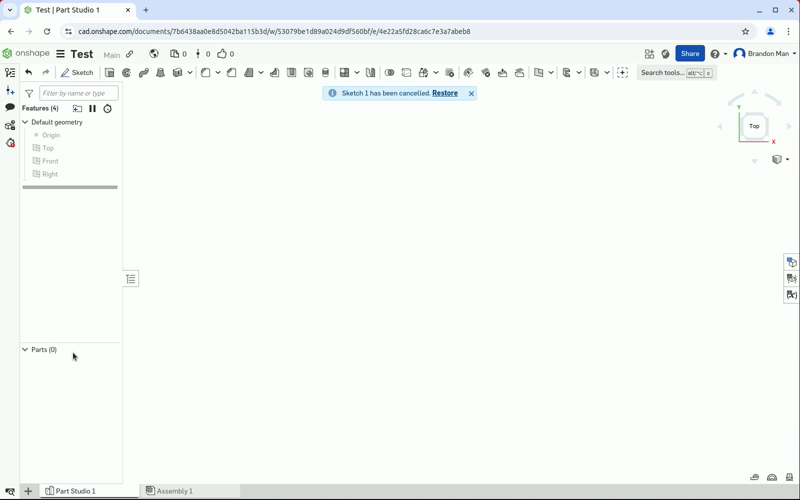
key(y)
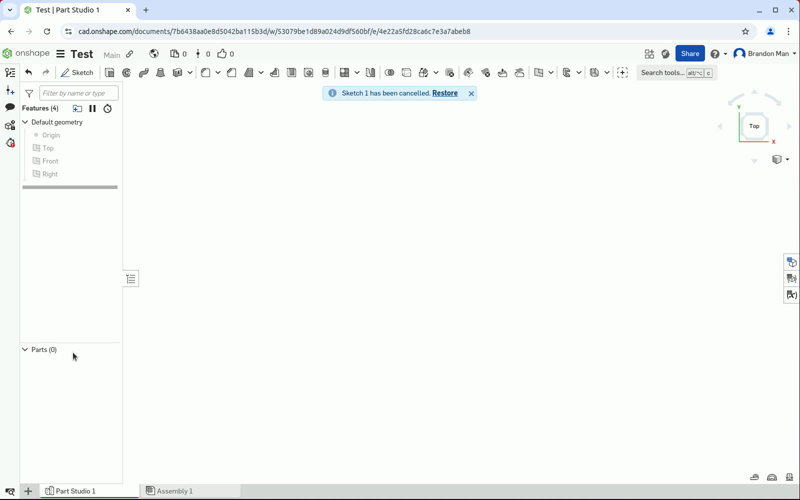
key(shift+p)
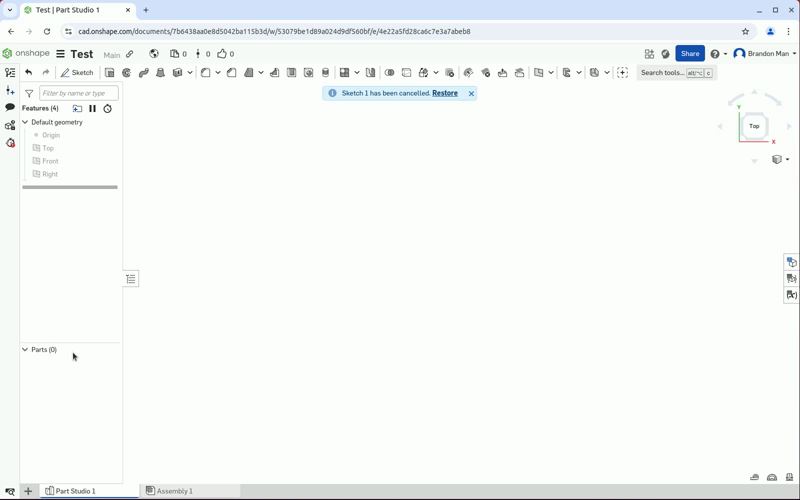
key(space)
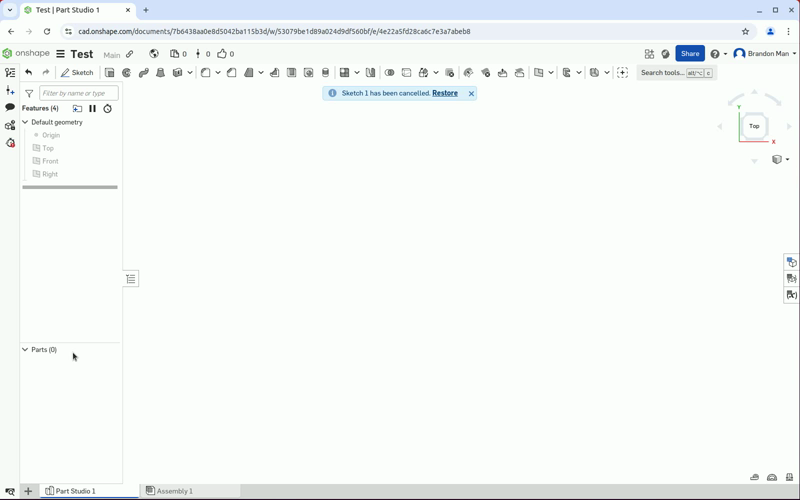
key_down(shift)
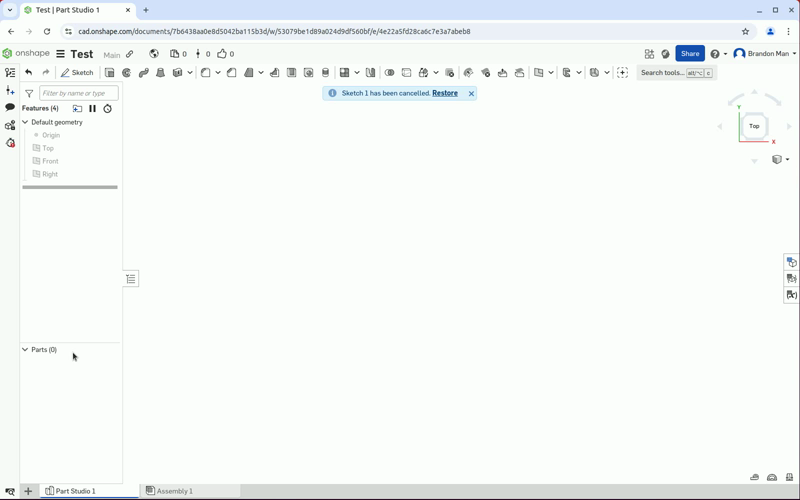
key(up)
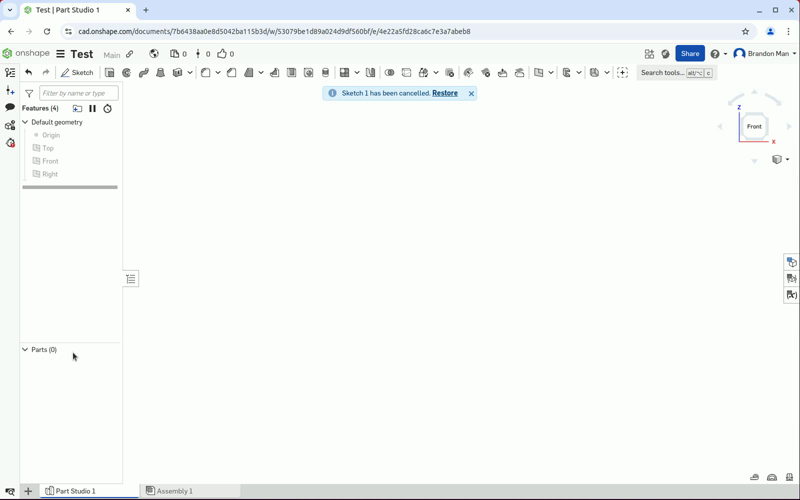
key_up(shift)
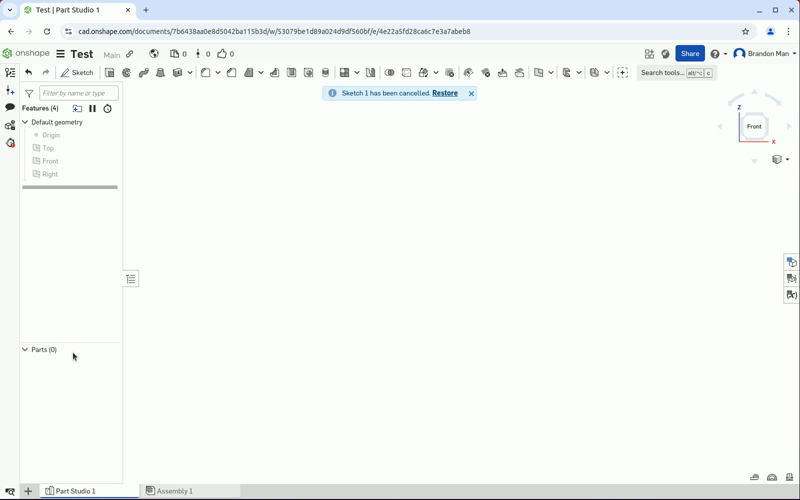
mouse_move(73, 352)
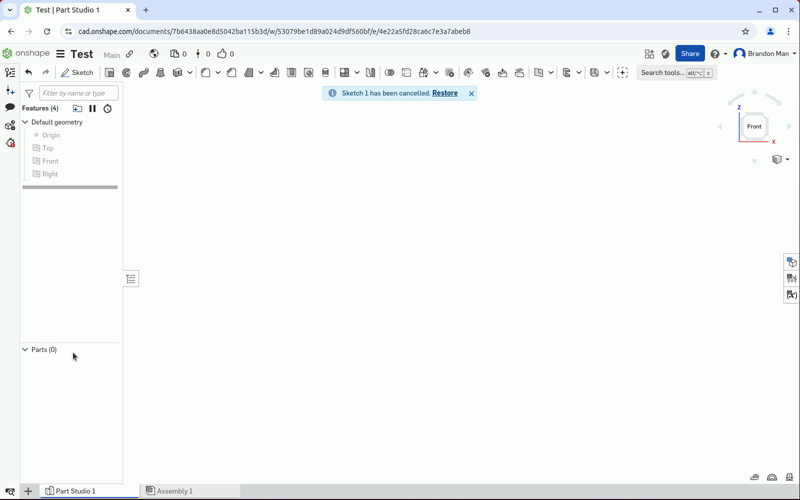
key(shift+y)
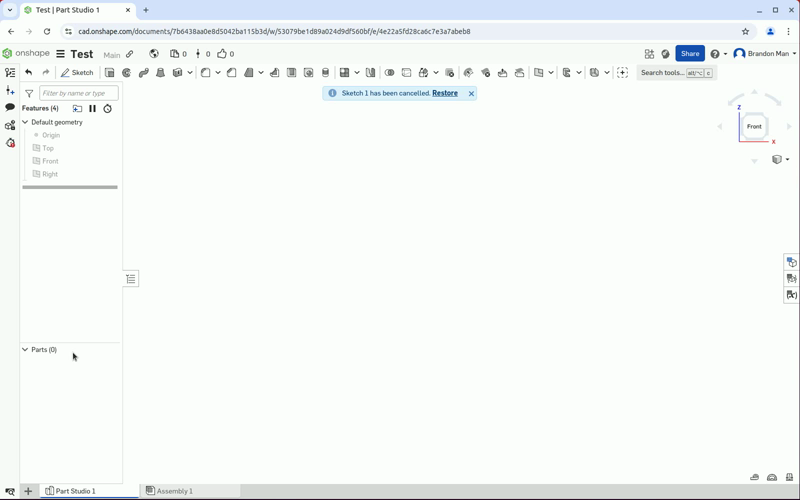
key(shift+s)
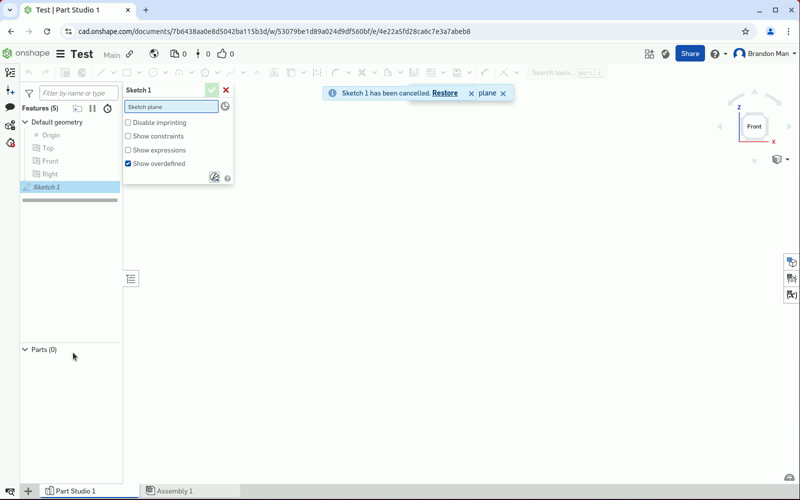
mouse_move(73, 163)
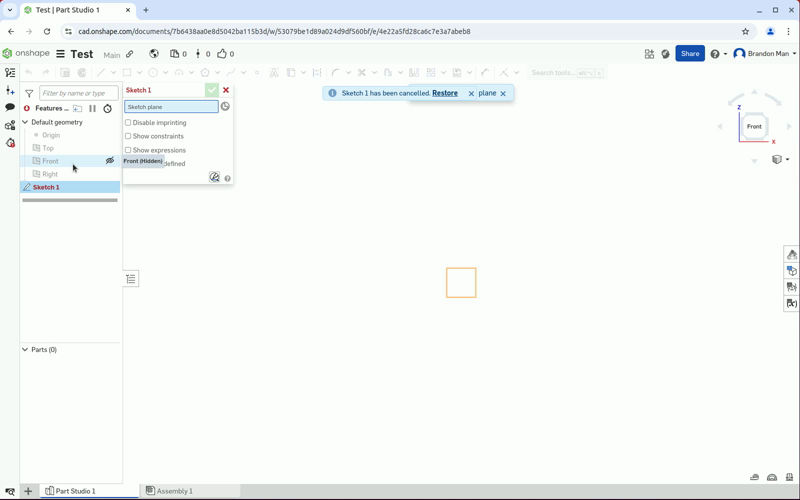
click(73, 163)
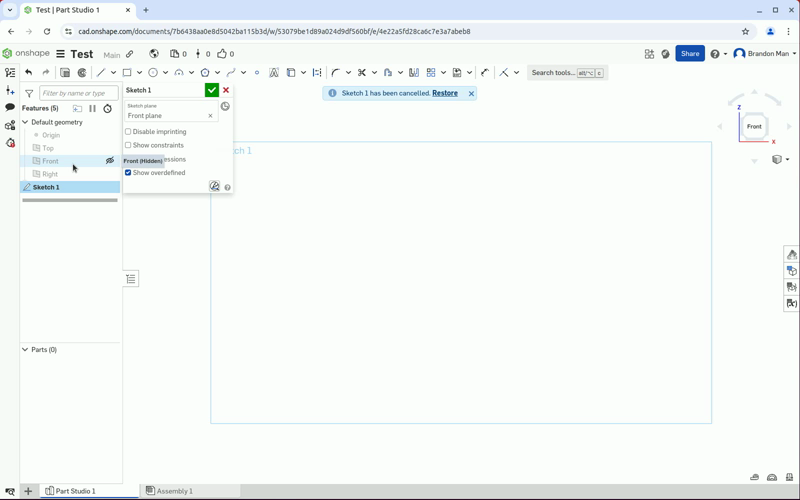
mouse_move(73, 352)
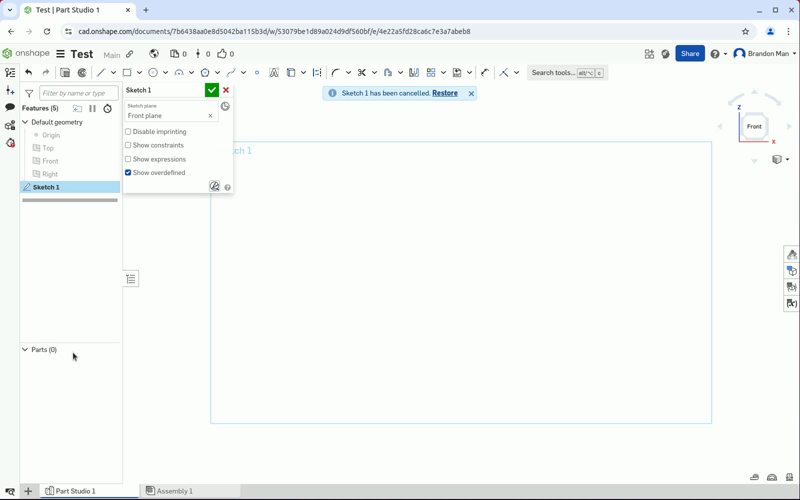
key(y)
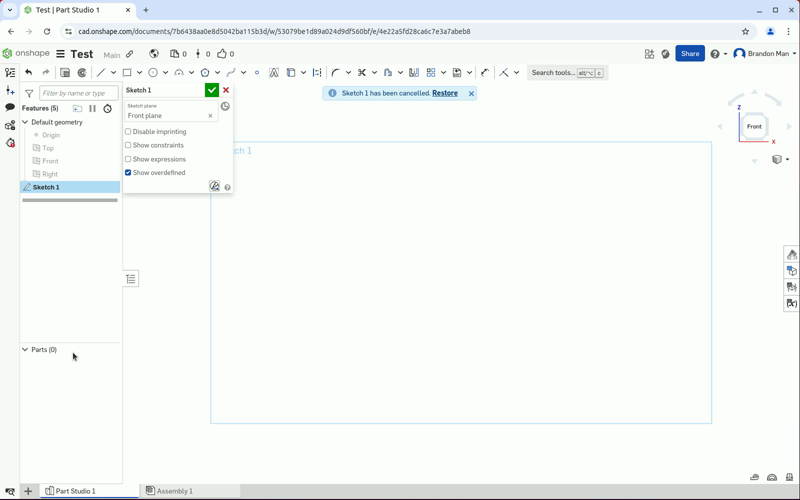
key(l)
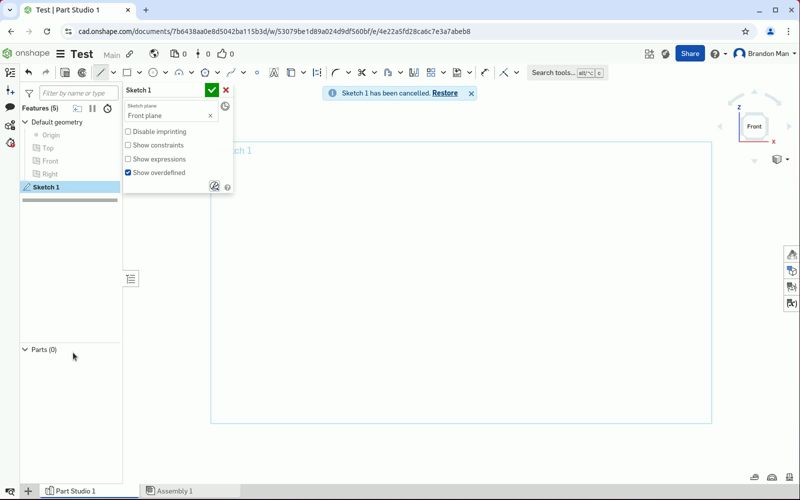
key_down(shift)
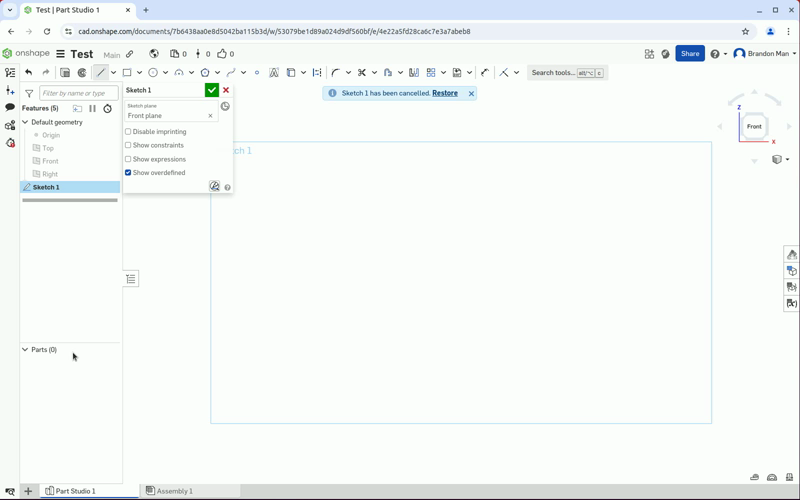
mouse_move(349, 275)
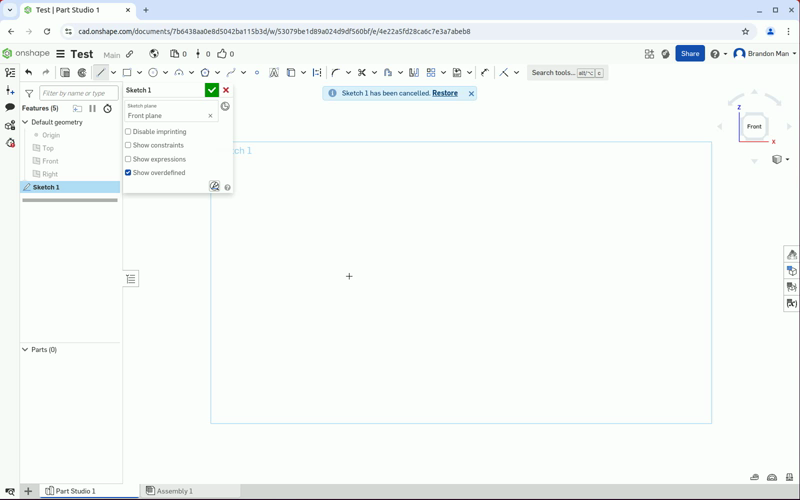
click(349, 275)
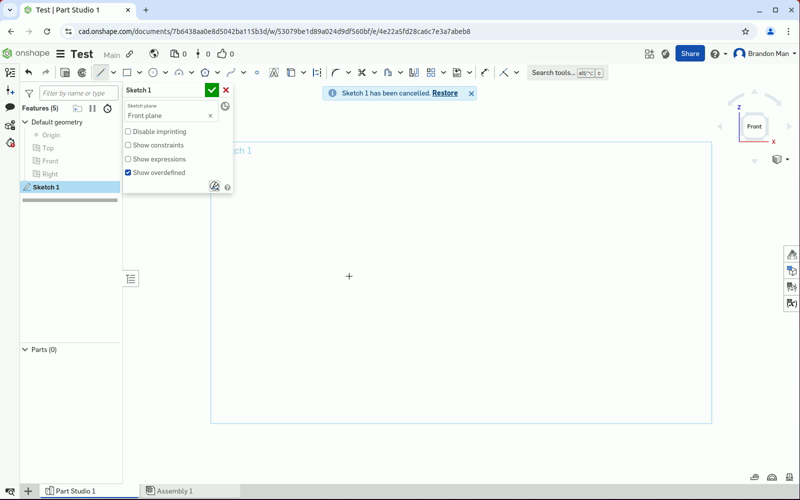
key_up(shift)
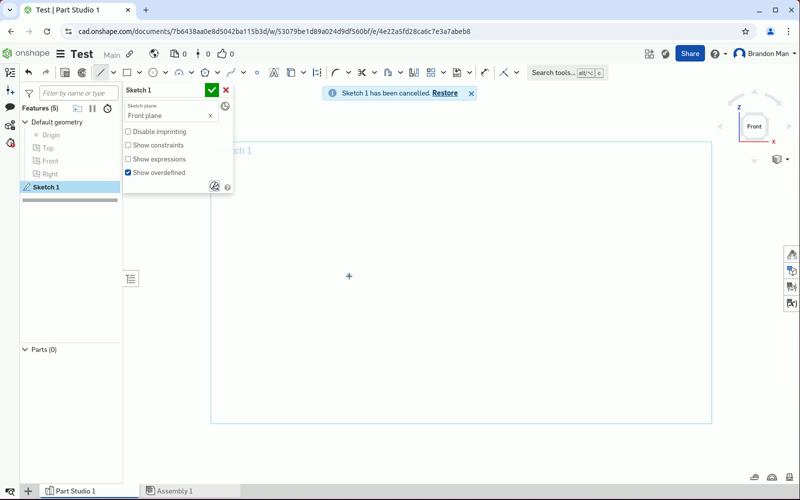
key_down(shift)
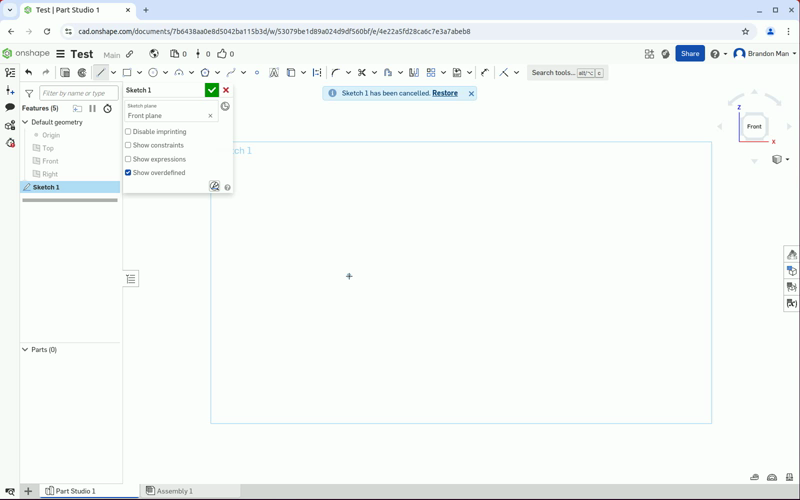
mouse_move(436, 276)
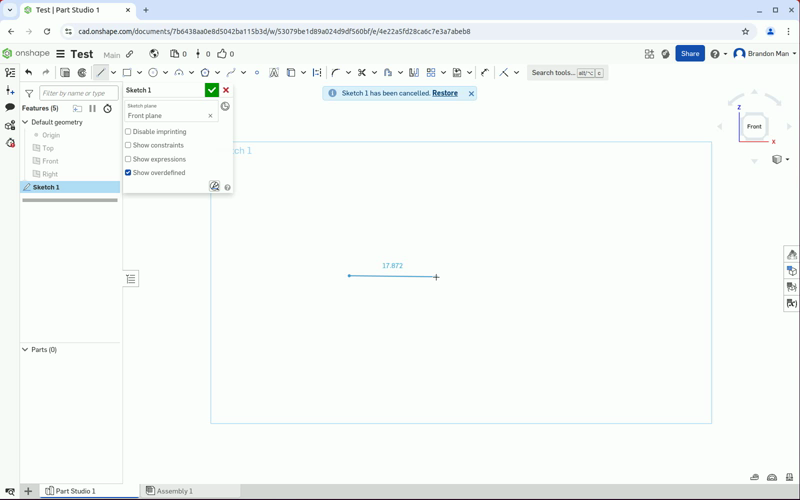
click(436, 276)
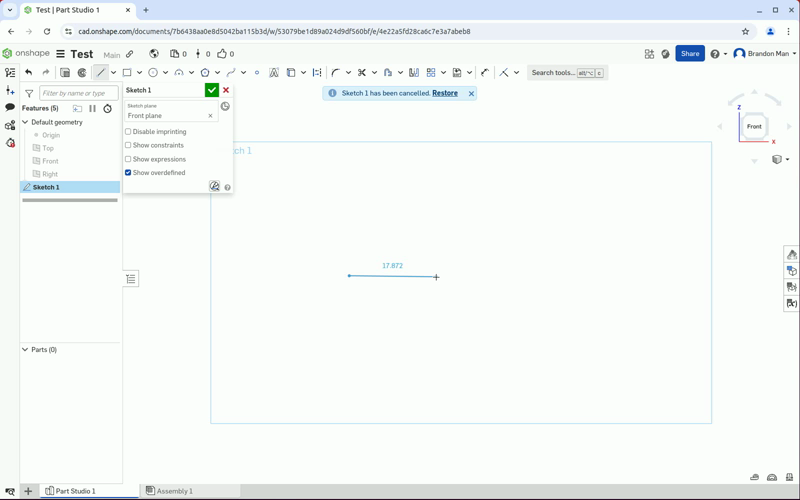
key_up(shift)
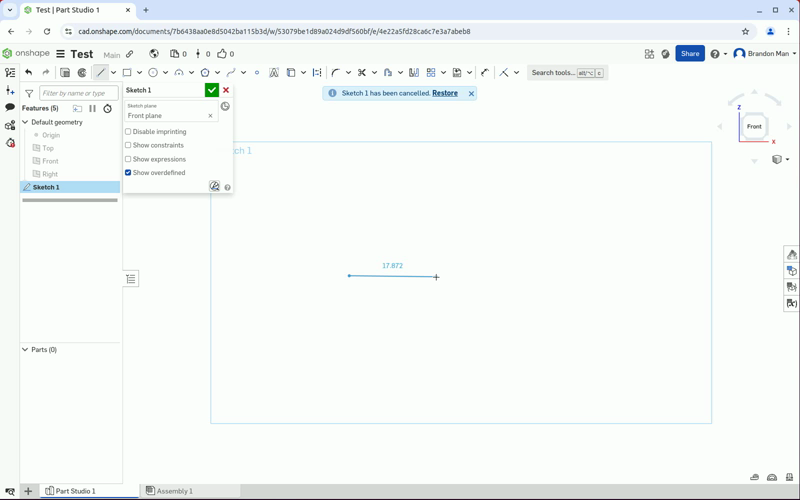
key(esc)
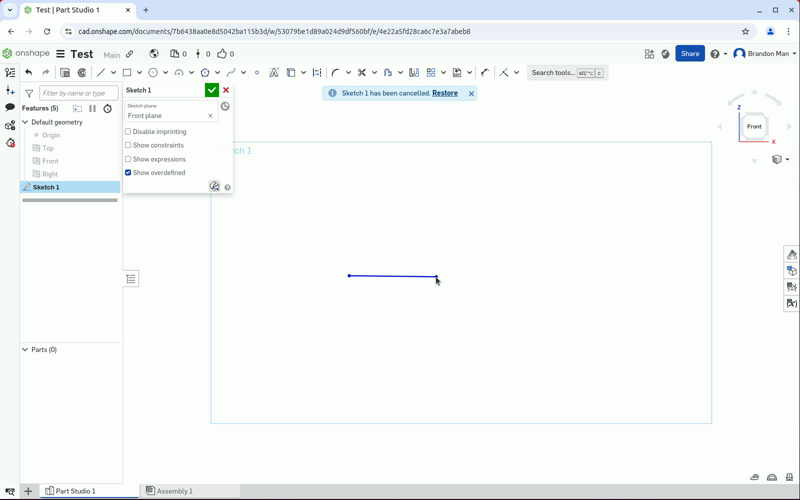
key(a)
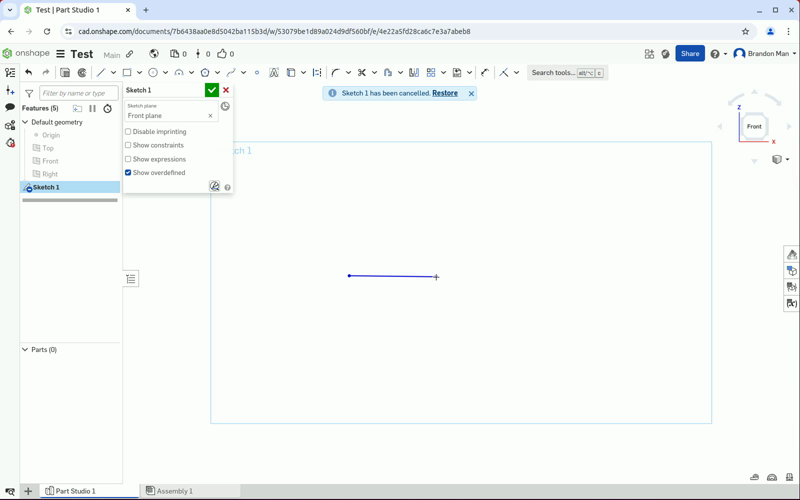
mouse_move(436, 276)
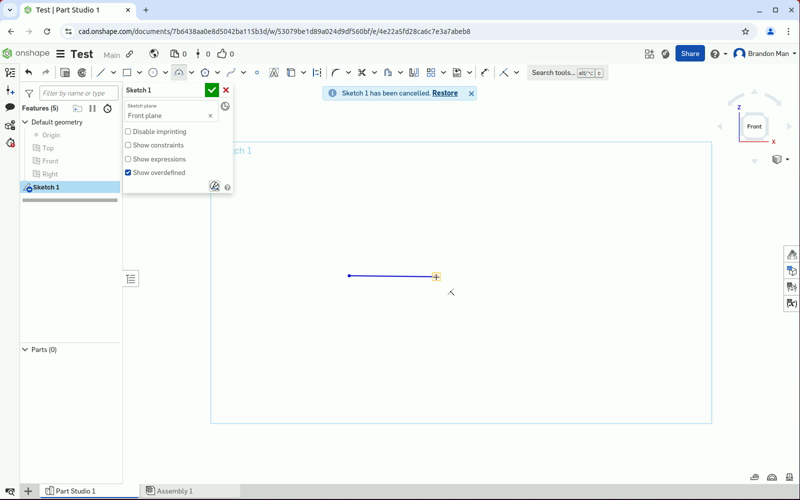
click(436, 276)
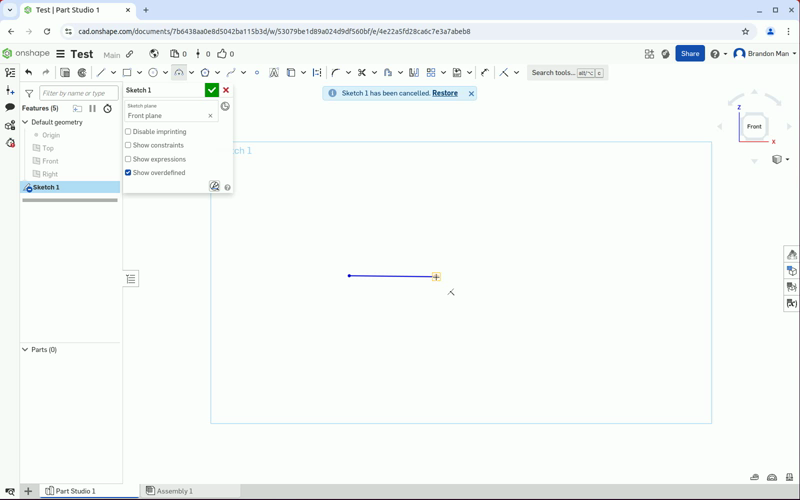
mouse_move(349, 275)
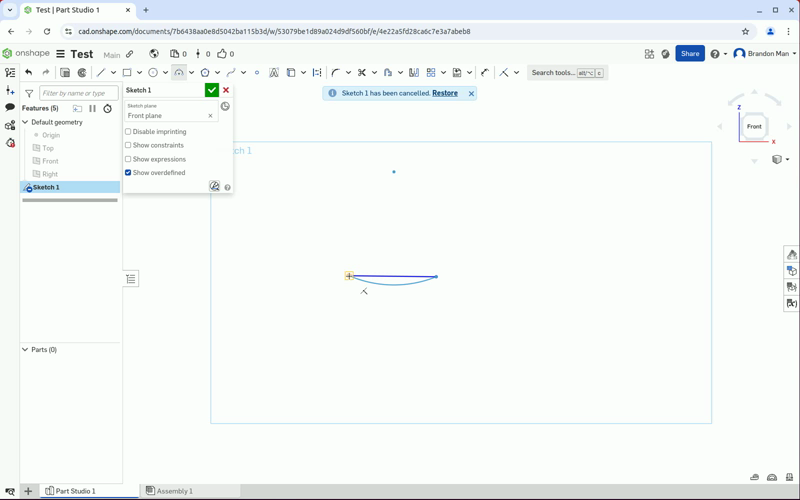
click(349, 275)
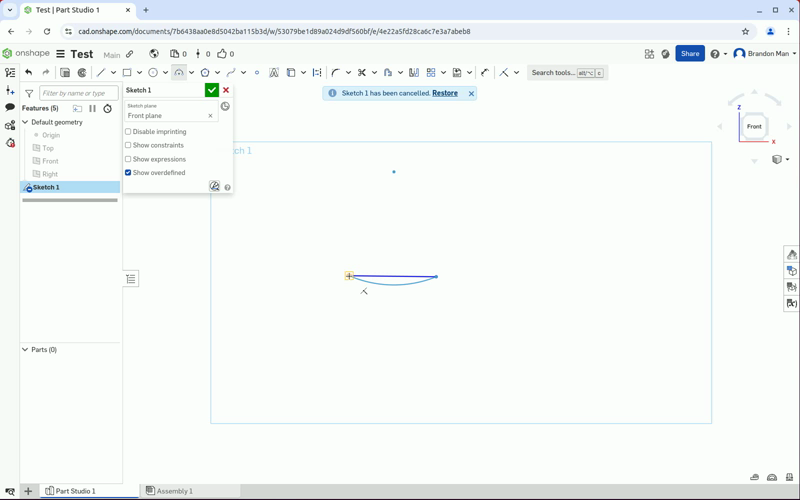
key_down(shift)
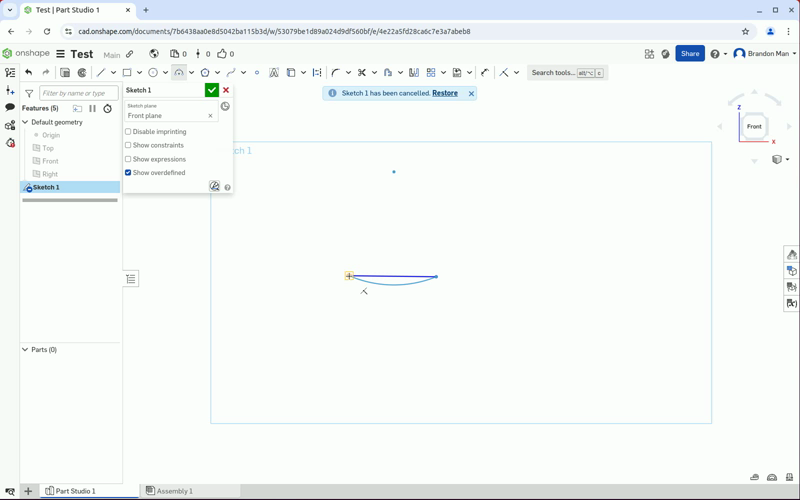
mouse_move(393, 239)
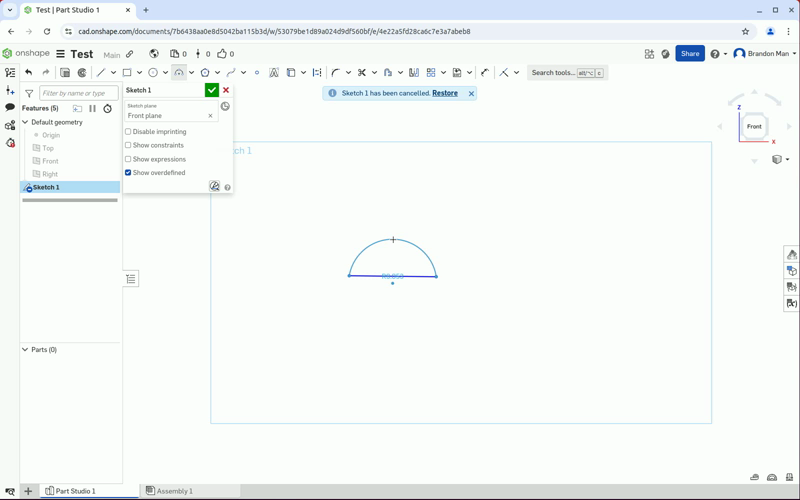
click(393, 239)
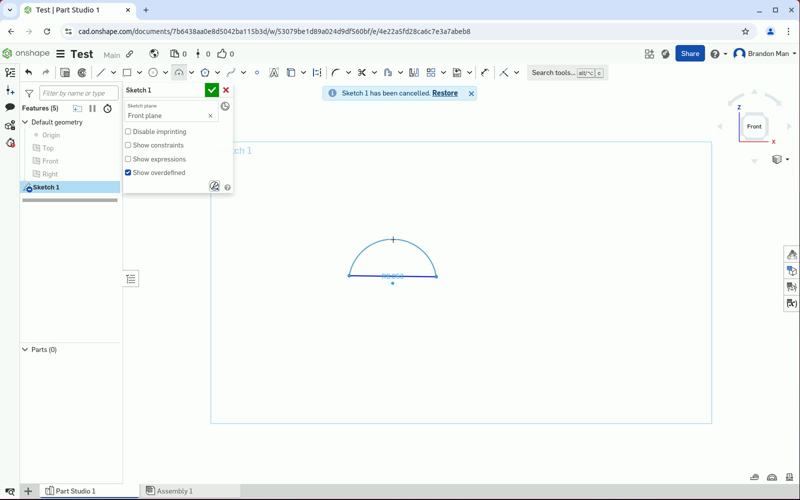
key_up(shift)
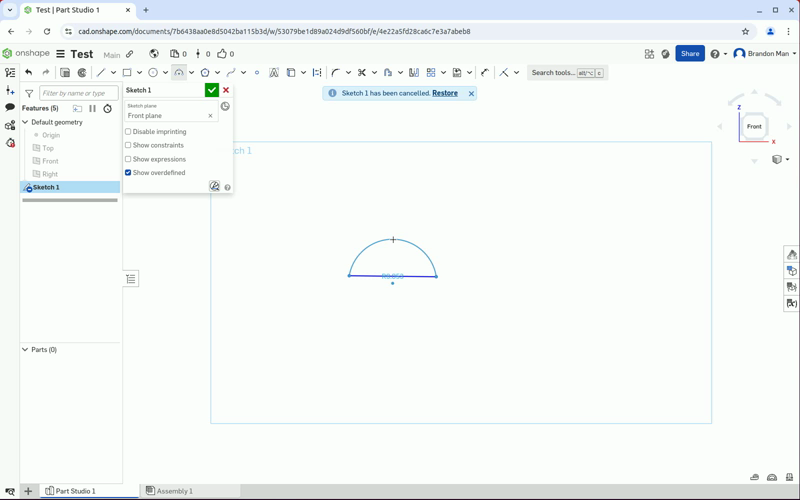
key(esc)
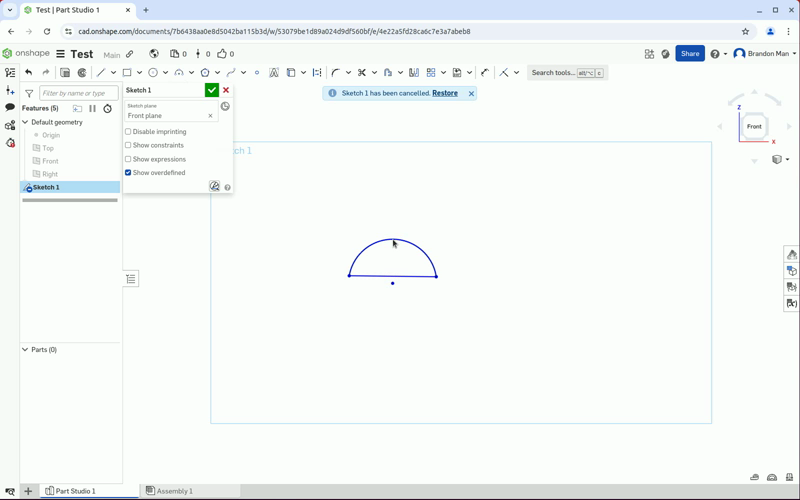
mouse_move(398, 245)
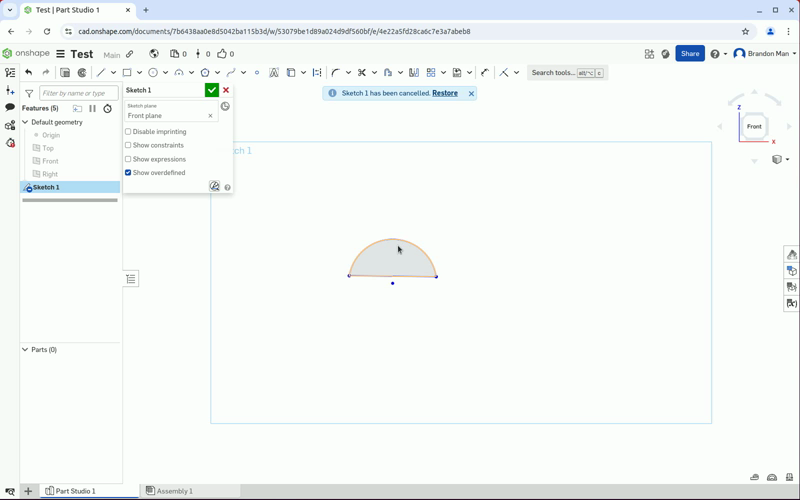
click(398, 245)
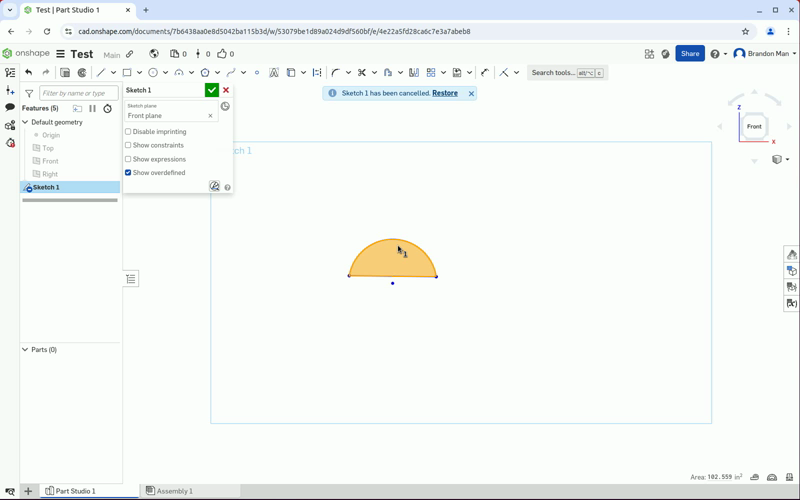
mouse_move(73, 352)
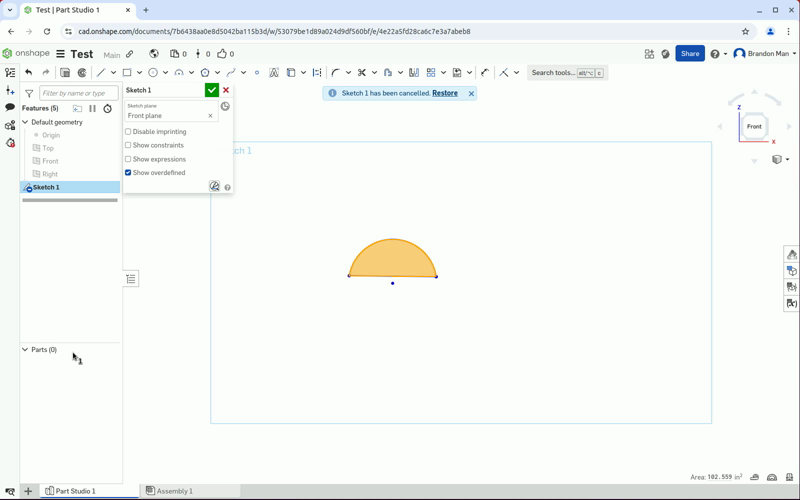
key(shift+y)
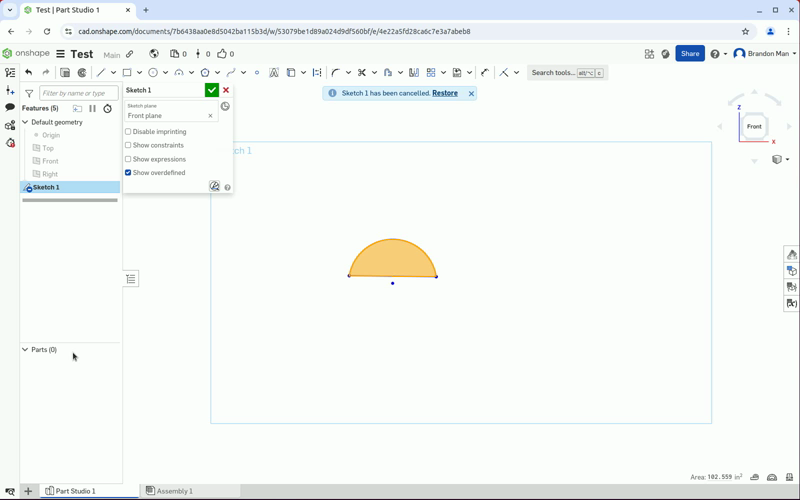
key(shift+e)
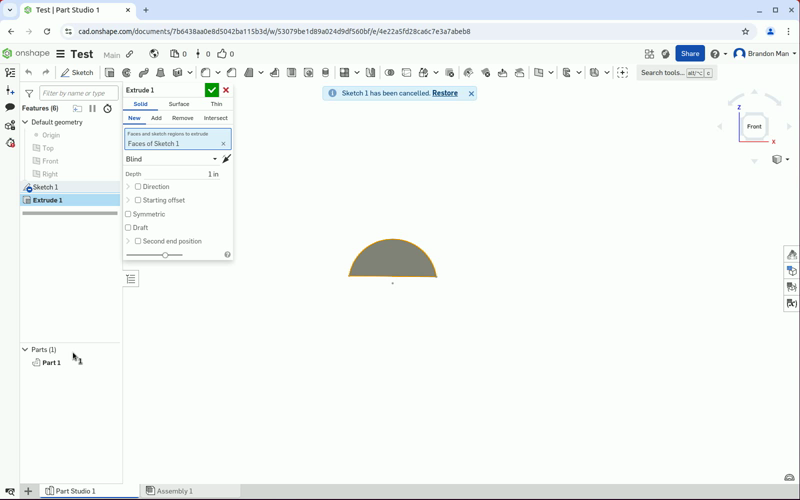
mouse_move(143, 106)
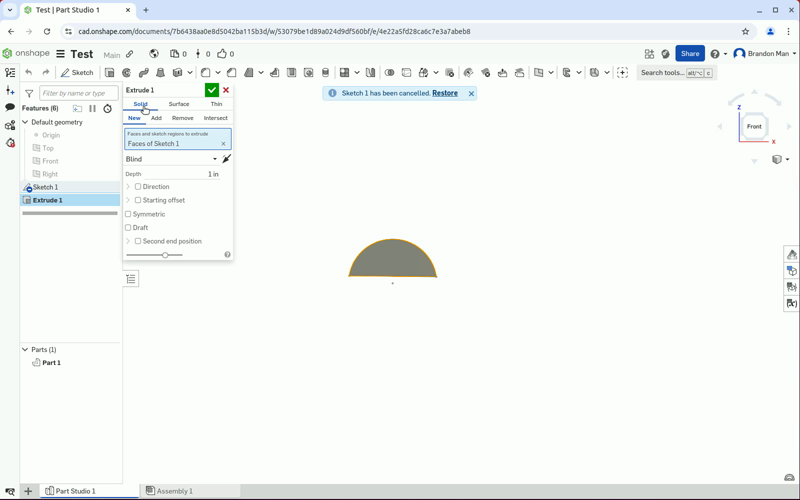
click(143, 106)
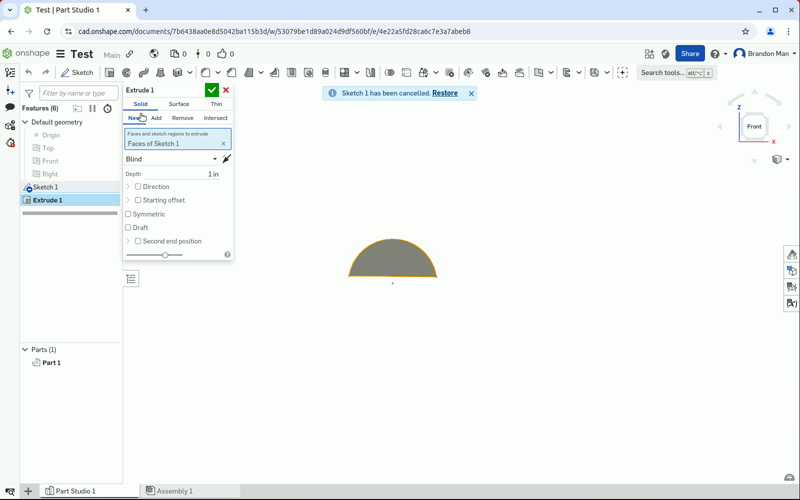
mouse_move(137, 120)
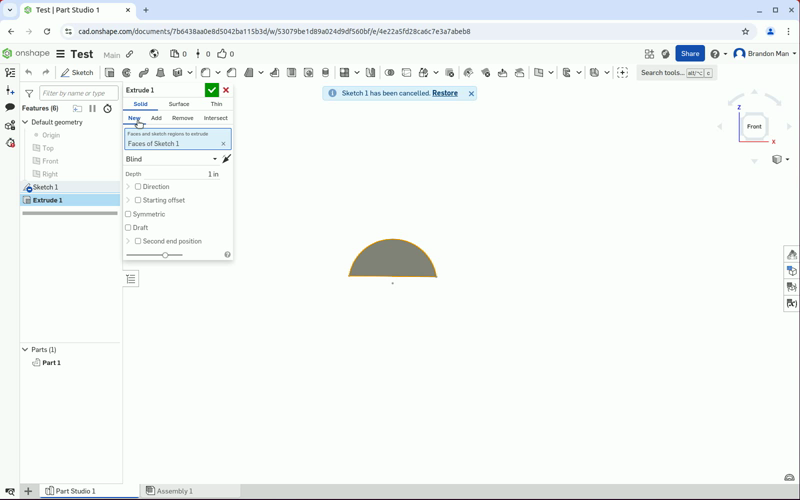
click(137, 120)
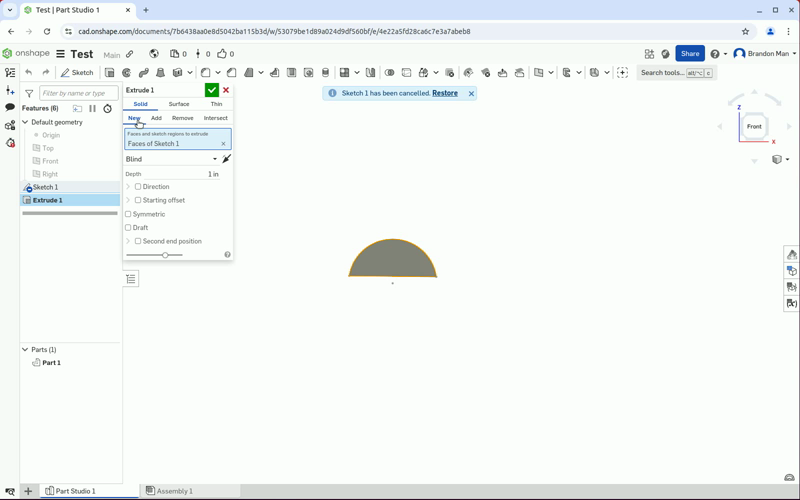
key(tab, 4)
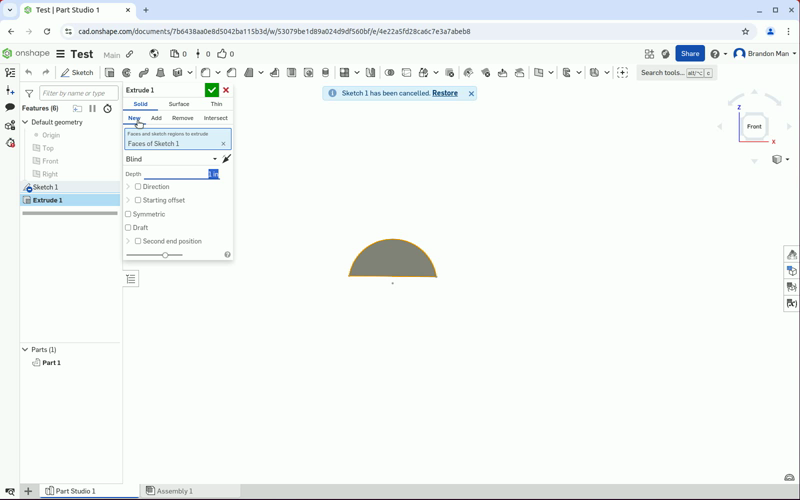
text(10.11)
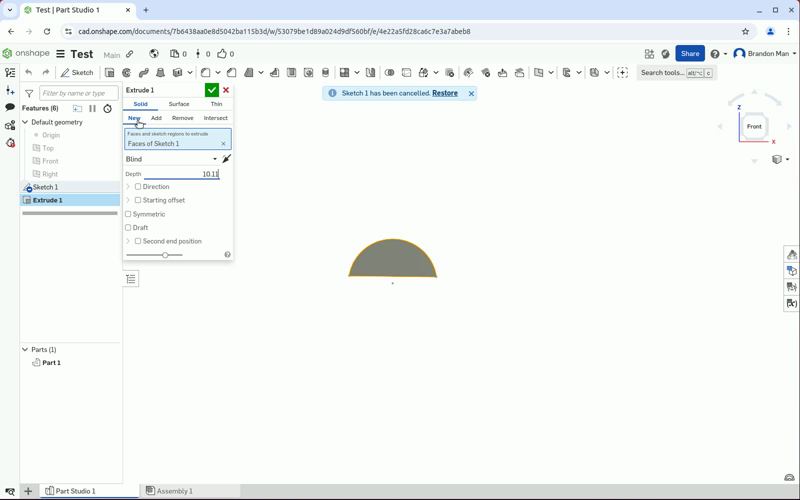
key(enter)
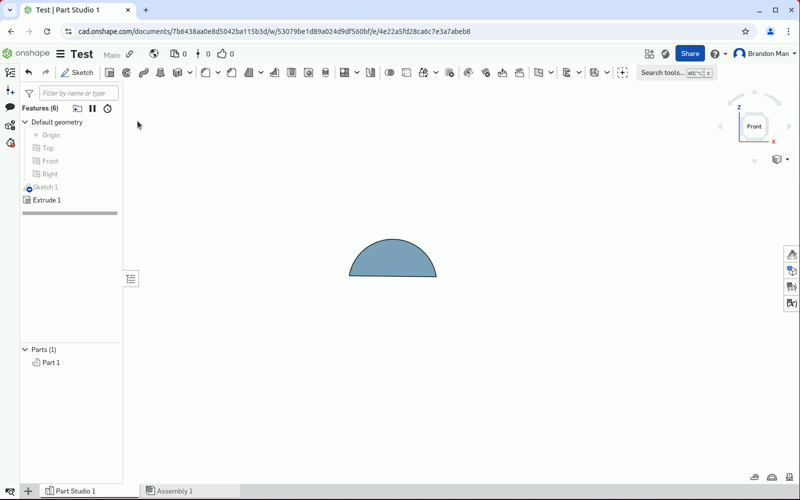
key(shift+h)
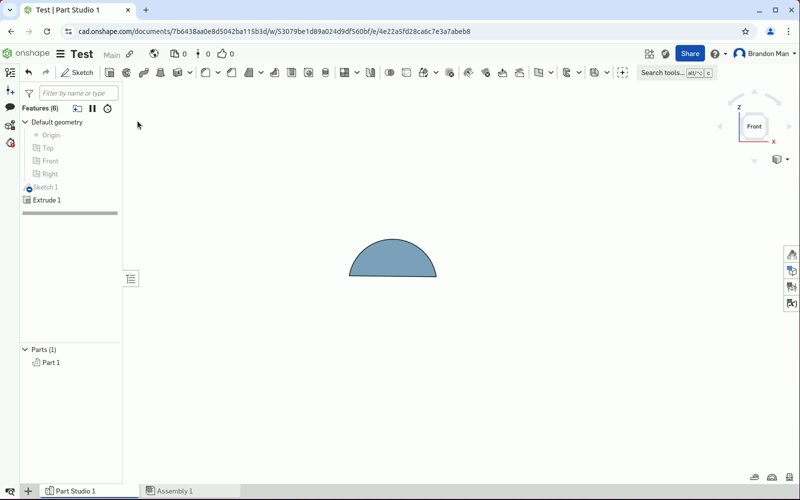
key(shift+h)
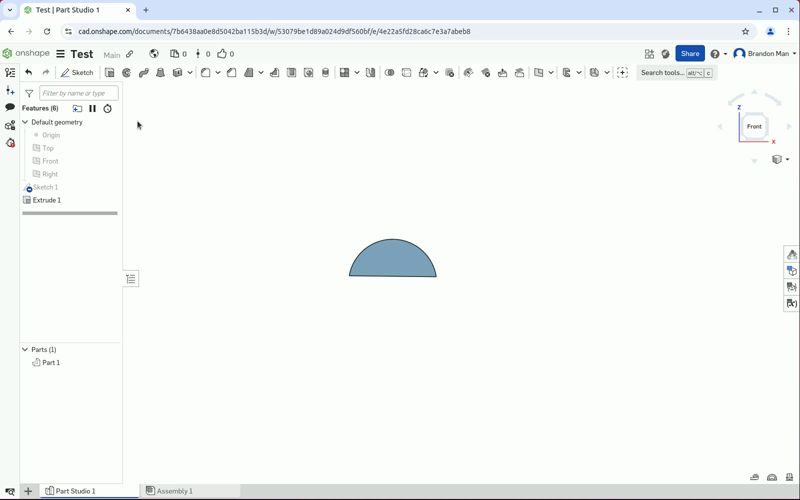
mouse_move(73, 189)
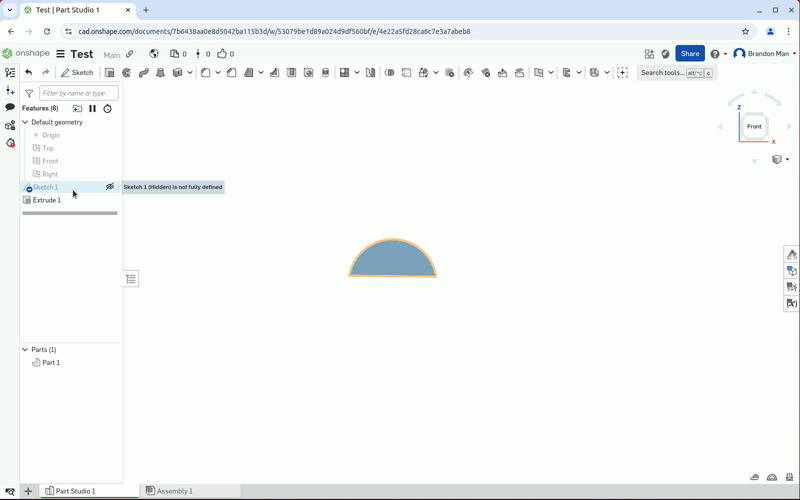
click(73, 189)
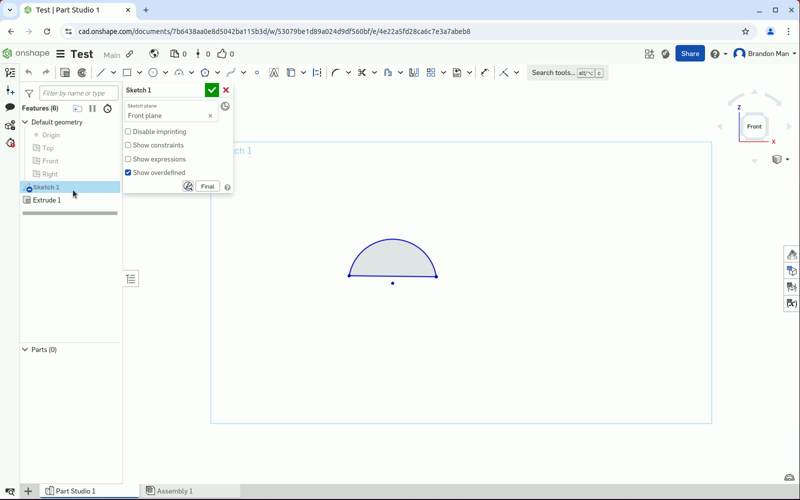
mouse_move(229, 92)
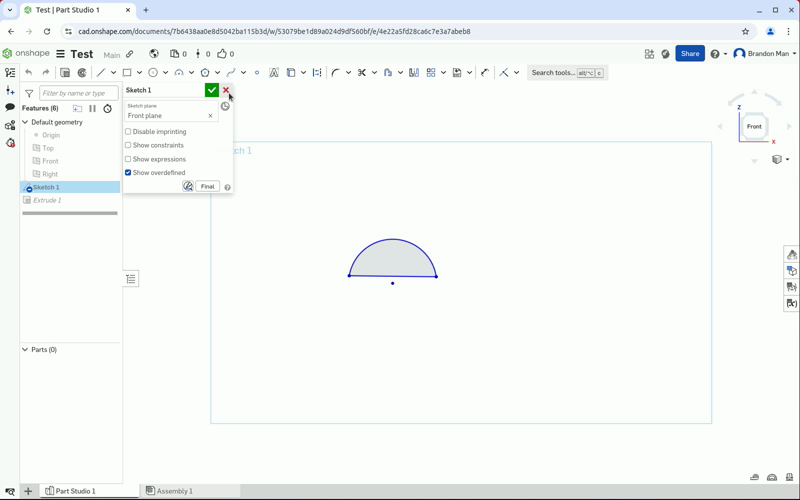
click(229, 92)
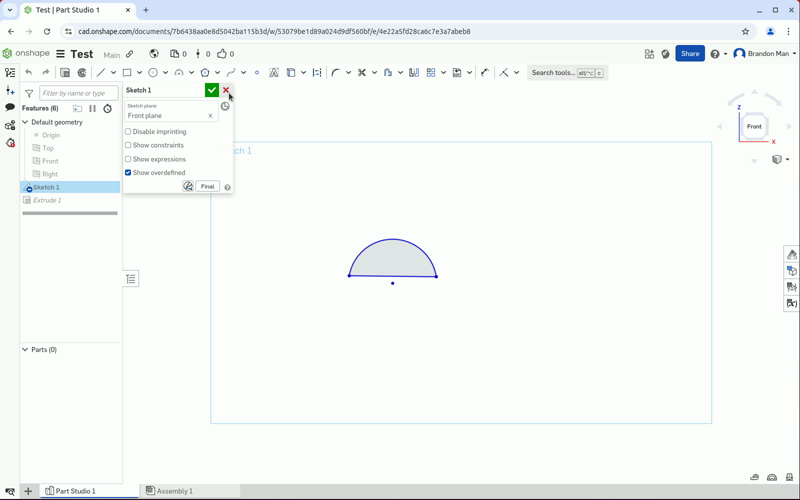
key(shift+s)
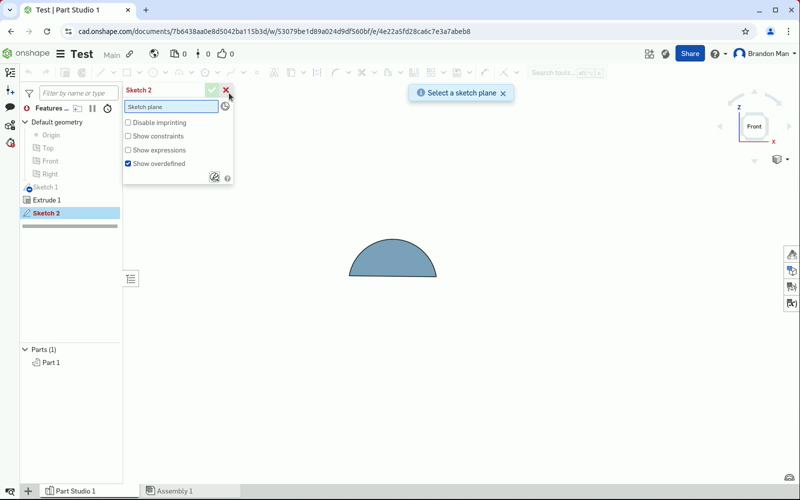
mouse_move(73, 163)
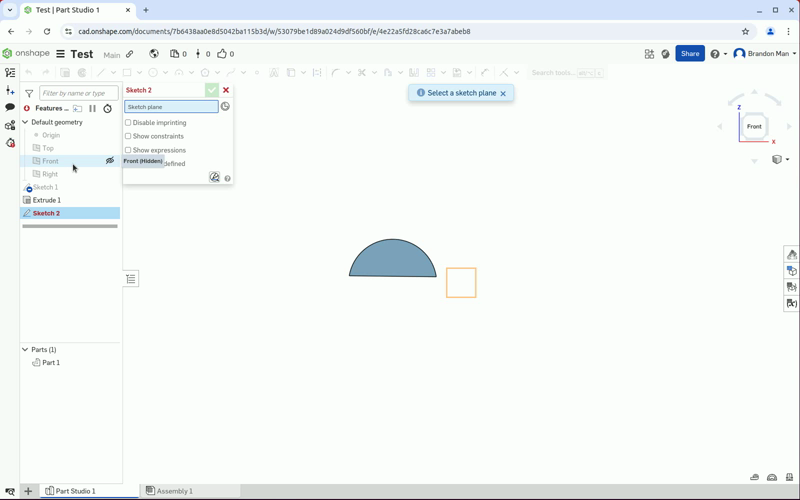
click(73, 163)
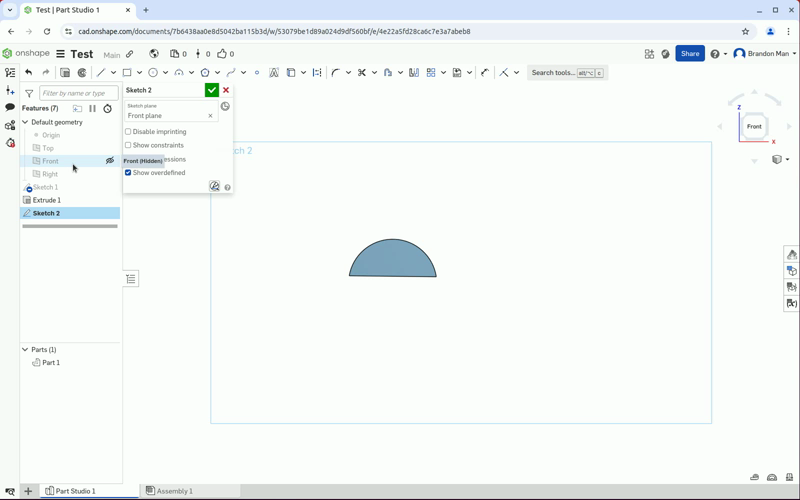
mouse_move(73, 352)
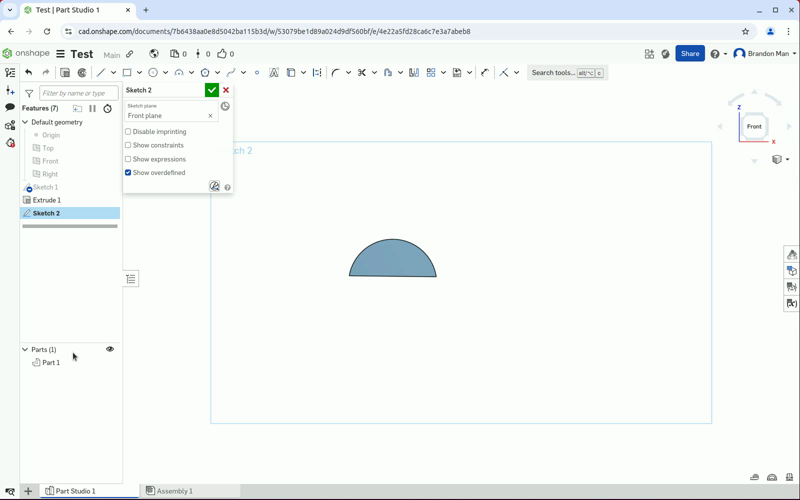
key(y)
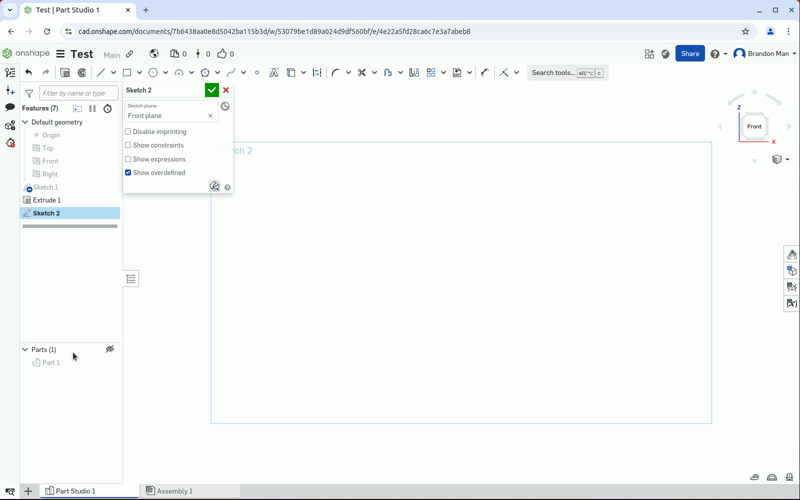
key(a)
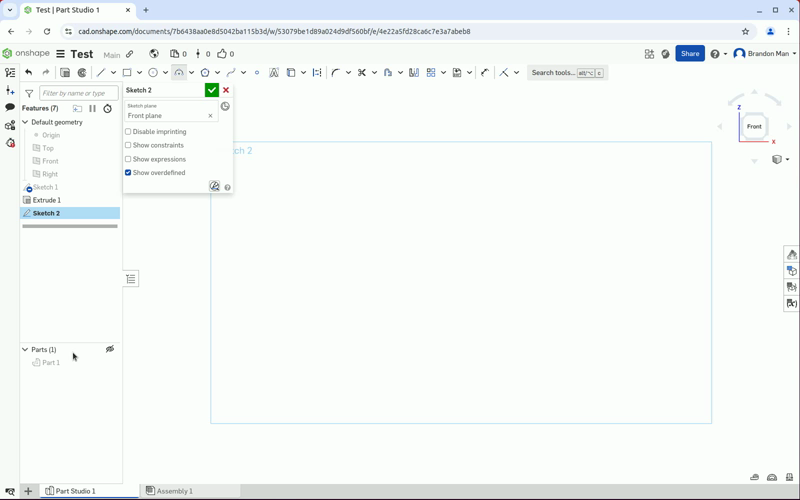
key_down(shift)
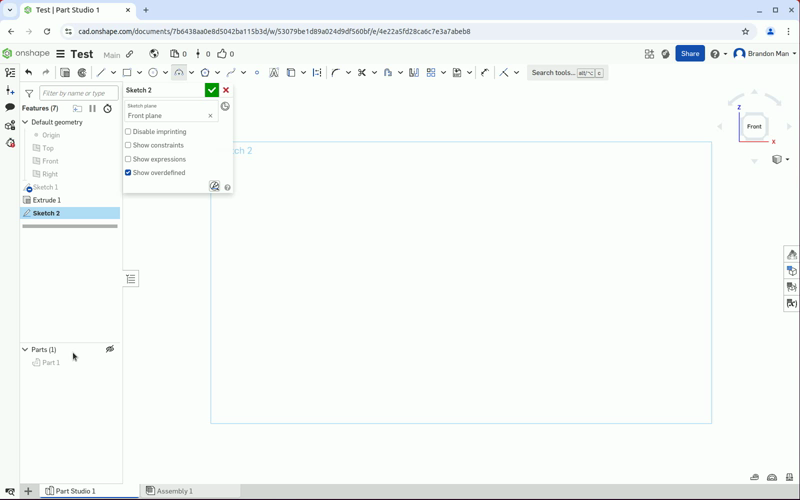
mouse_move(349, 290)
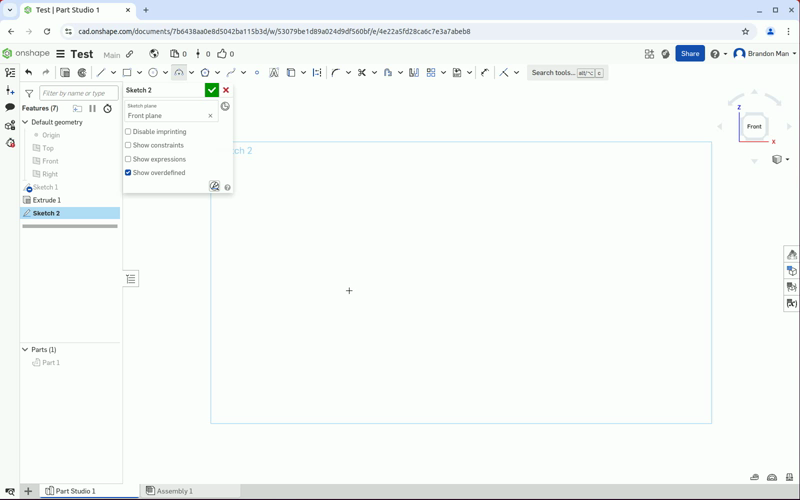
click(349, 290)
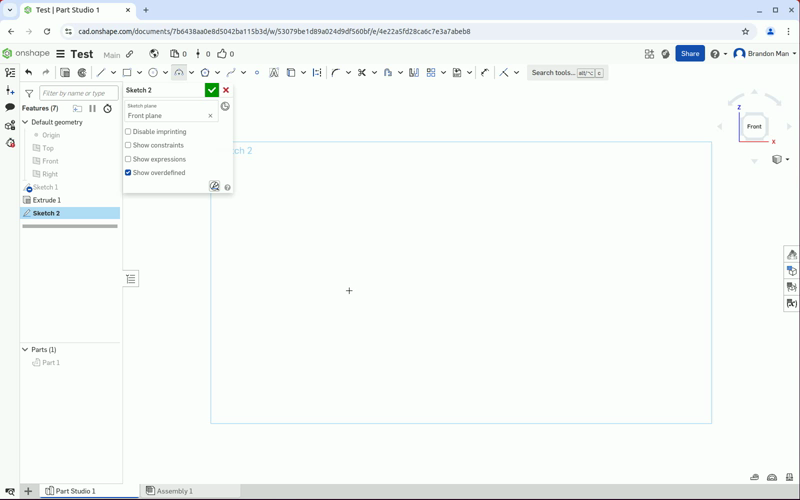
key_up(shift)
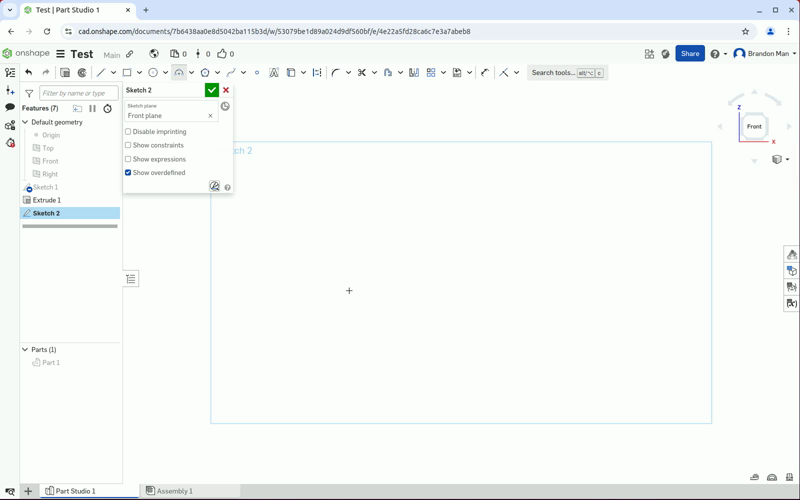
key_down(shift)
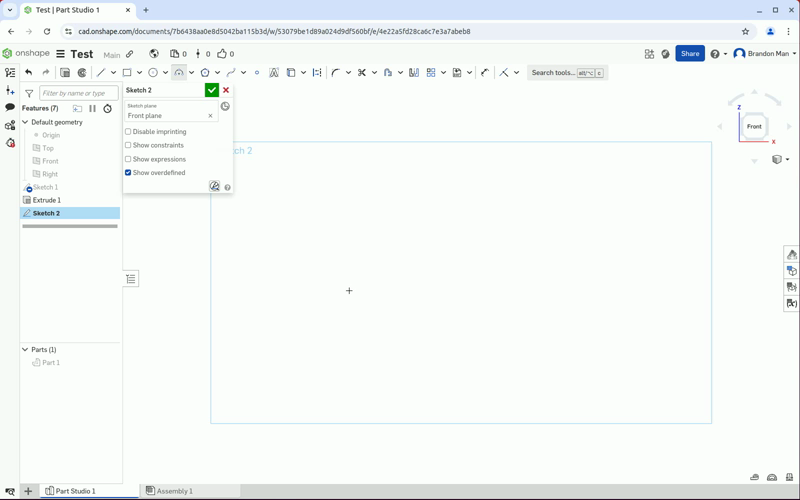
mouse_move(436, 288)
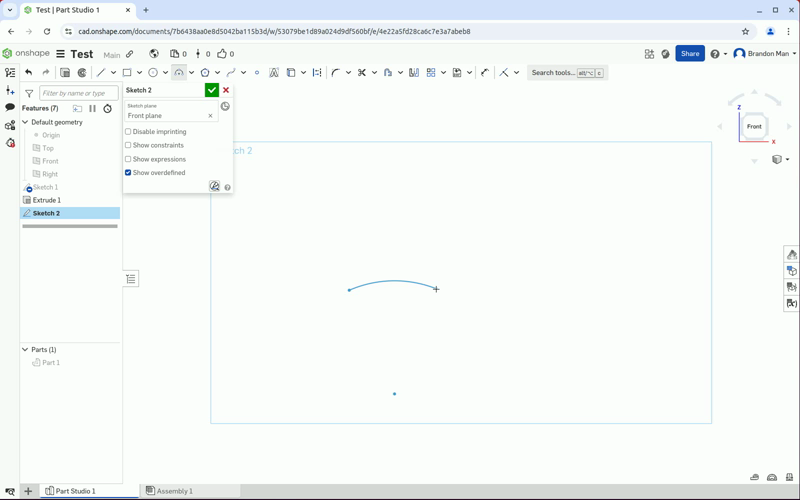
click(436, 288)
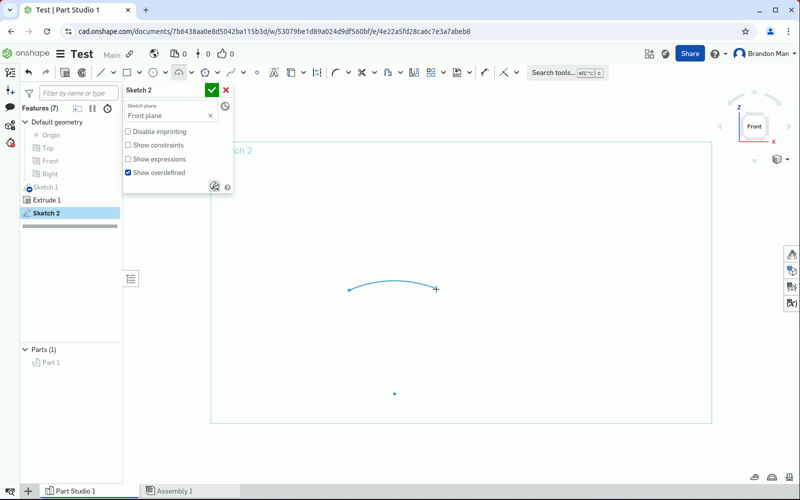
mouse_move(393, 326)
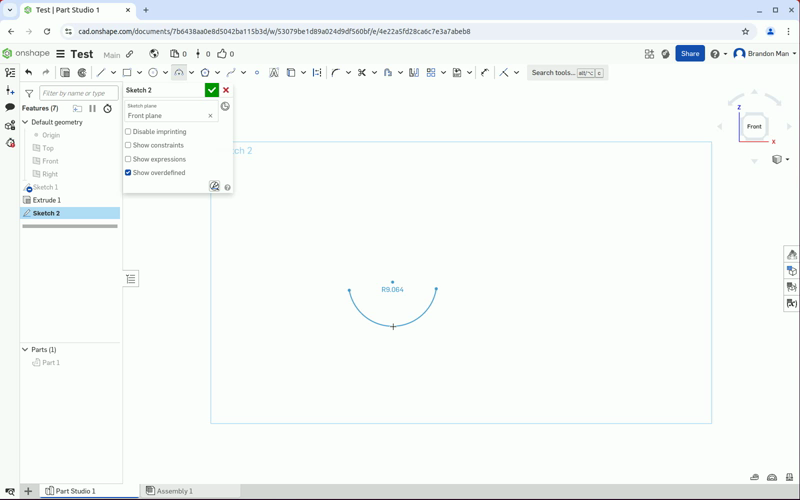
click(393, 326)
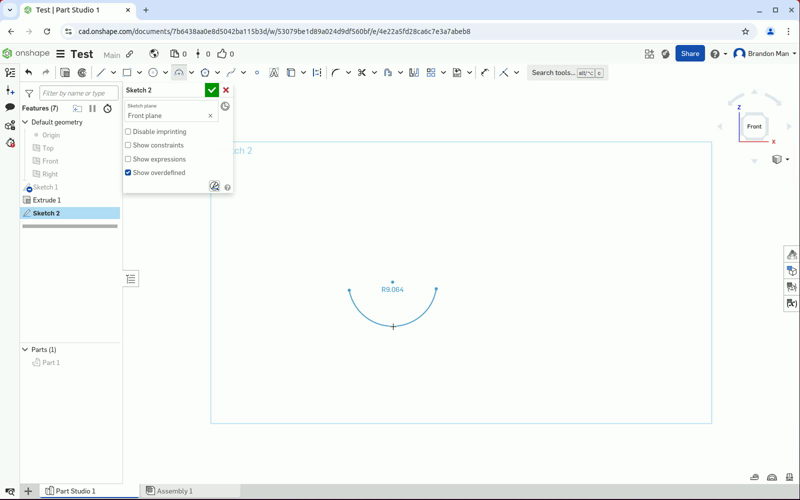
key_up(shift)
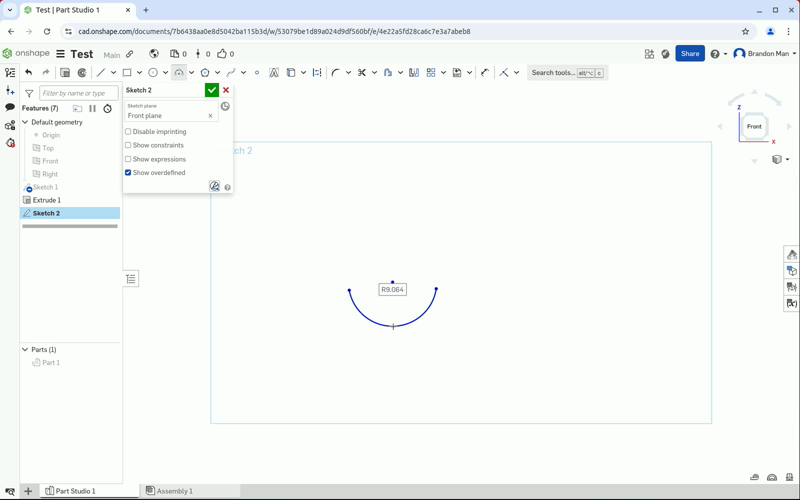
key(esc)
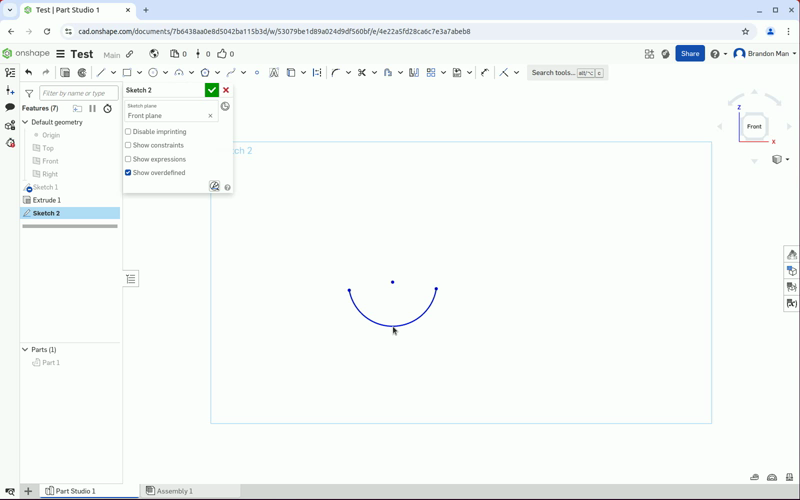
key(l)
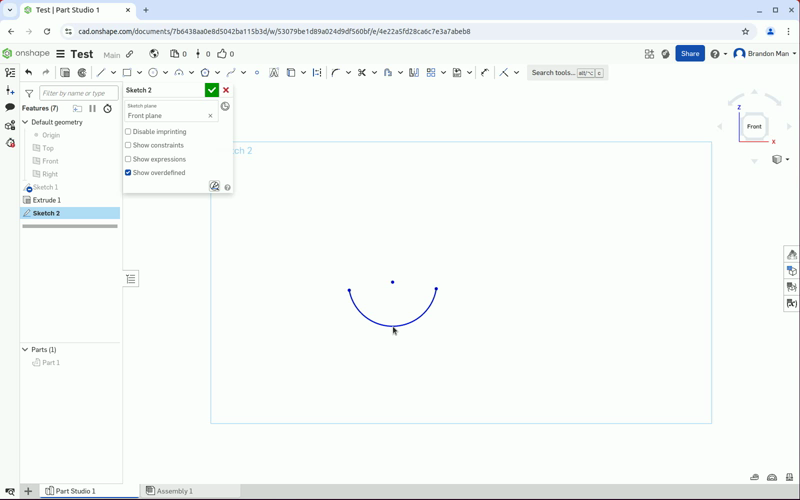
mouse_move(436, 288)
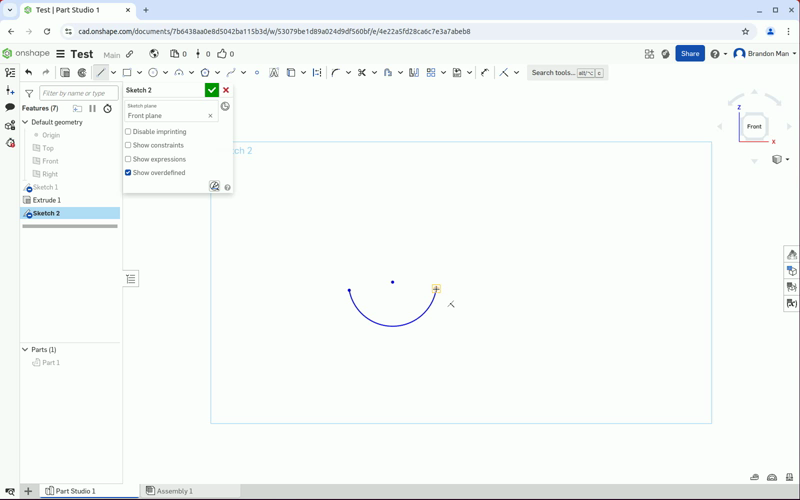
click(436, 288)
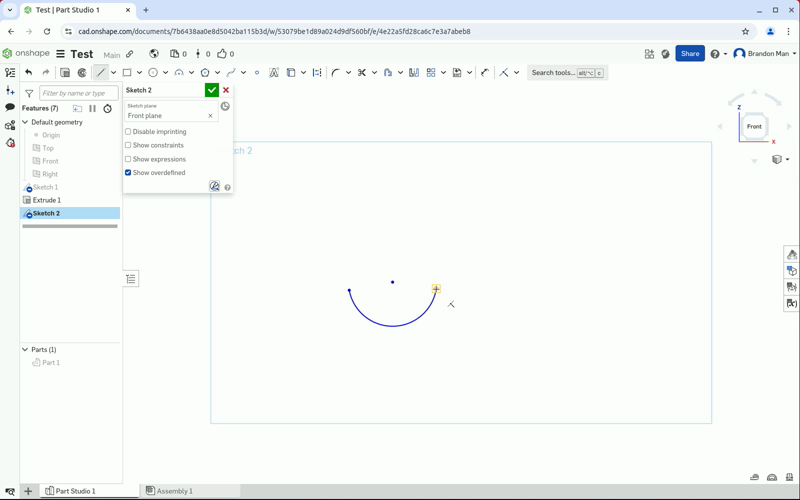
key_down(shift)
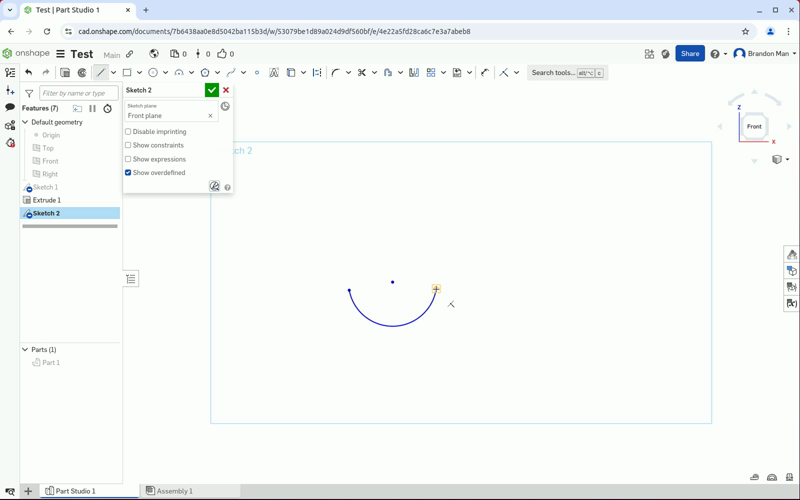
mouse_move(349, 290)
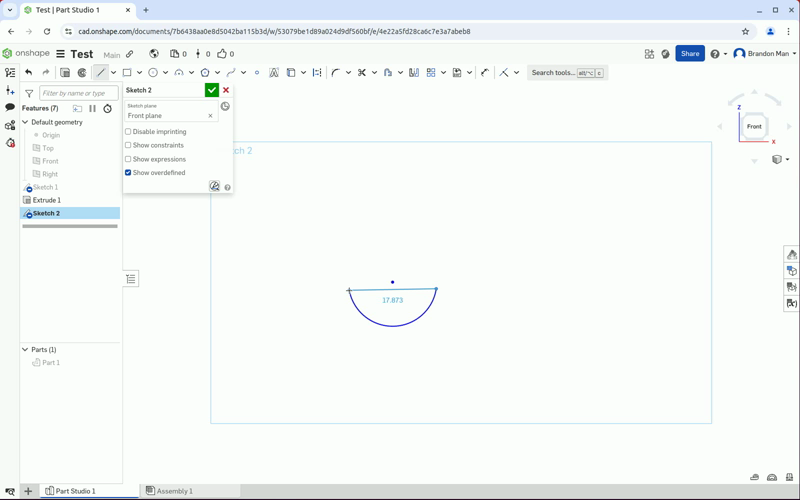
key_up(shift)
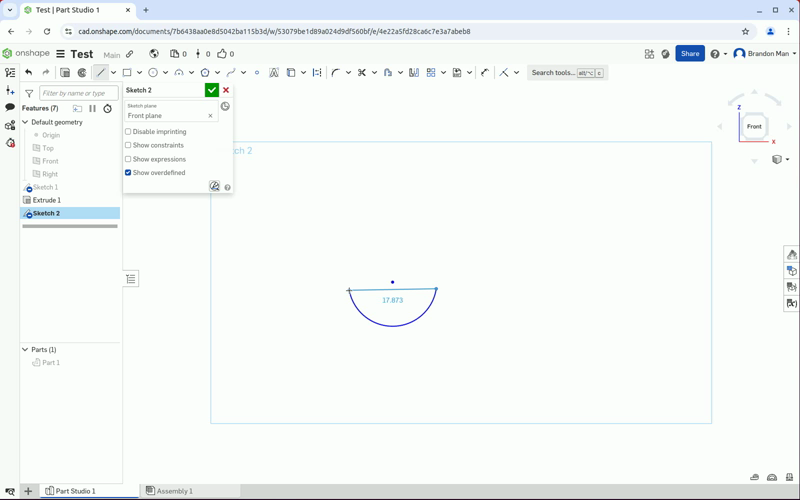
click(349, 290)
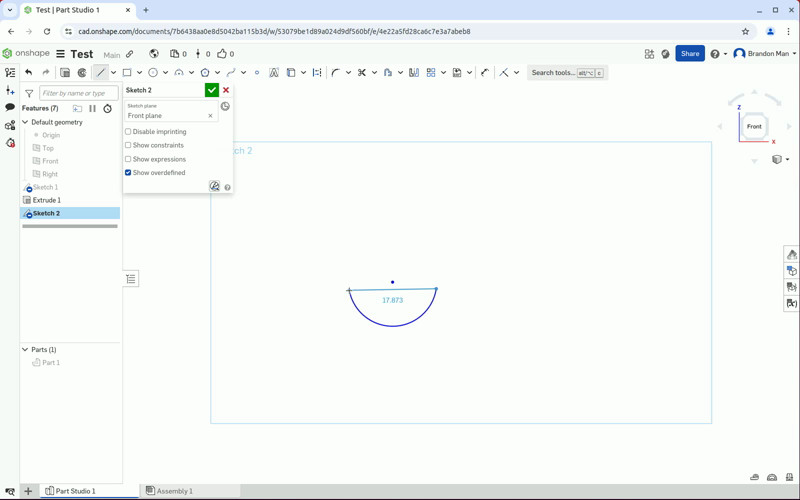
key(esc)
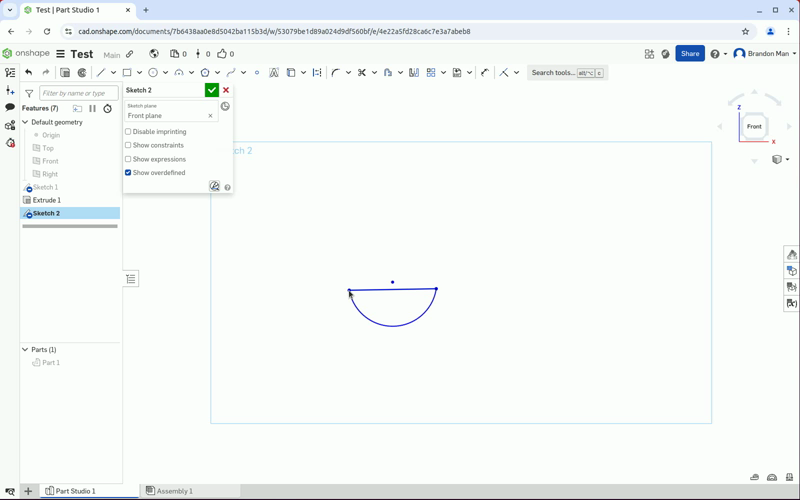
mouse_move(400, 310)
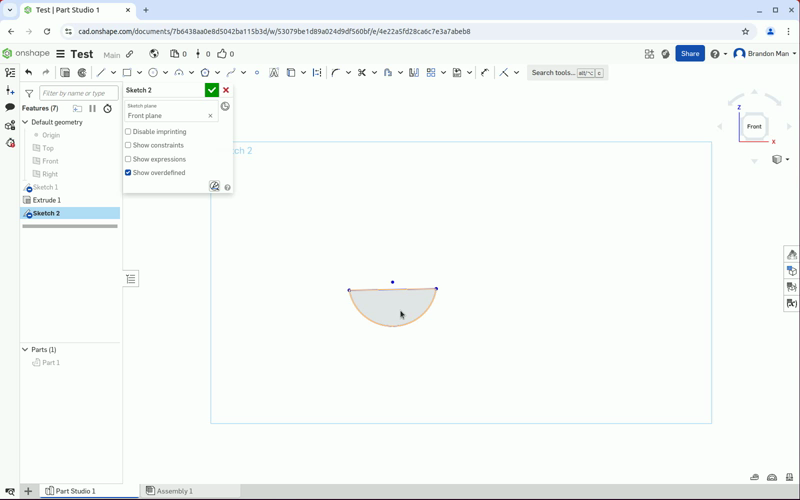
click(400, 310)
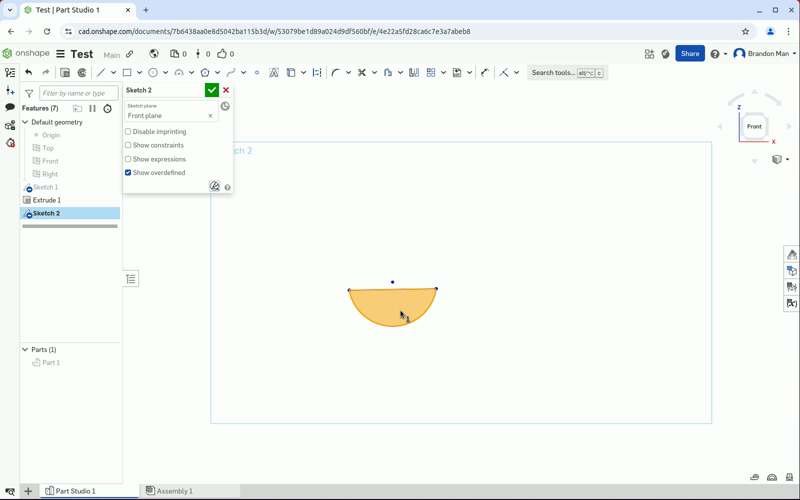
mouse_move(73, 352)
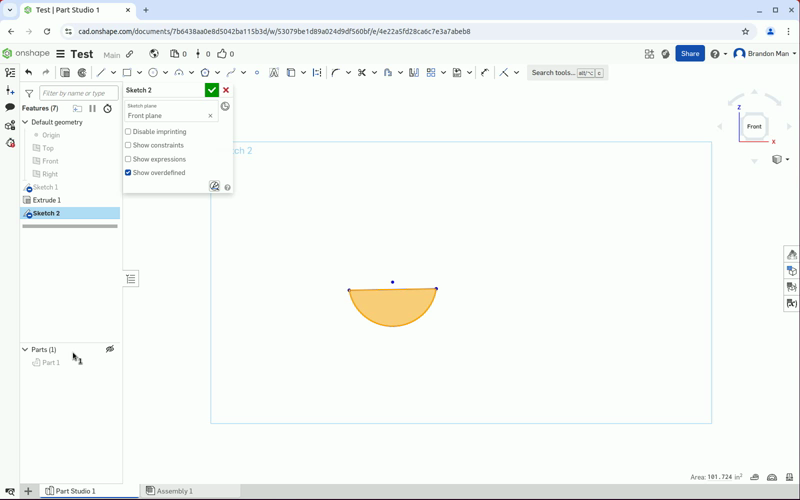
key(shift+y)
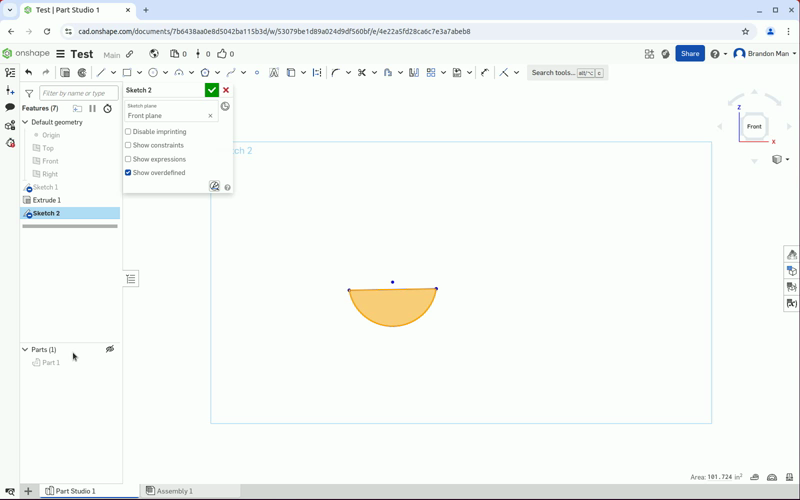
key(shift+e)
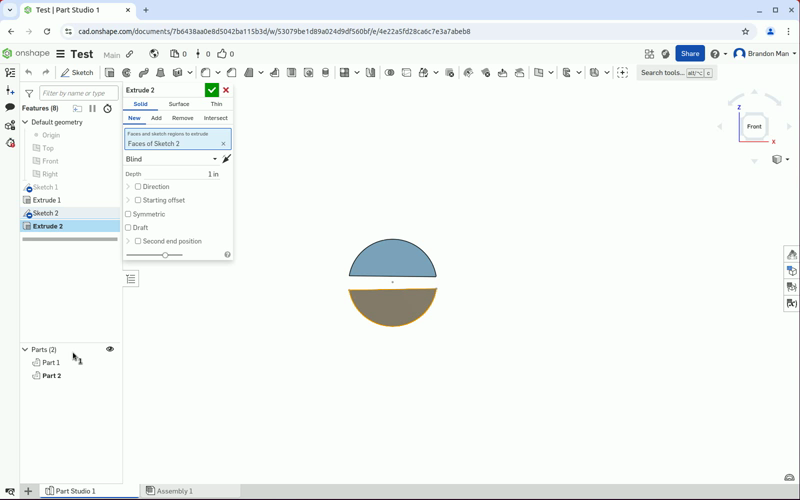
mouse_move(143, 106)
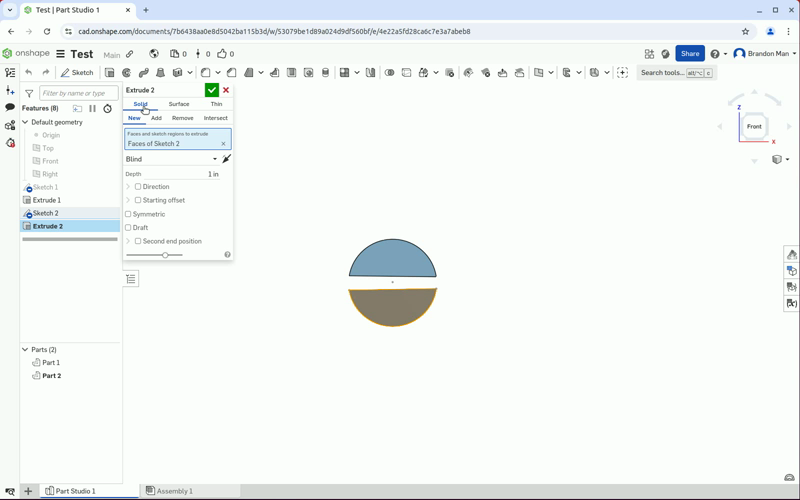
click(143, 106)
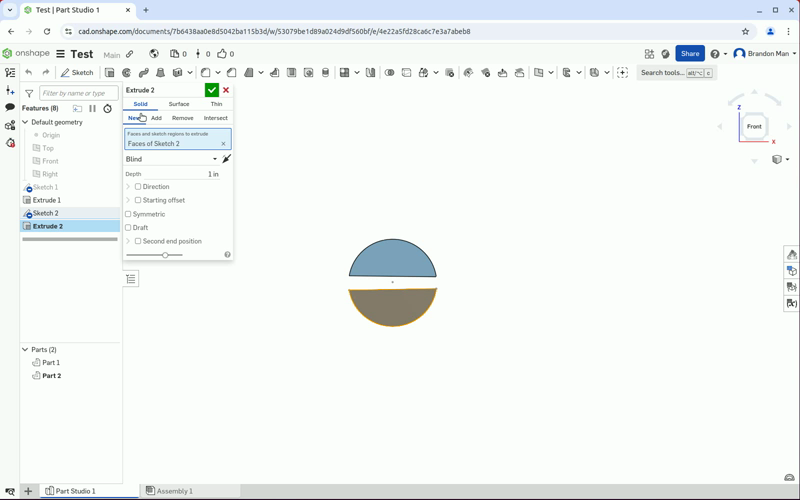
mouse_move(137, 120)
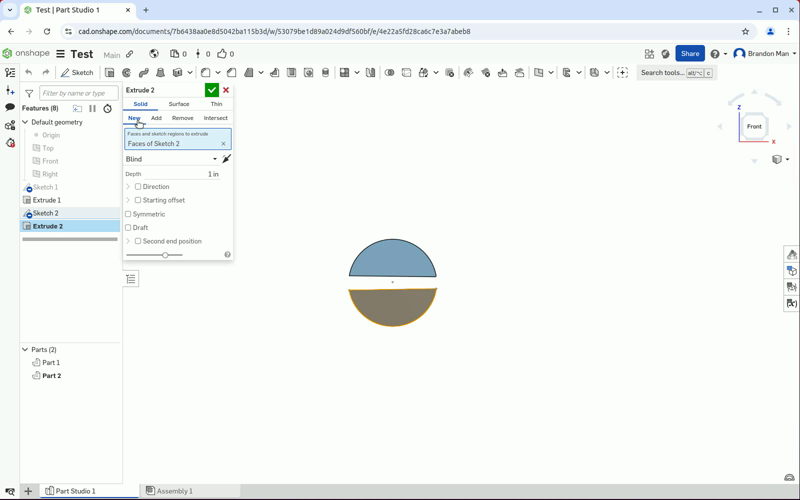
click(137, 120)
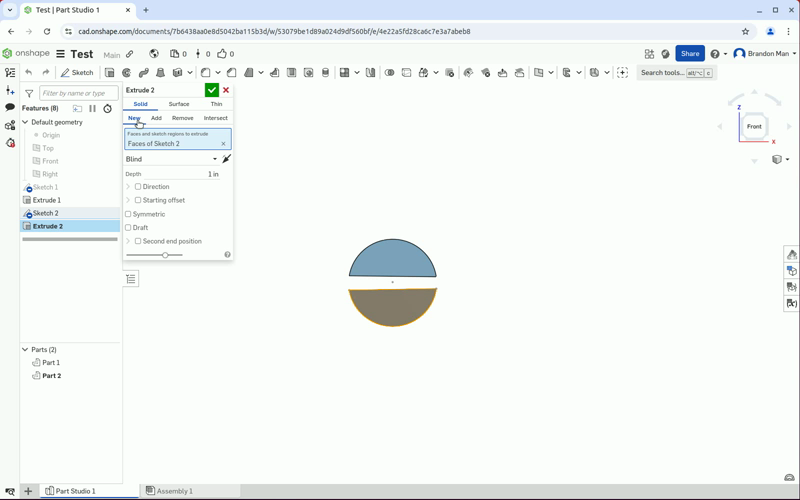
key(tab, 4)
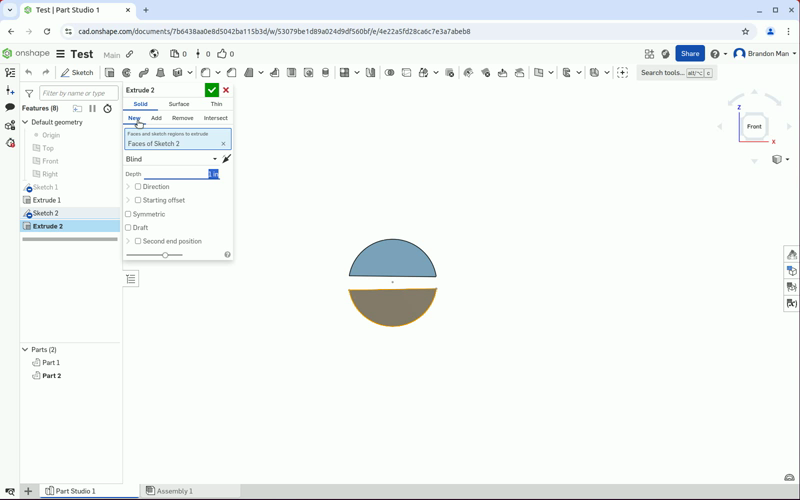
text(10.11)
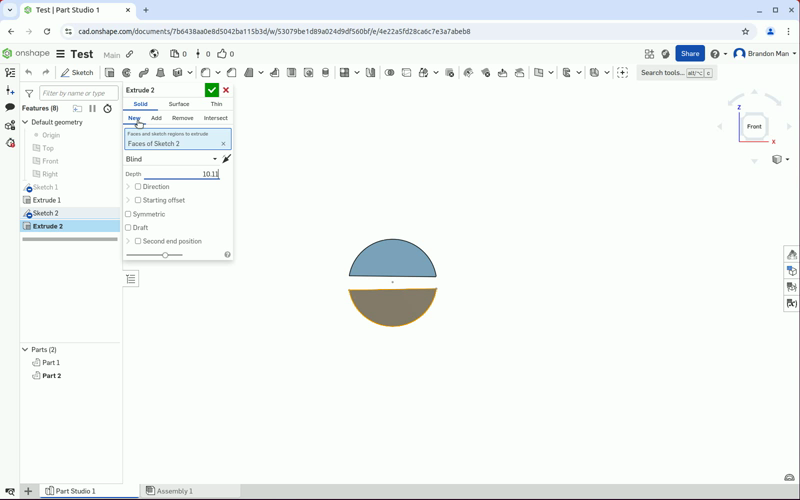
key(enter)
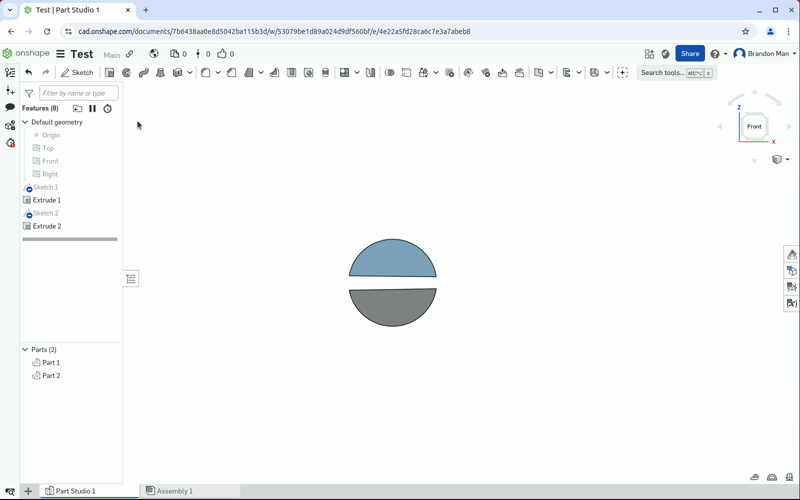
key(shift+h)
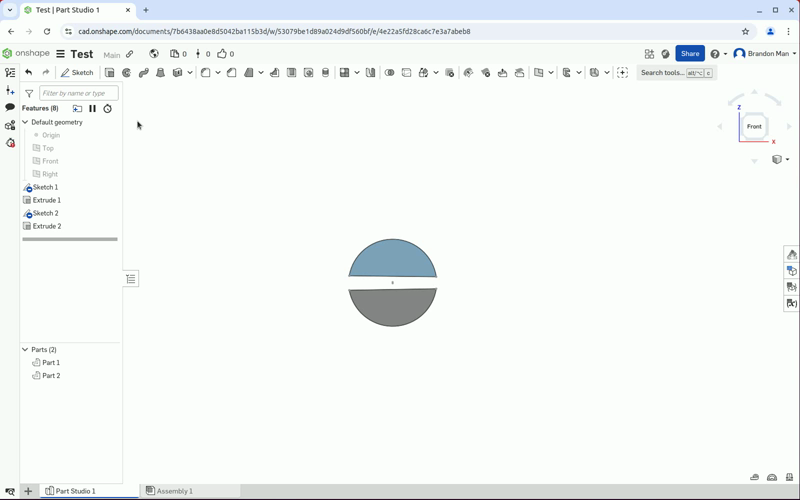
key(shift+h)
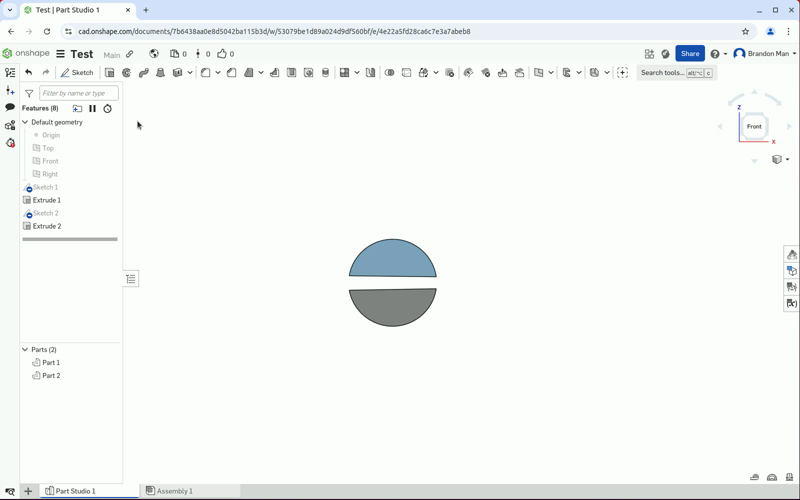
mouse_move(73, 189)
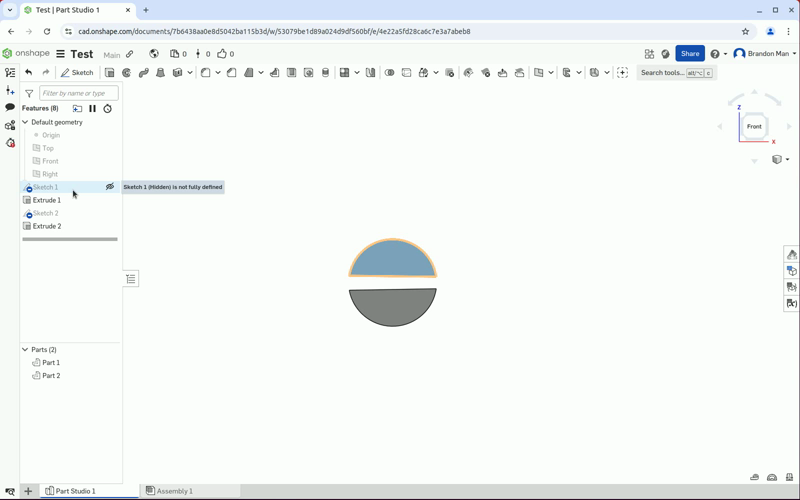
click(73, 189)
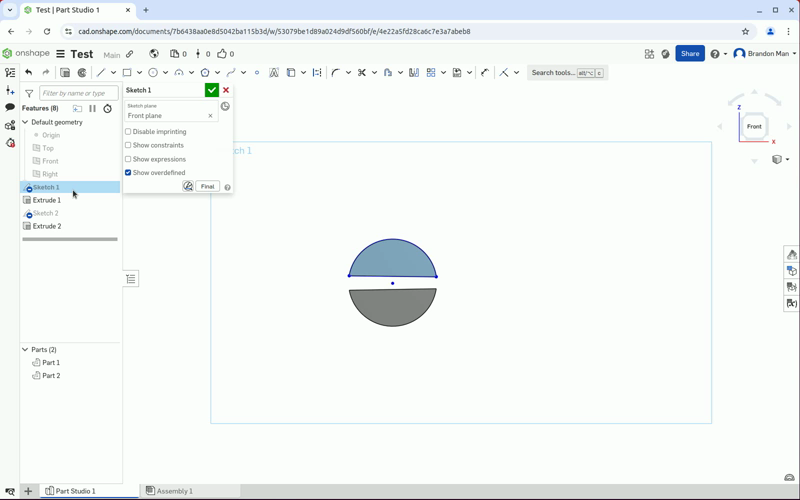
mouse_move(229, 92)
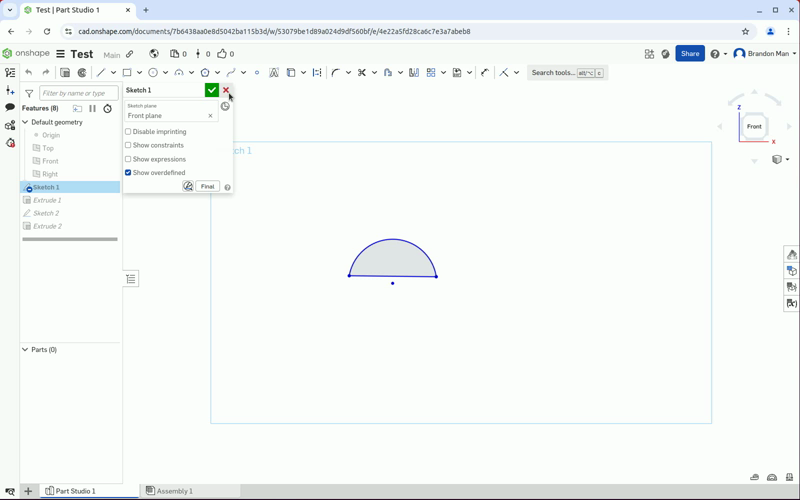
click(229, 92)
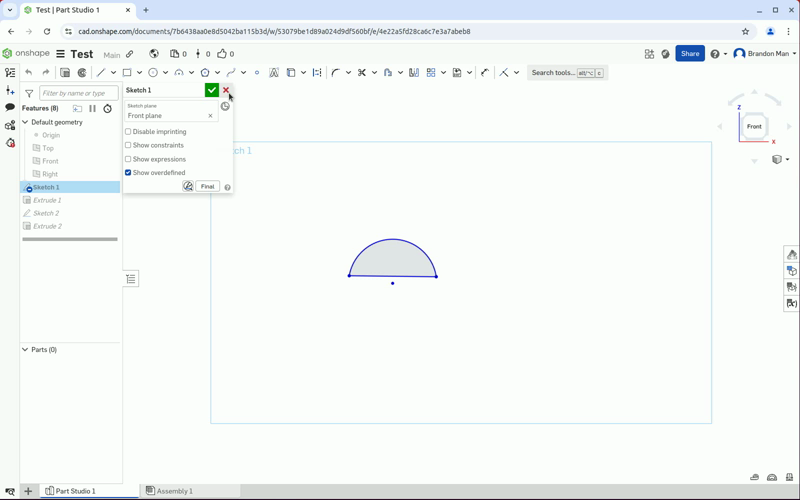
key(shift+s)
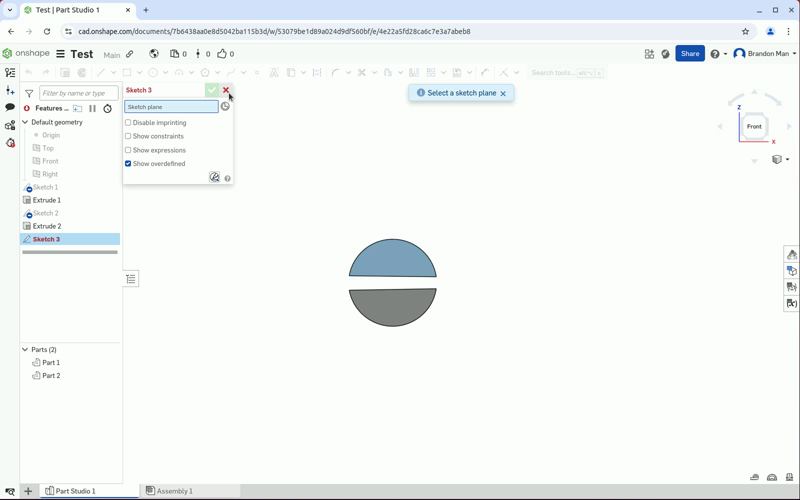
mouse_move(73, 163)
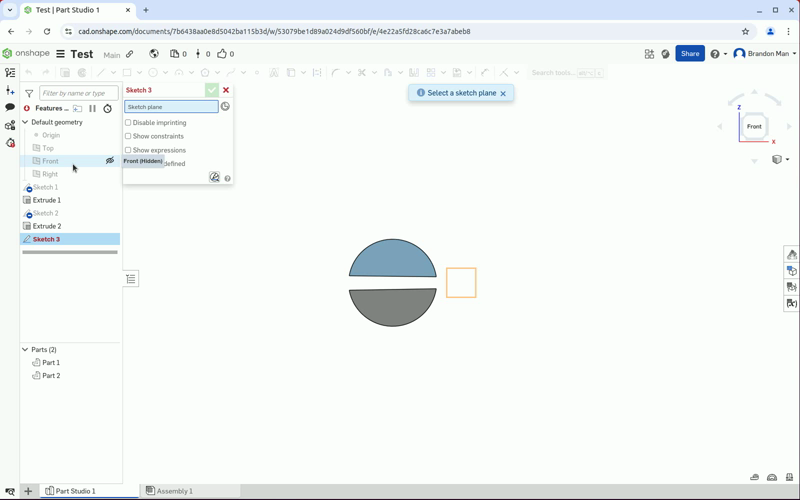
click(73, 163)
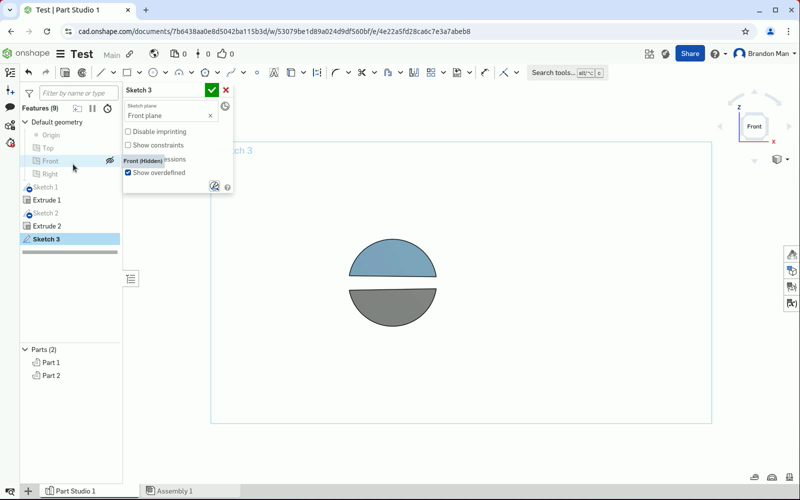
mouse_move(73, 352)
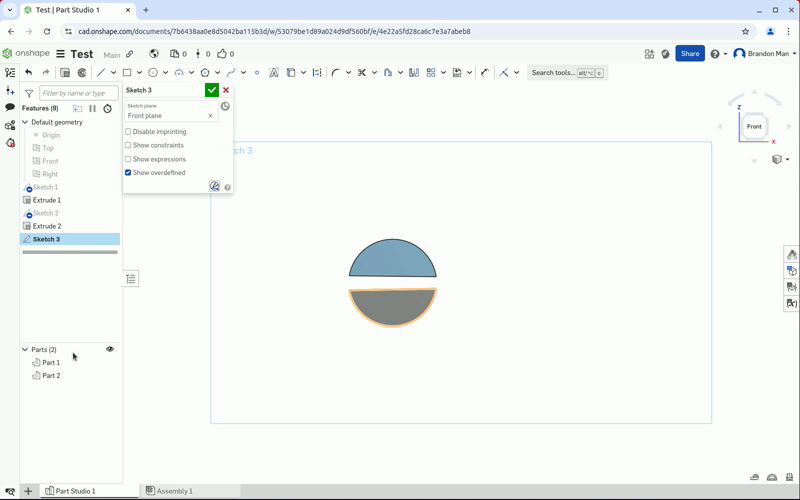
key(y)
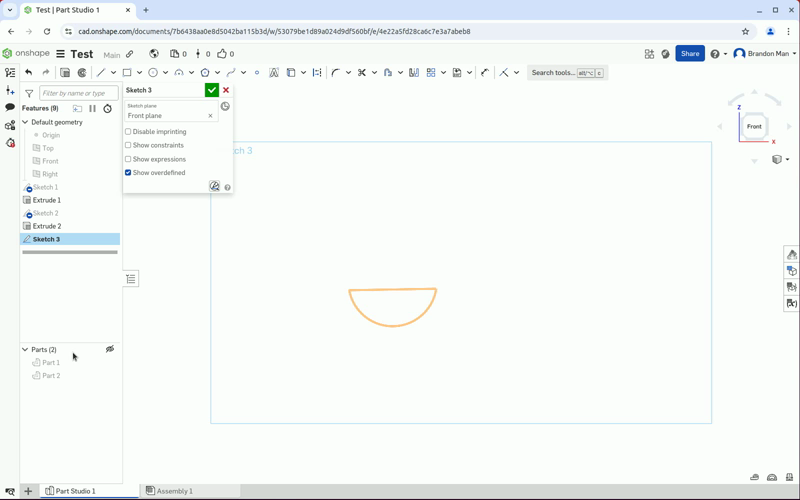
key(l)
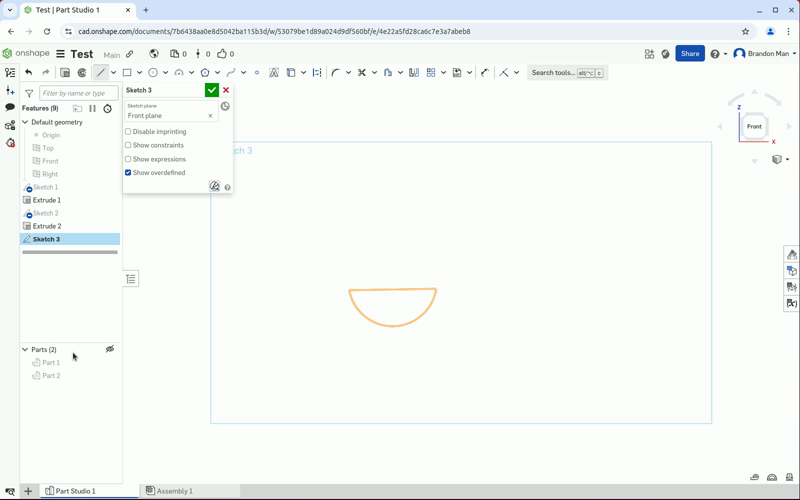
key_down(shift)
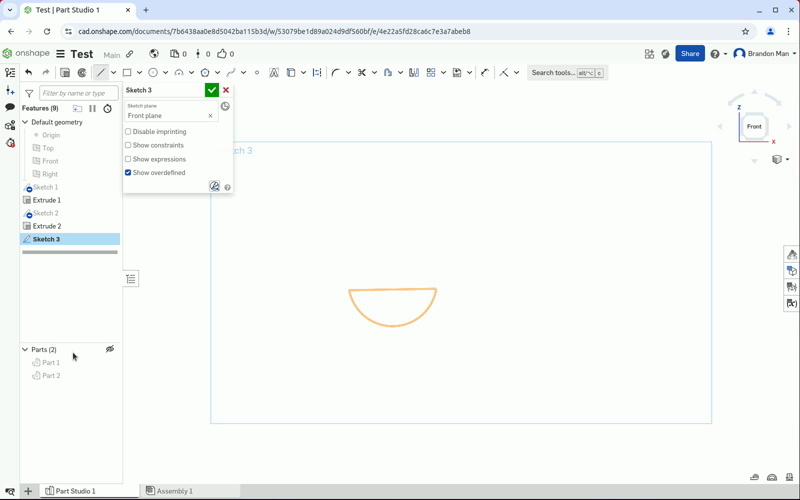
mouse_move(474, 282)
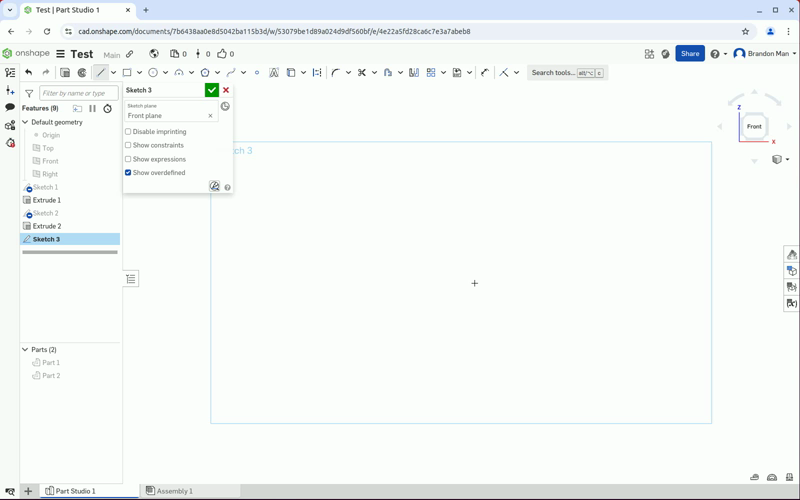
click(474, 282)
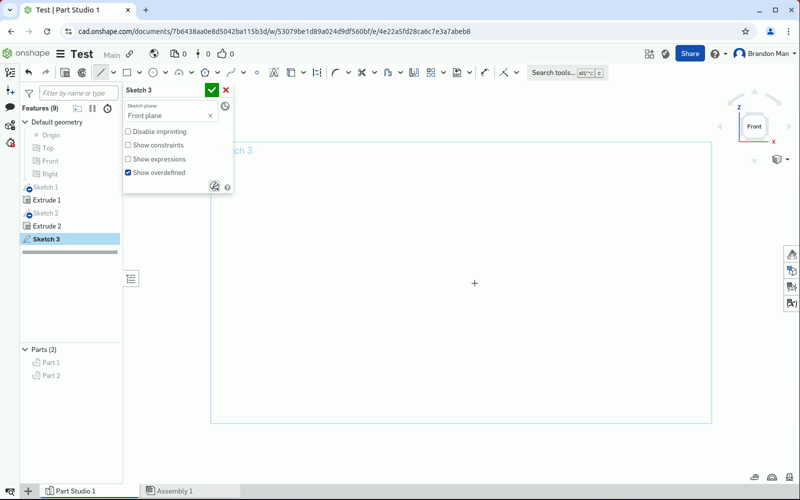
key_up(shift)
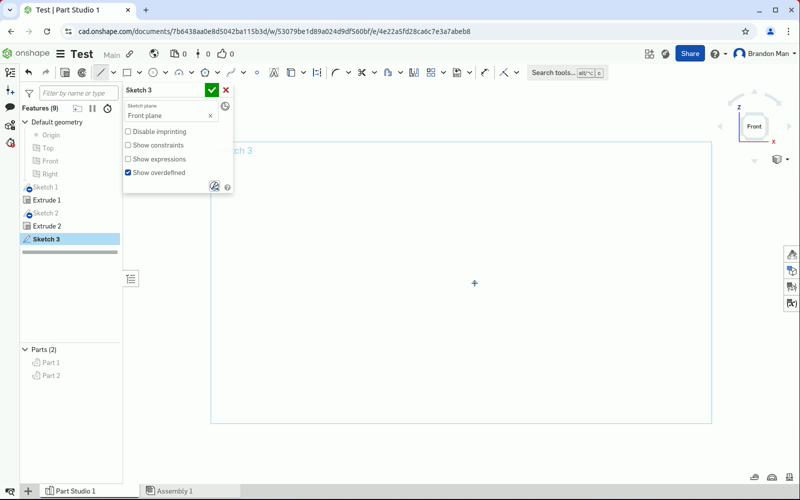
key_down(shift)
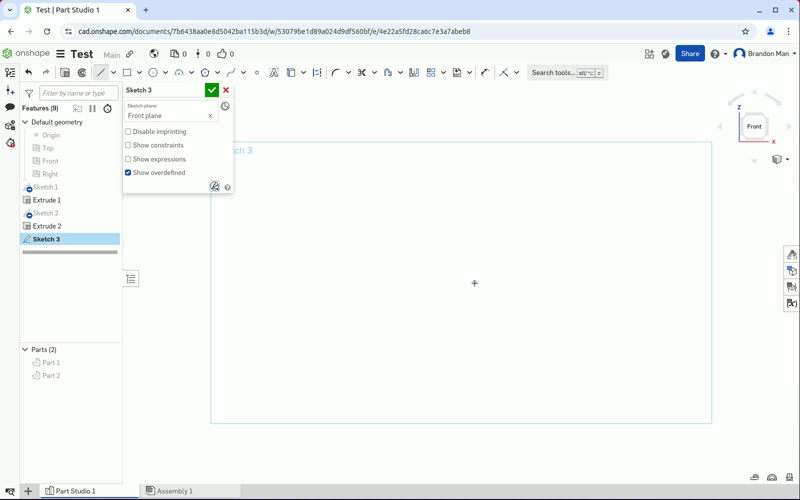
mouse_move(573, 282)
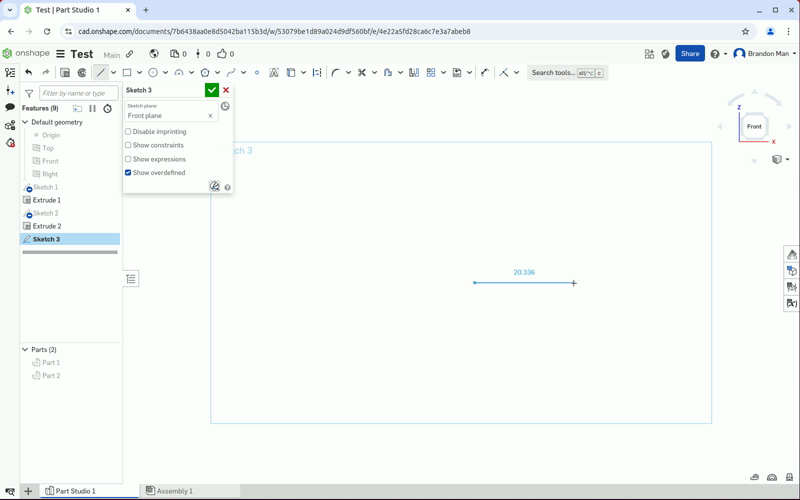
click(573, 282)
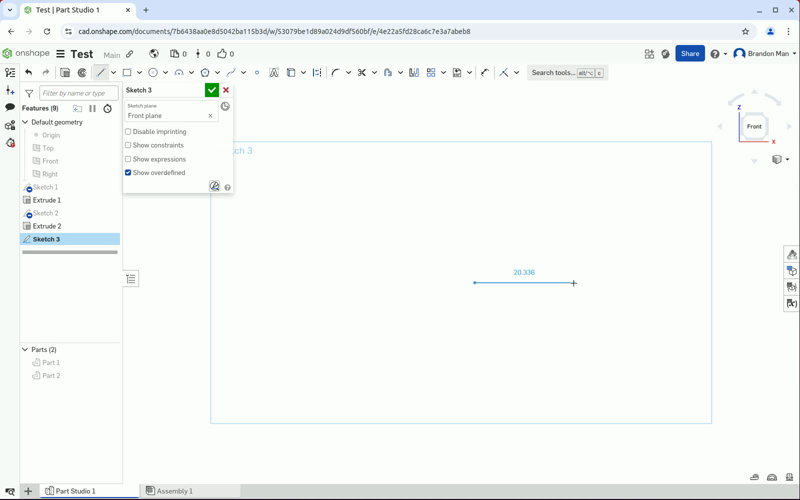
key_up(shift)
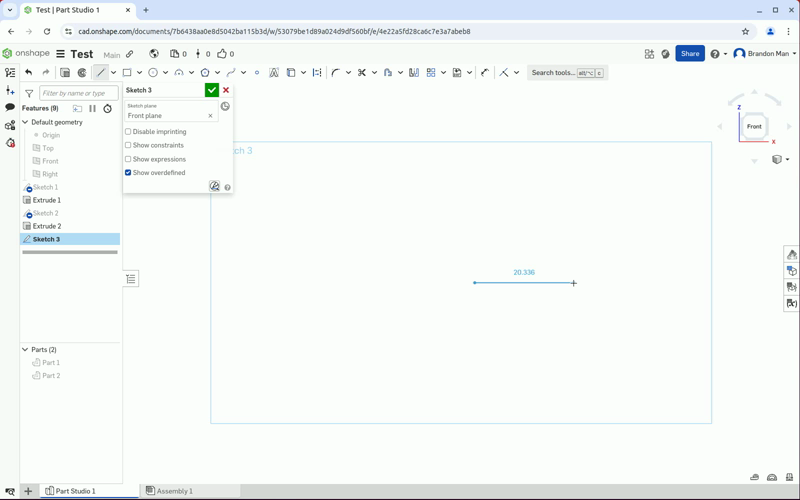
key_down(shift)
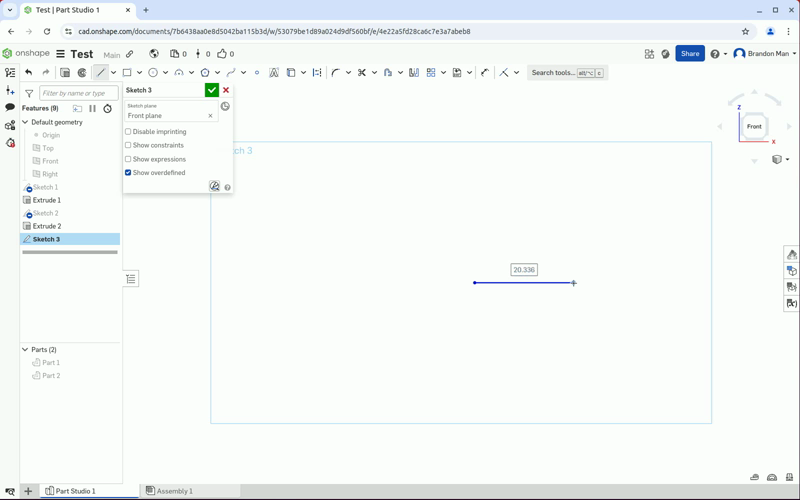
mouse_move(589, 282)
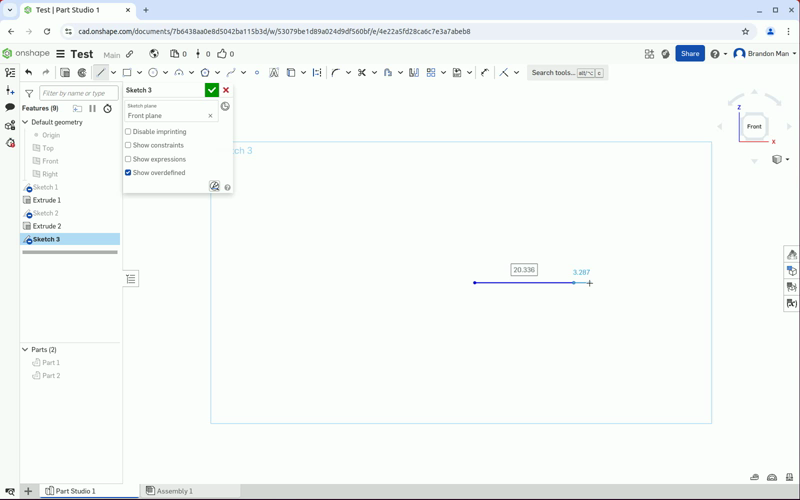
mouse_move(573, 278)
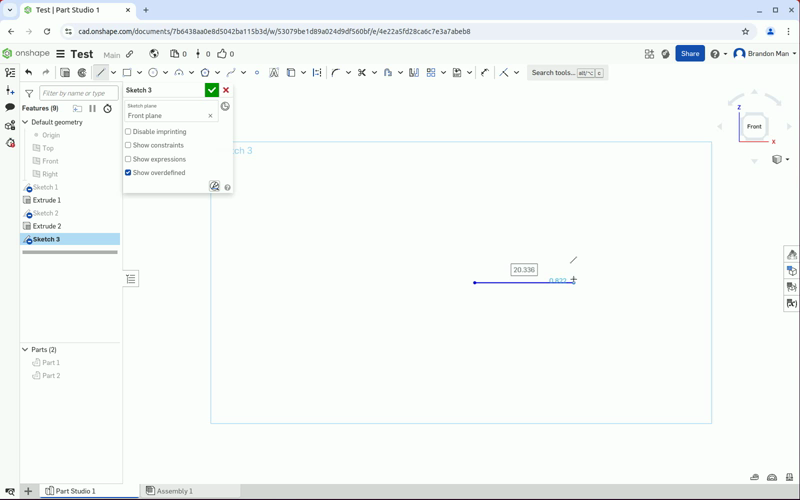
scroll(6)
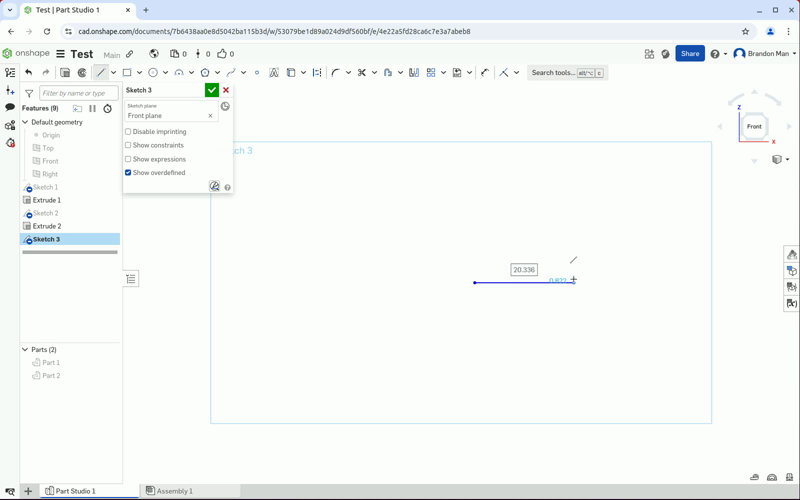
scroll(6)
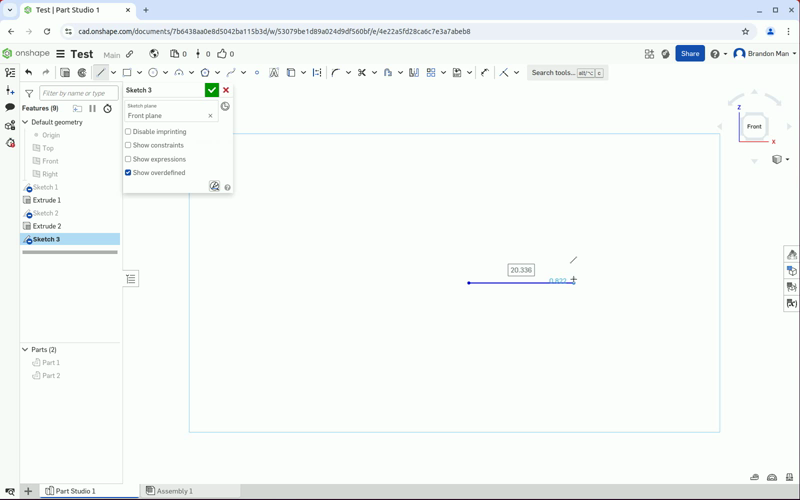
scroll(6)
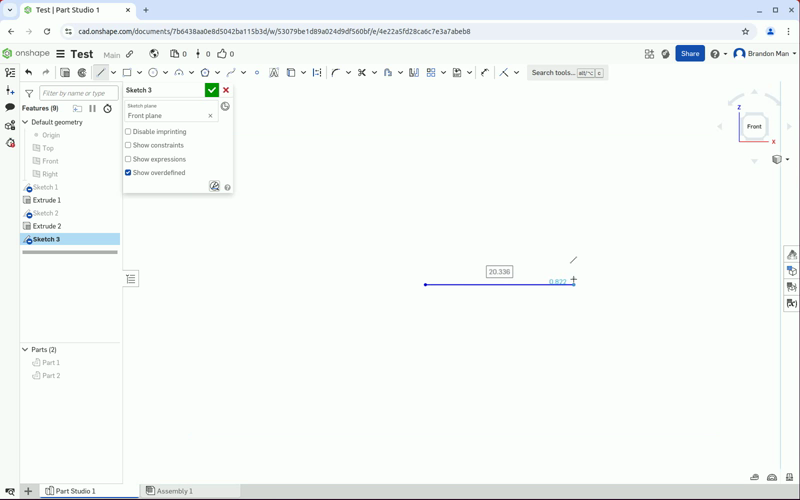
scroll(6)
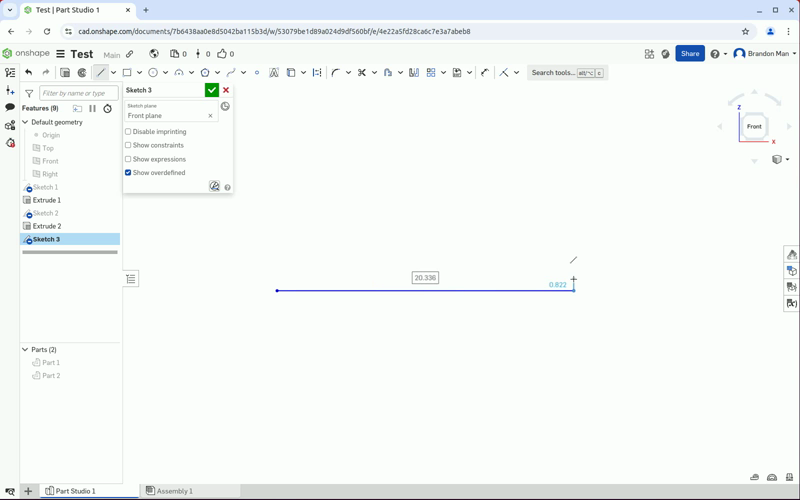
scroll(6)
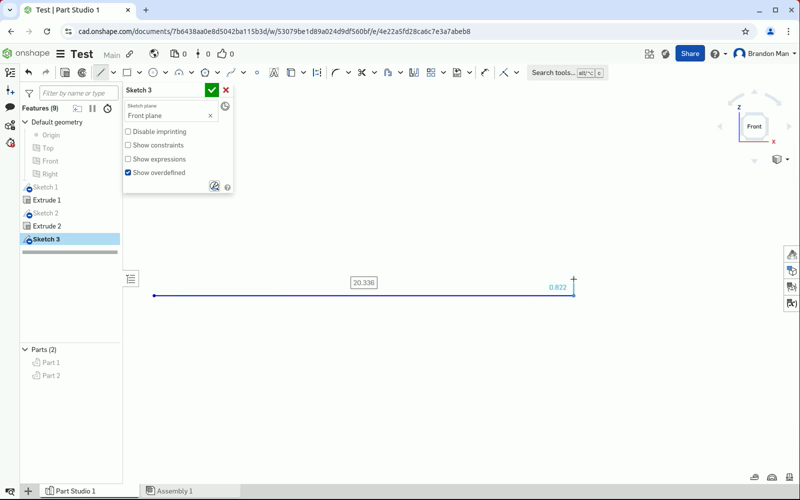
scroll(6)
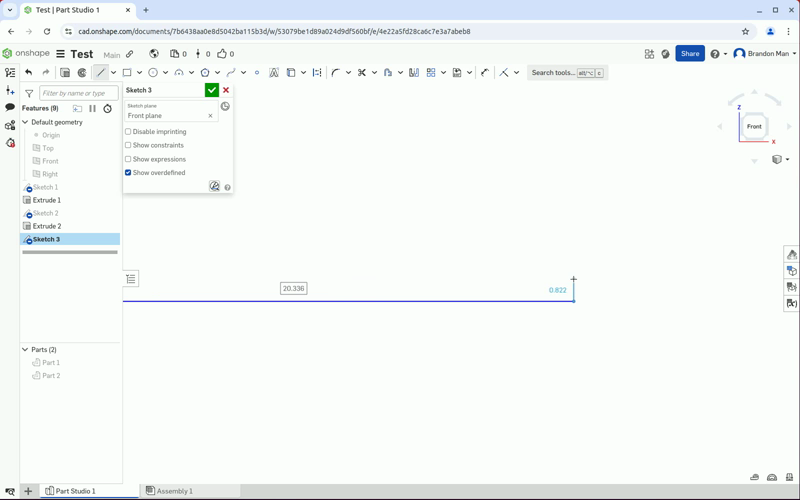
scroll(6)
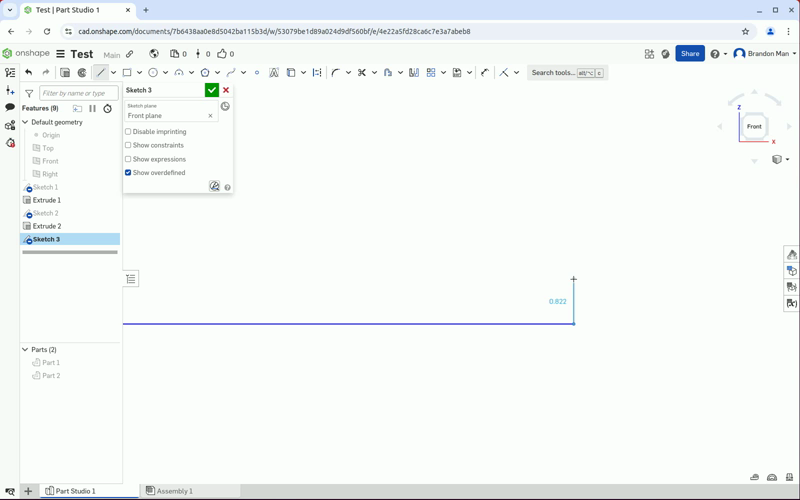
click(573, 278)
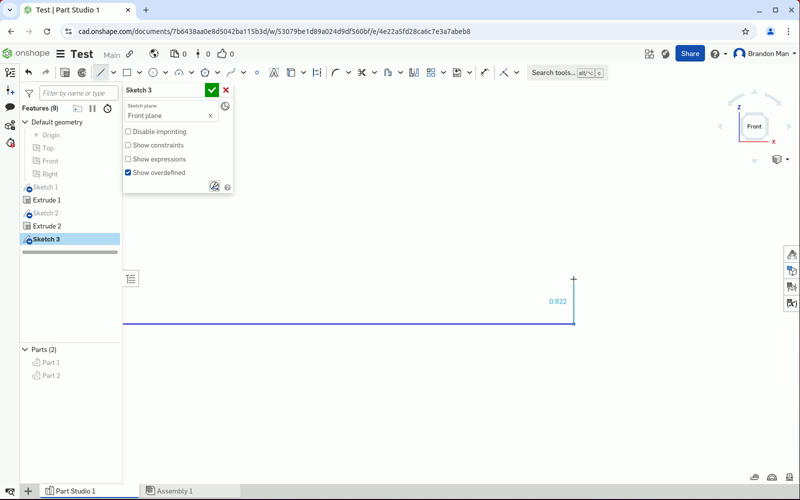
scroll(-6)
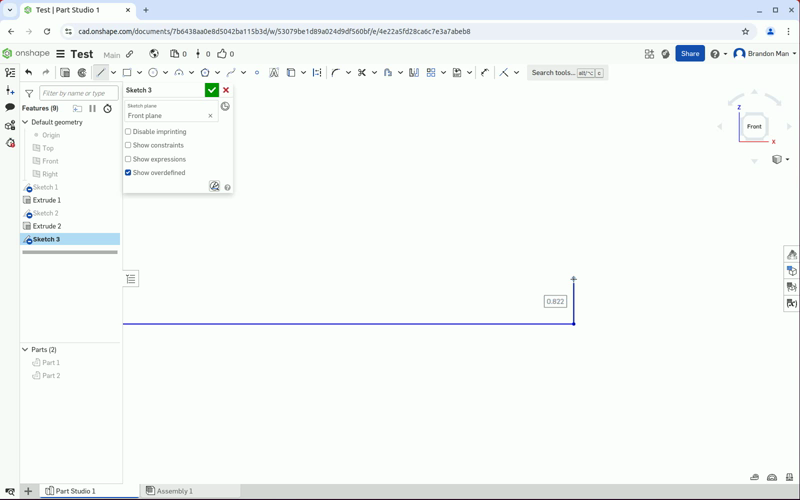
scroll(-6)
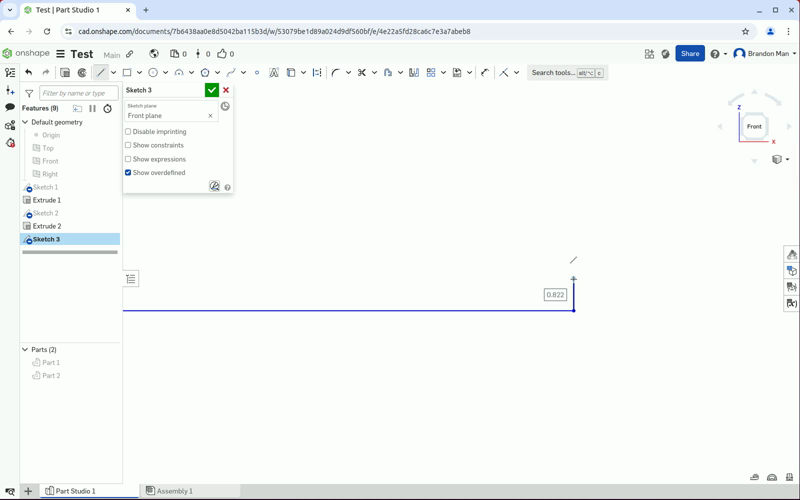
scroll(-6)
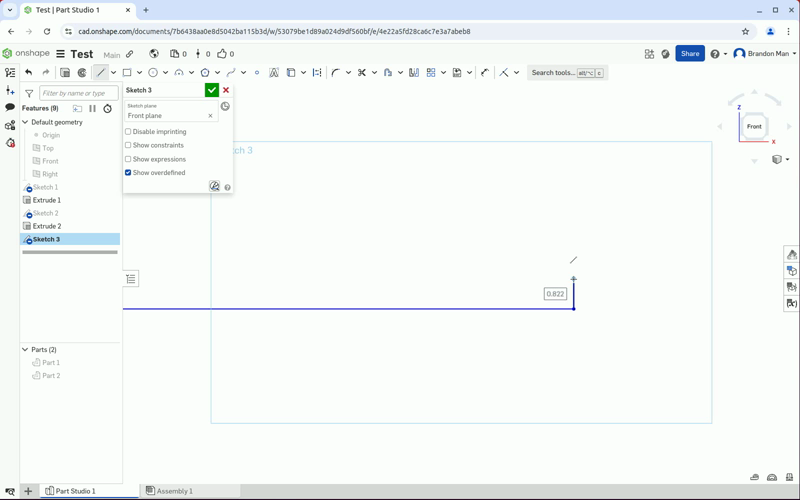
scroll(-6)
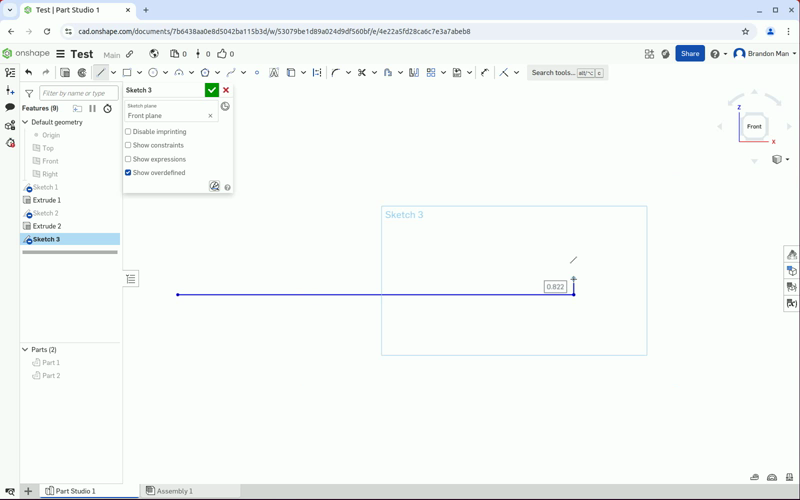
scroll(-6)
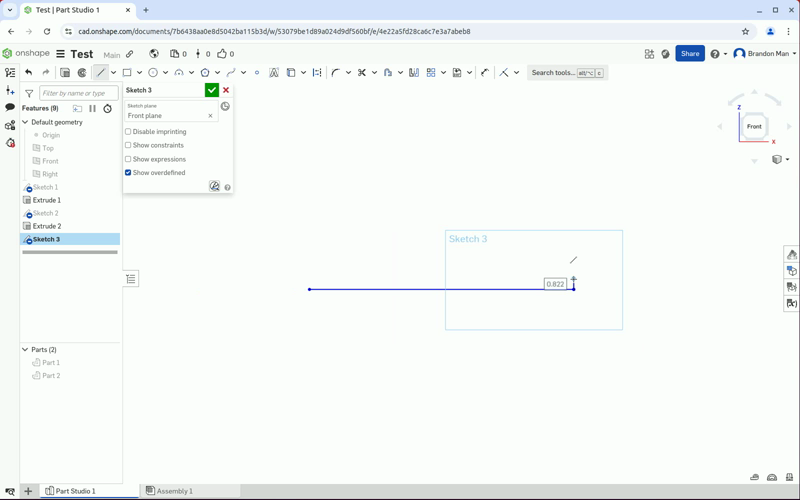
scroll(-6)
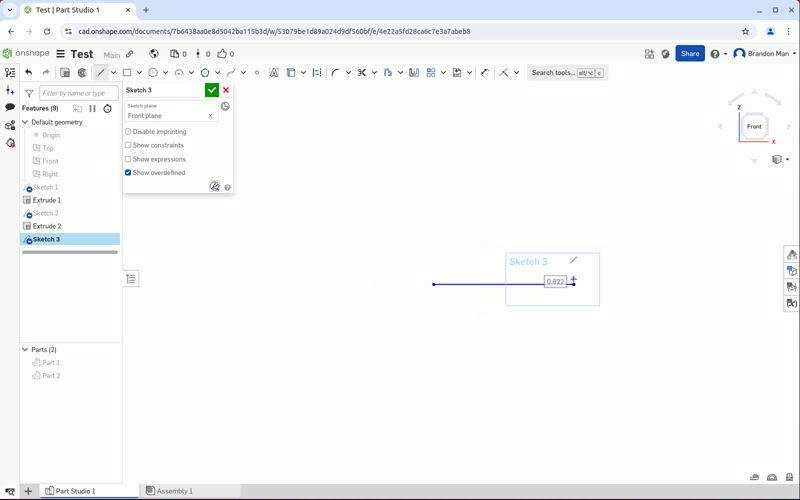
scroll(-6)
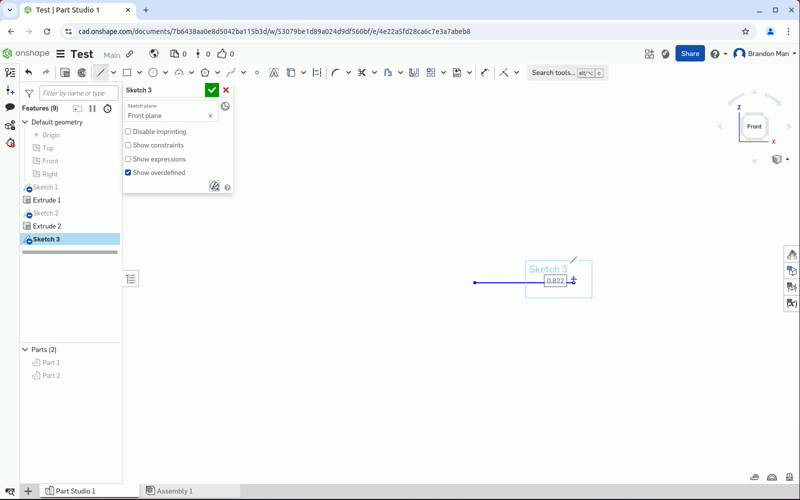
key_up(shift)
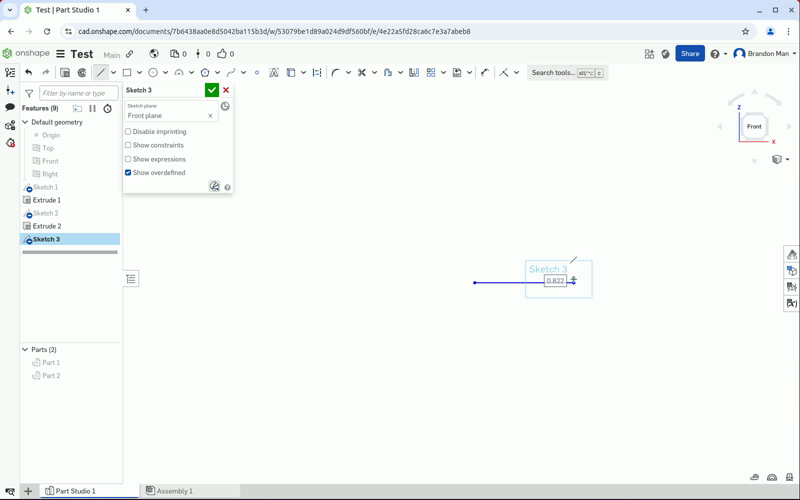
key_down(shift)
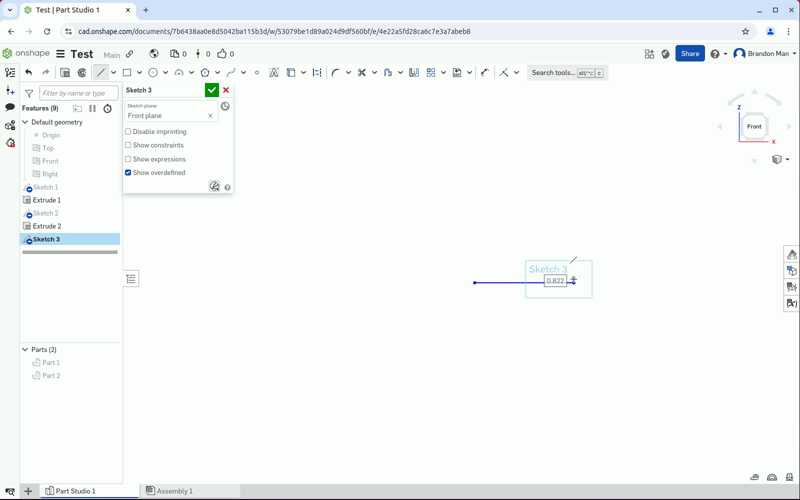
mouse_move(474, 278)
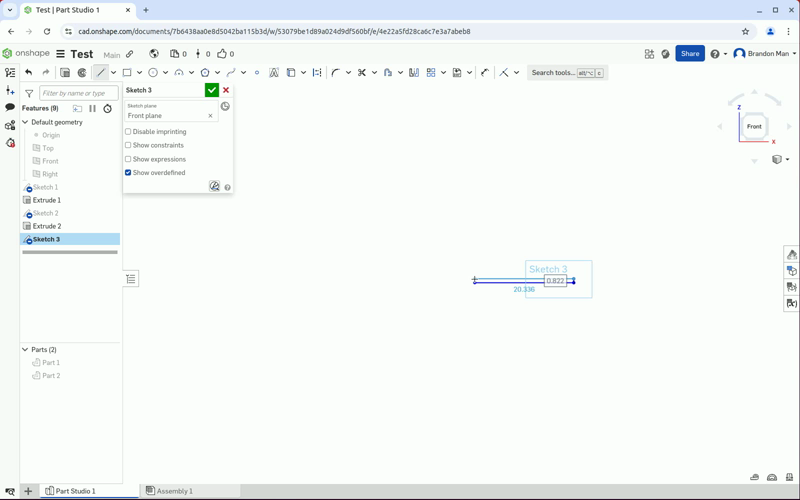
scroll(6)
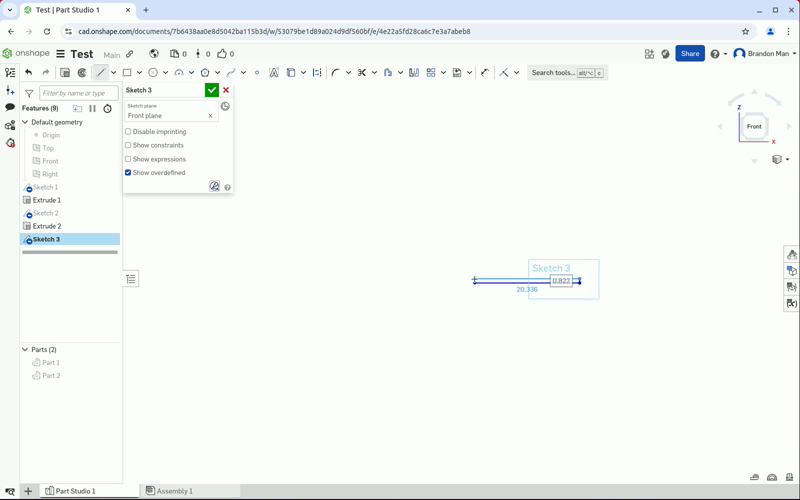
scroll(6)
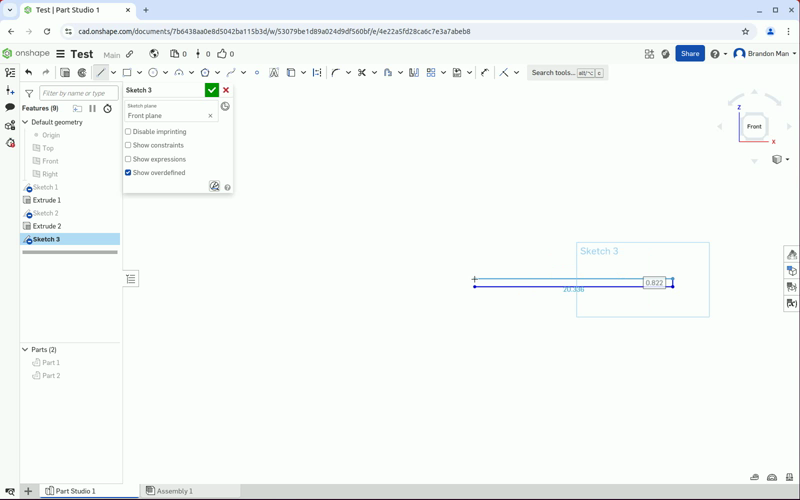
scroll(6)
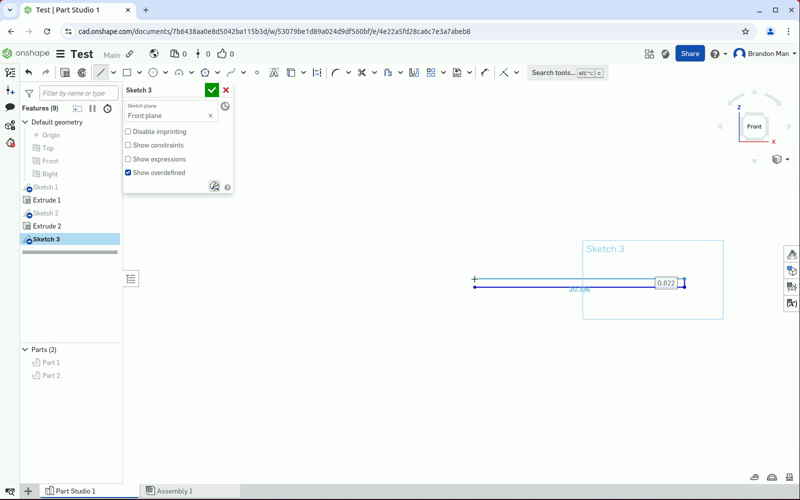
scroll(6)
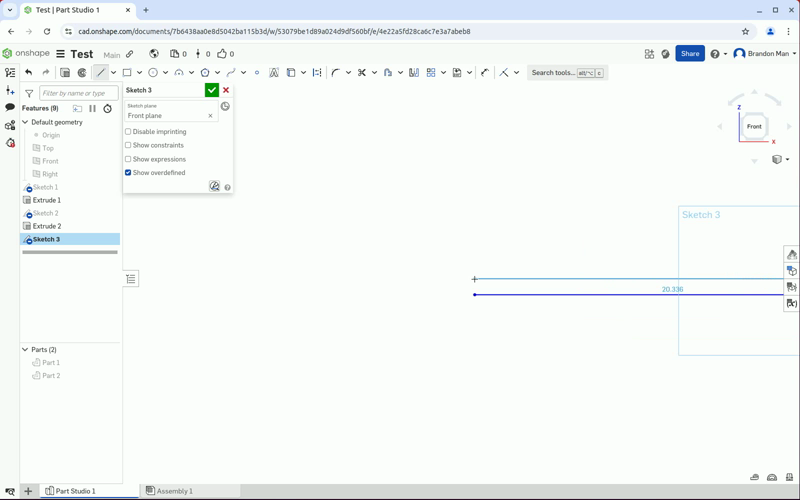
scroll(6)
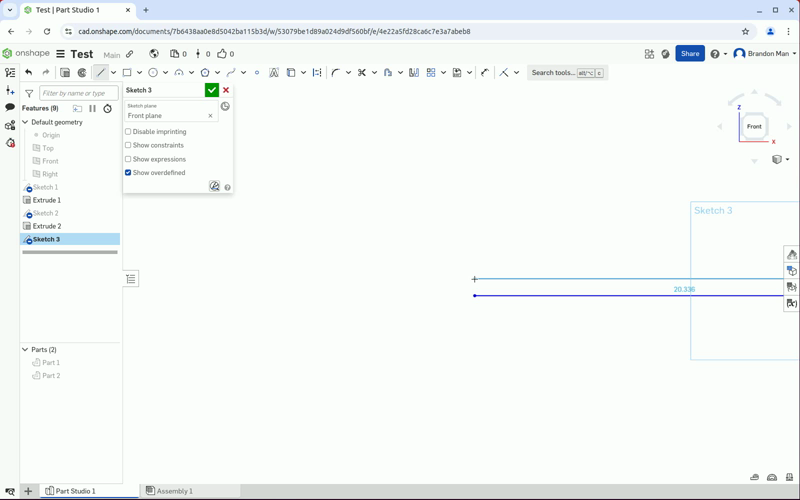
scroll(6)
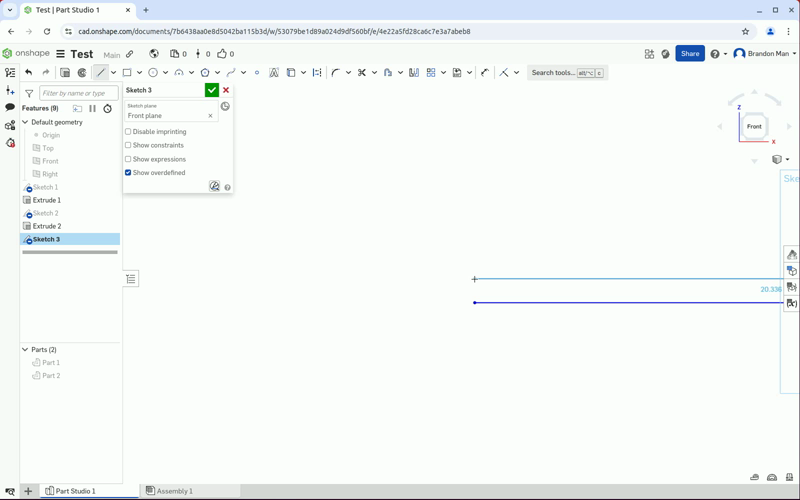
scroll(6)
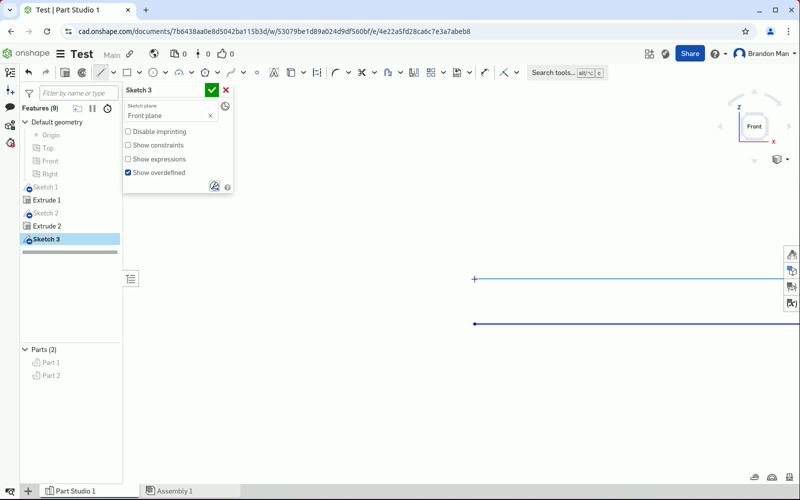
click(474, 278)
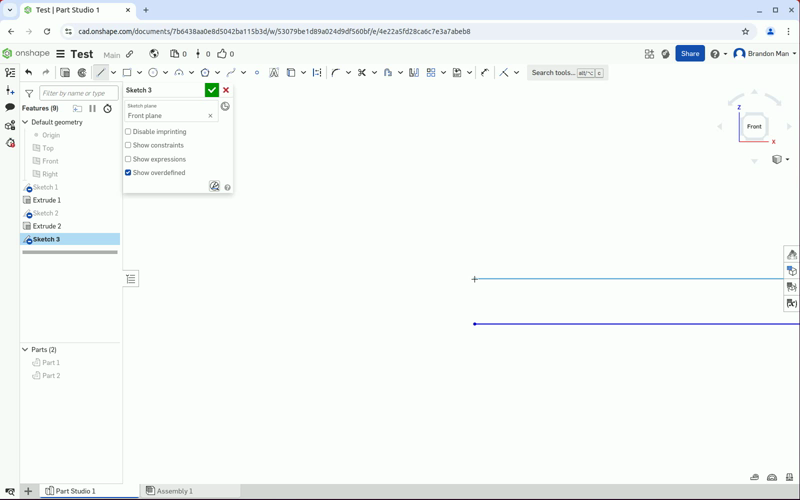
scroll(-6)
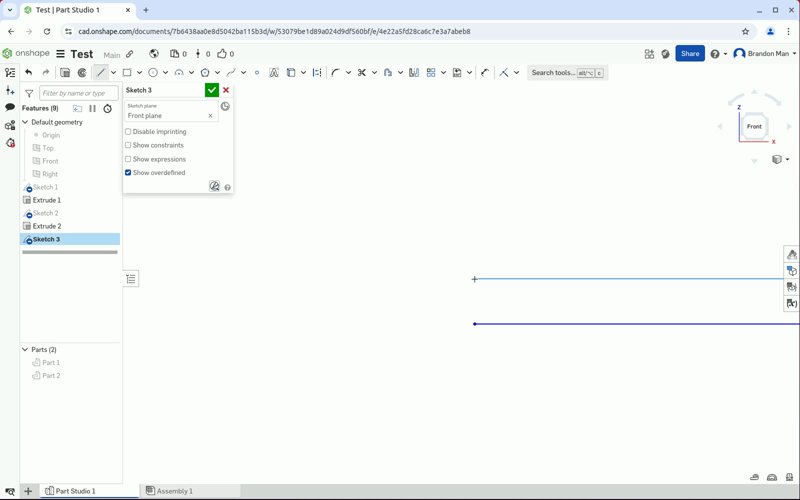
scroll(-6)
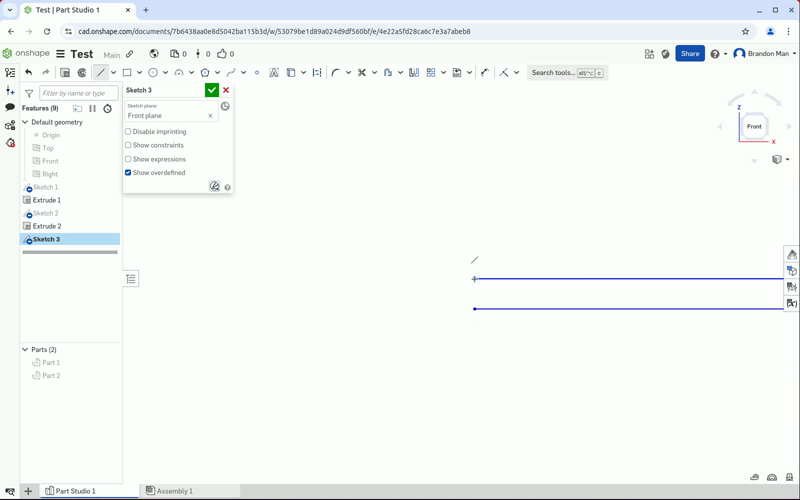
scroll(-6)
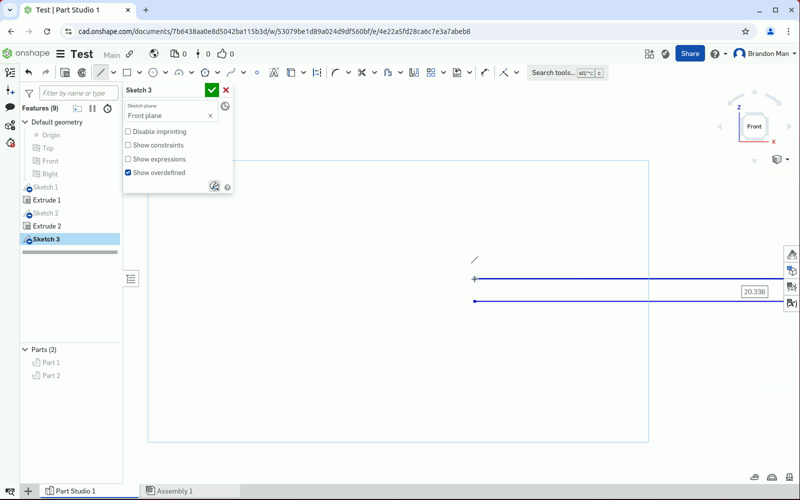
scroll(-6)
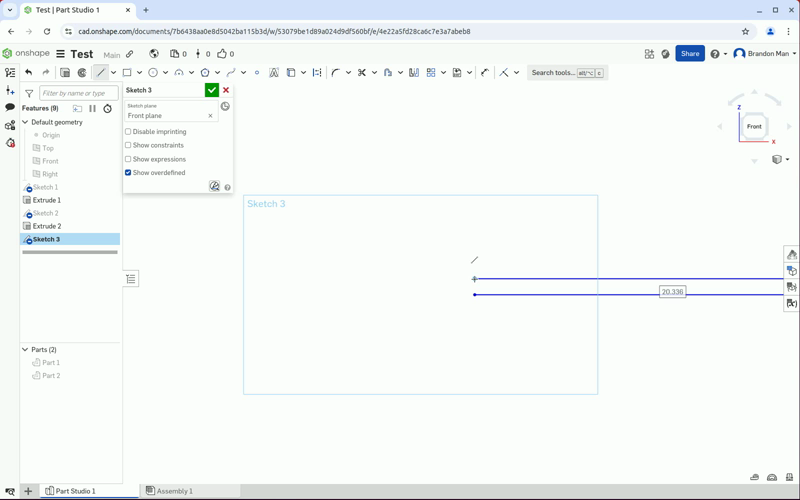
scroll(-6)
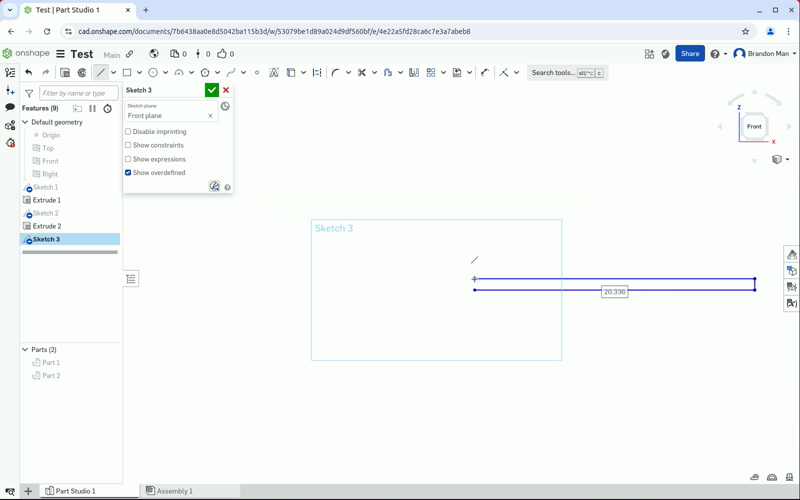
scroll(-6)
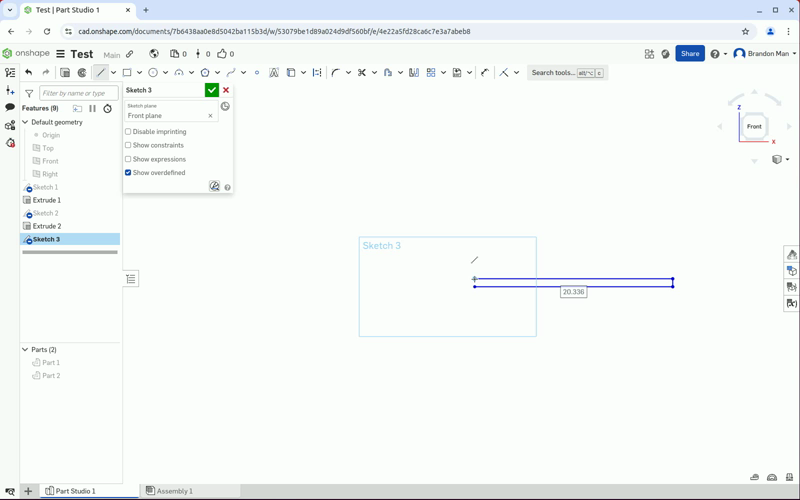
scroll(-6)
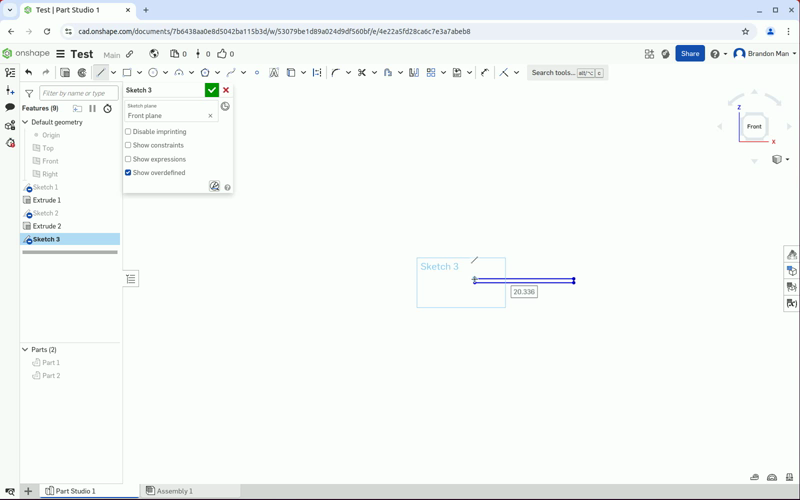
key_up(shift)
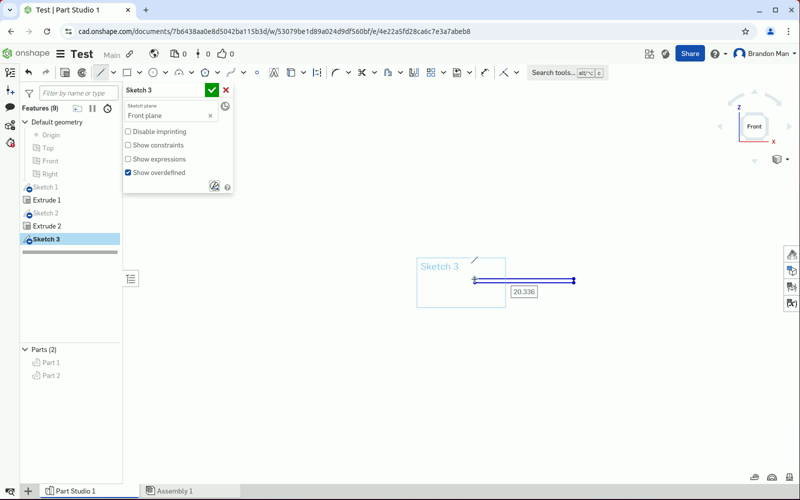
mouse_move(504, 278)
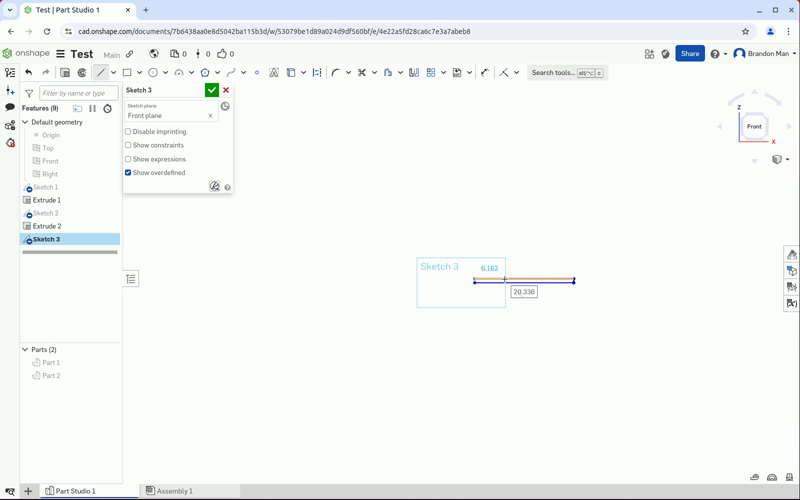
key_down(shift)
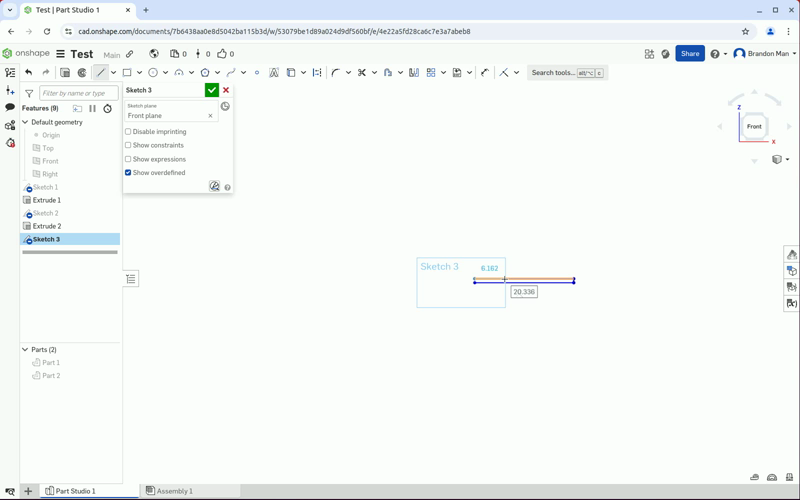
mouse_move(474, 282)
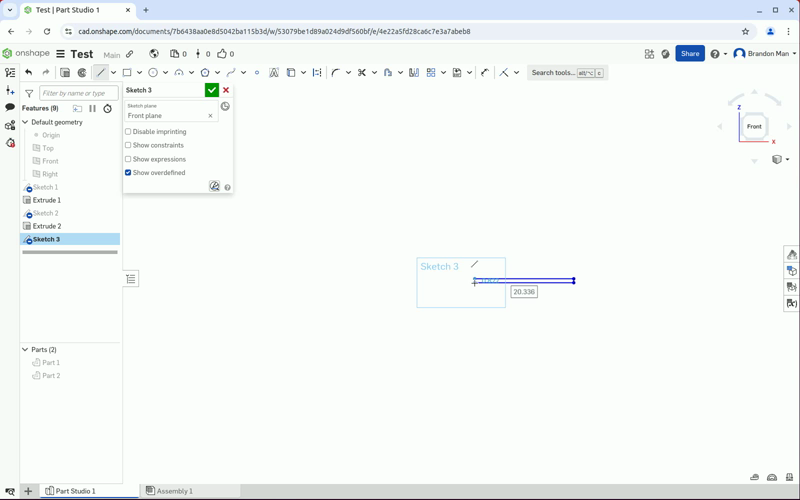
scroll(6)
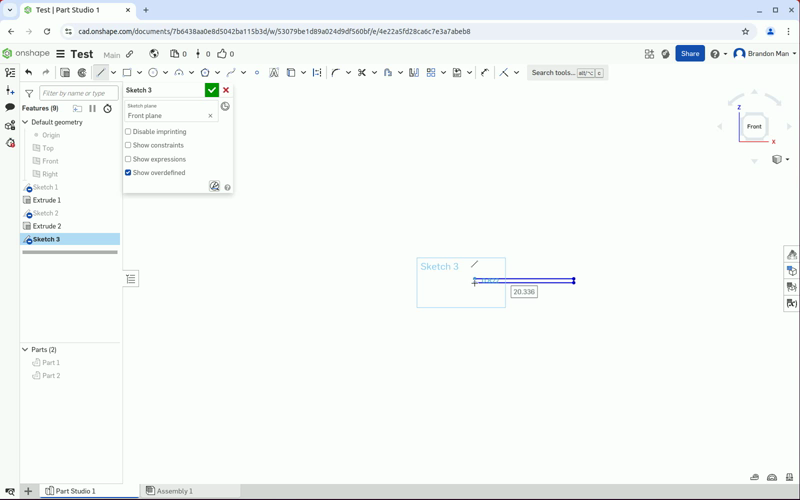
scroll(6)
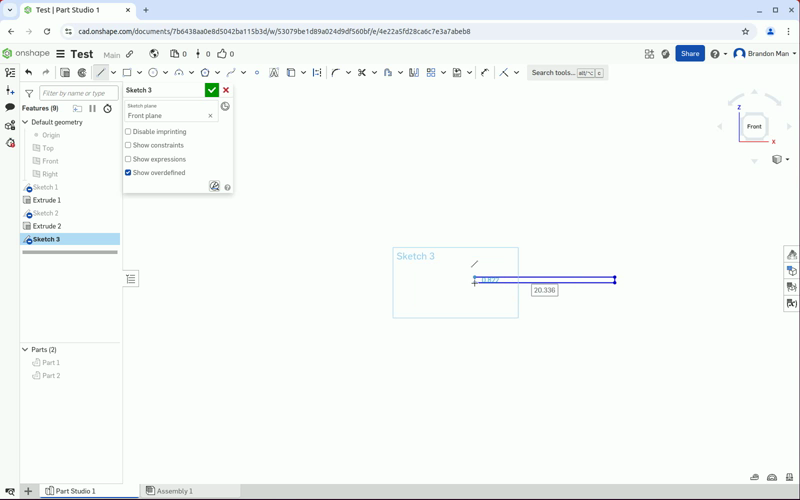
scroll(6)
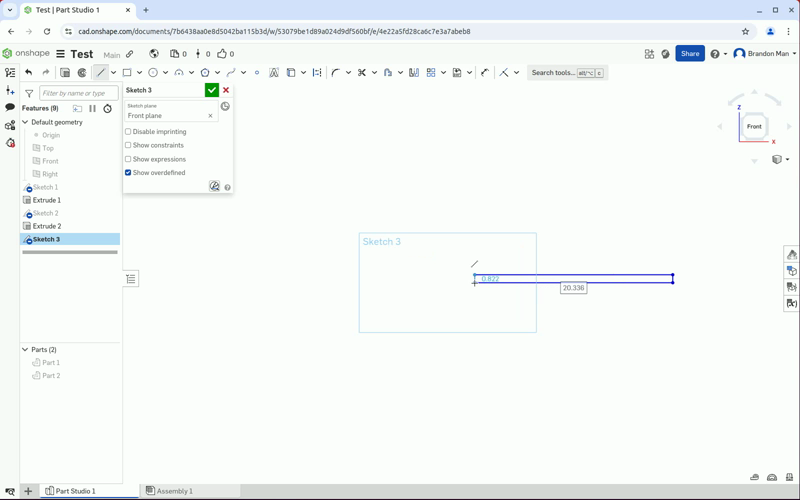
scroll(6)
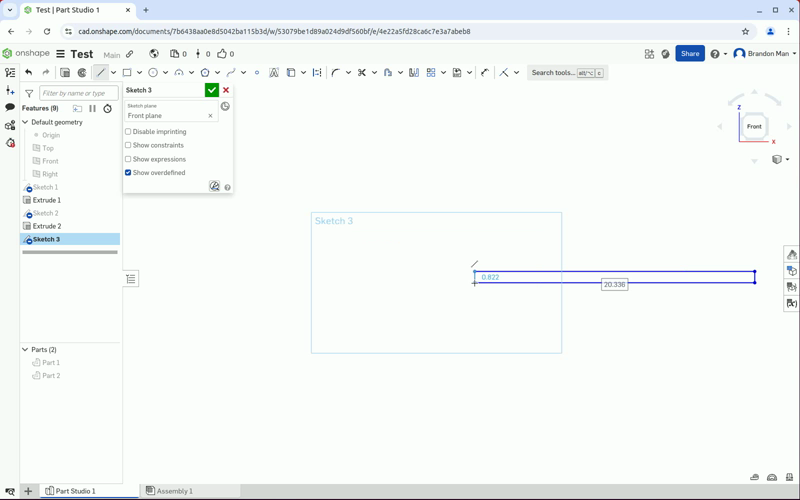
scroll(6)
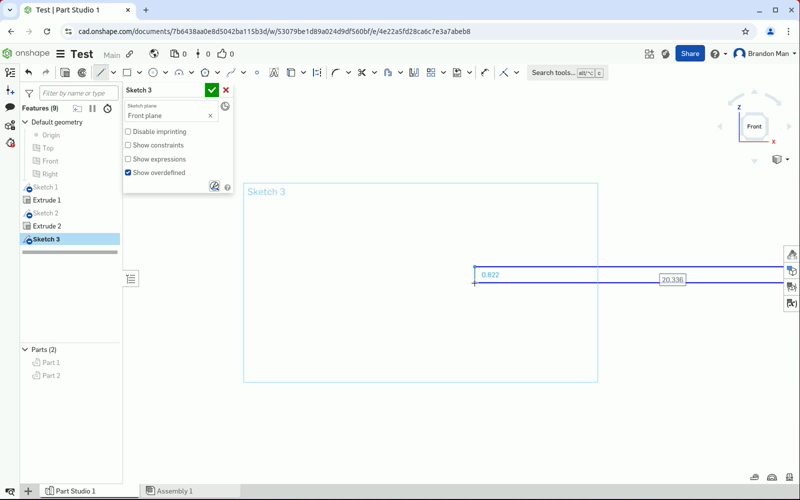
scroll(6)
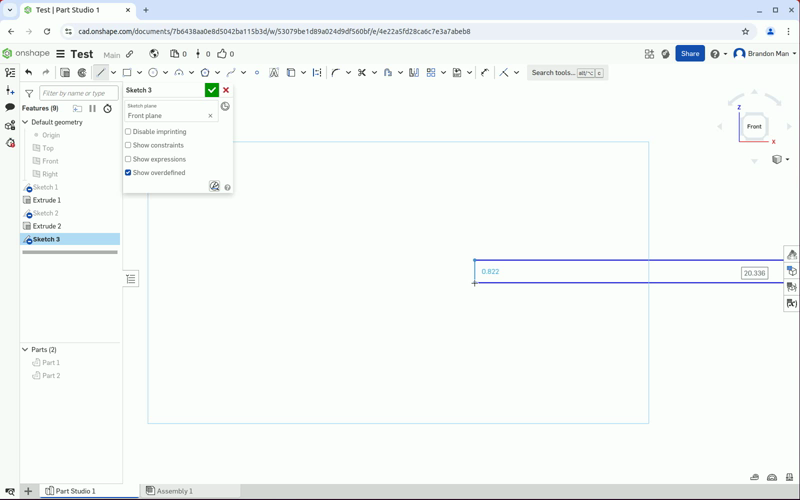
scroll(6)
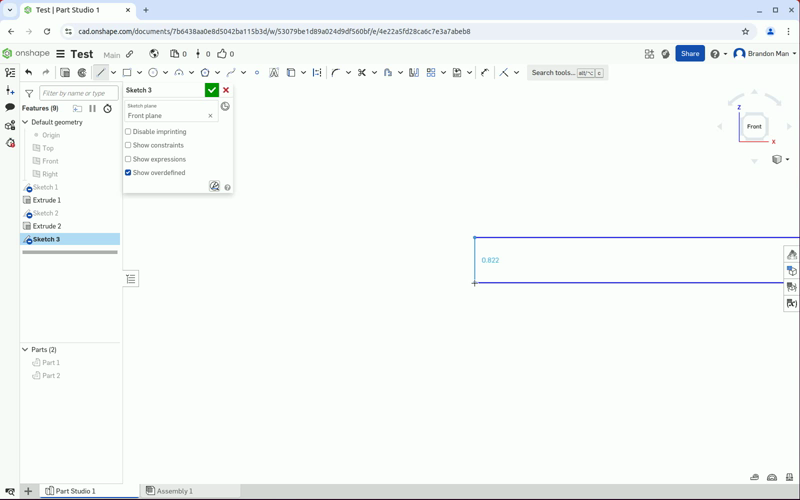
key_up(shift)
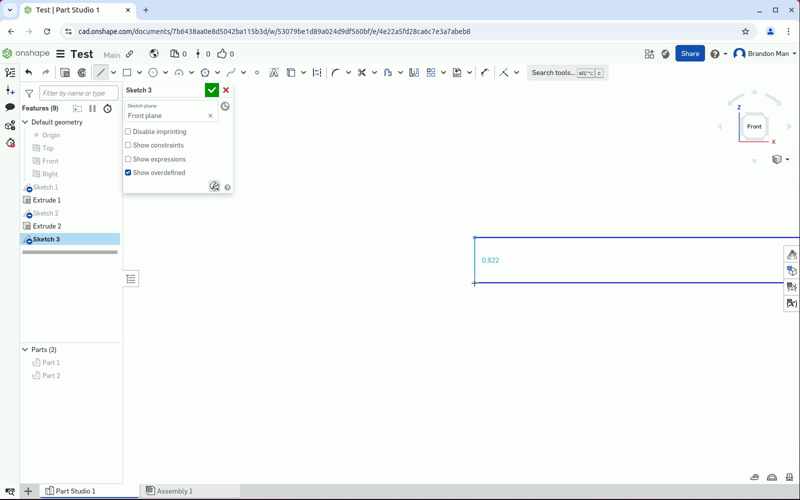
click(474, 282)
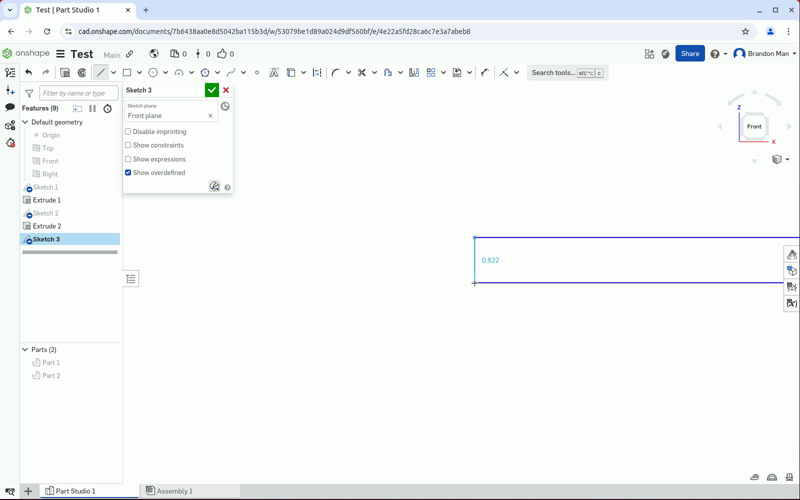
scroll(-6)
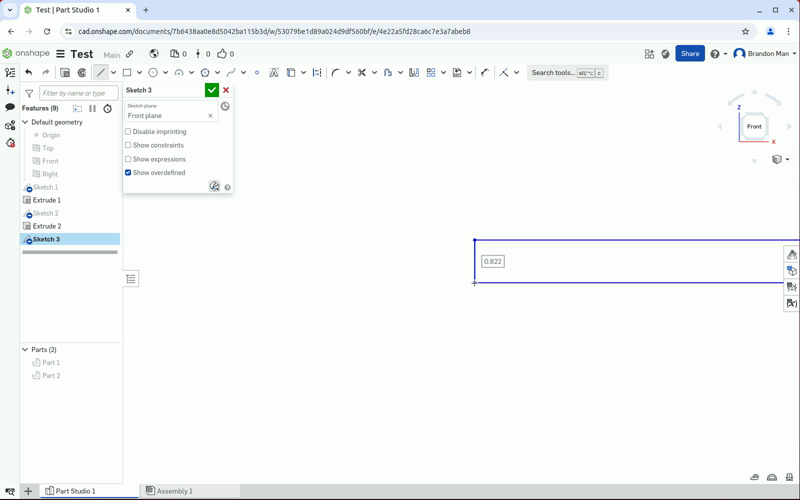
scroll(-6)
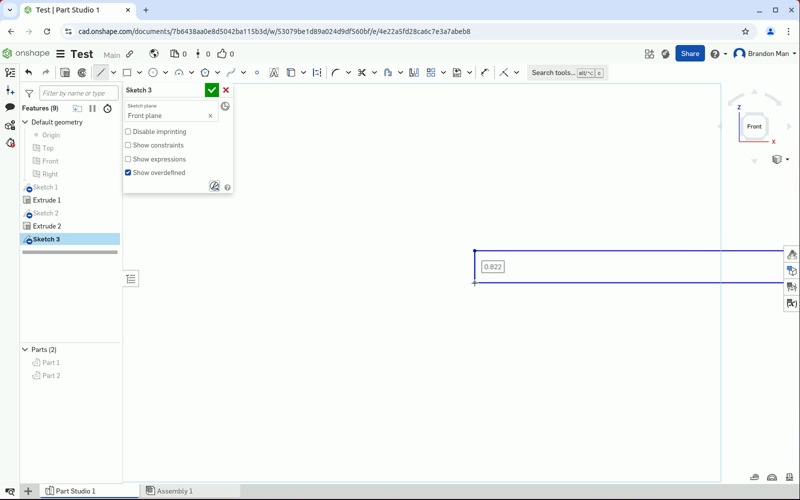
scroll(-6)
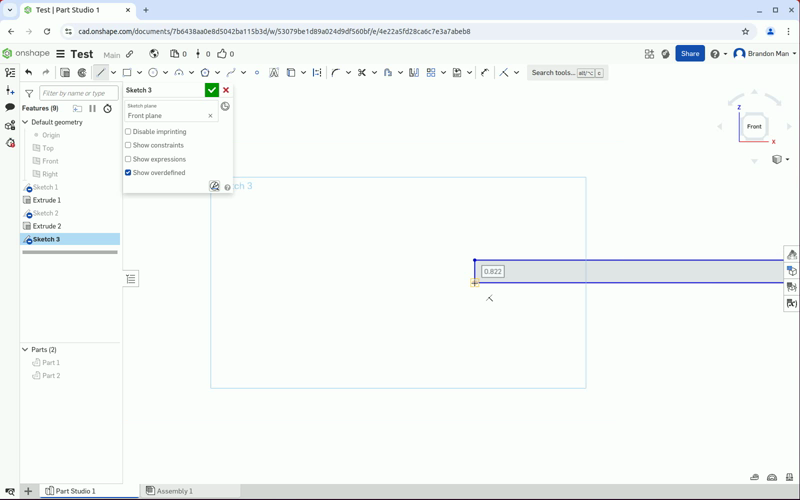
scroll(-6)
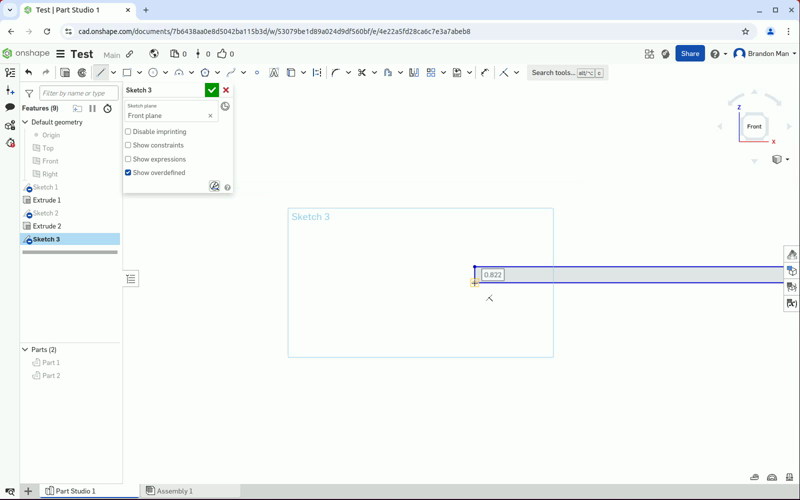
scroll(-6)
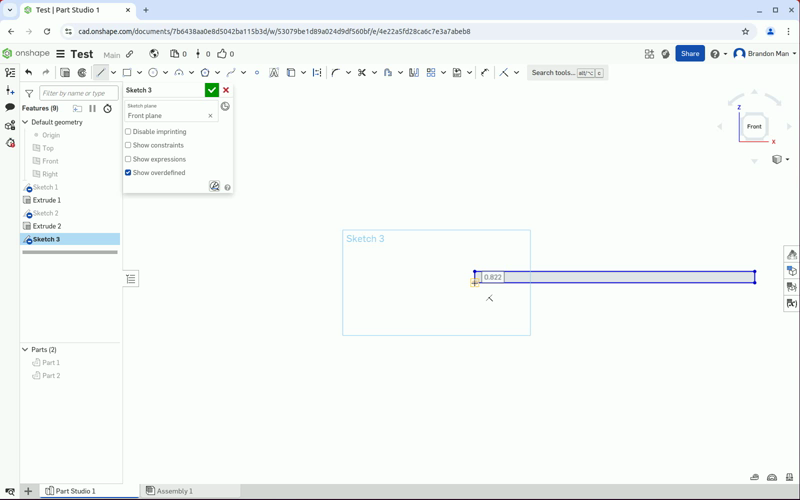
scroll(-6)
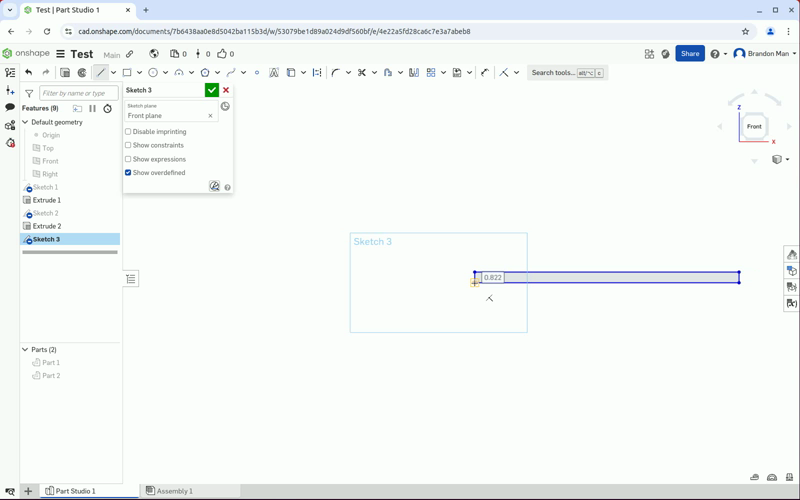
scroll(-6)
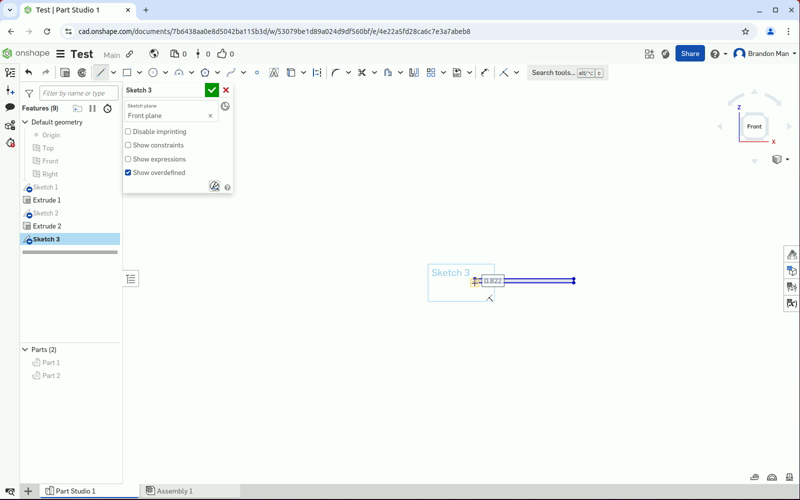
key(esc)
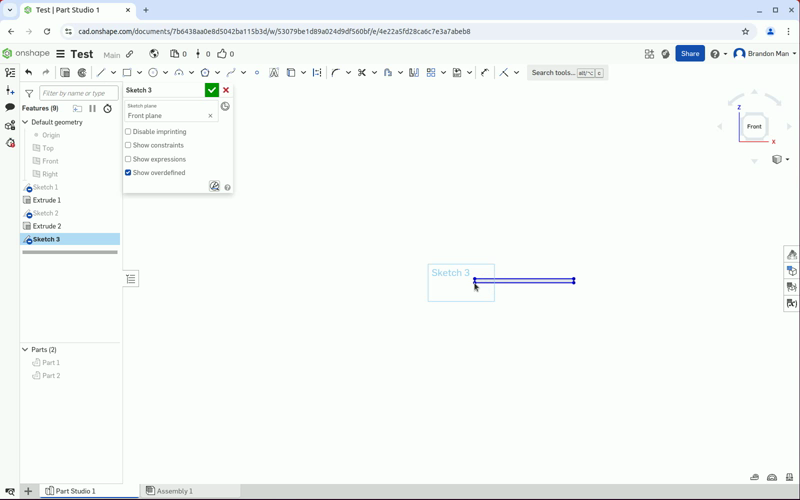
mouse_move(535, 282)
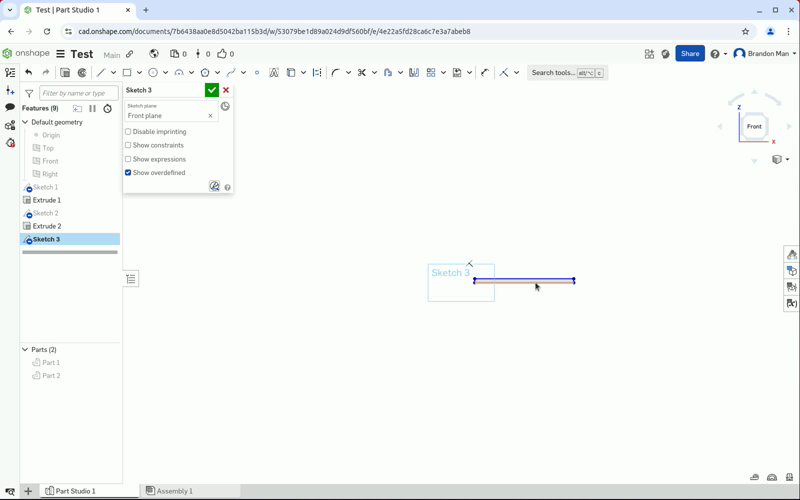
scroll(6)
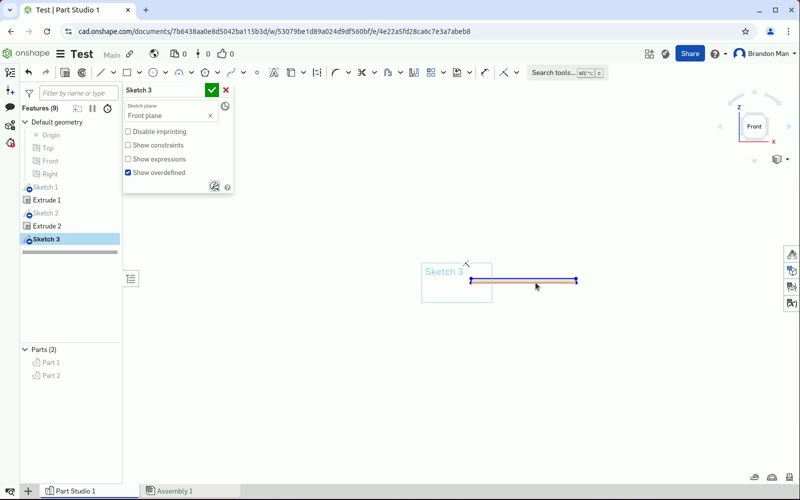
scroll(6)
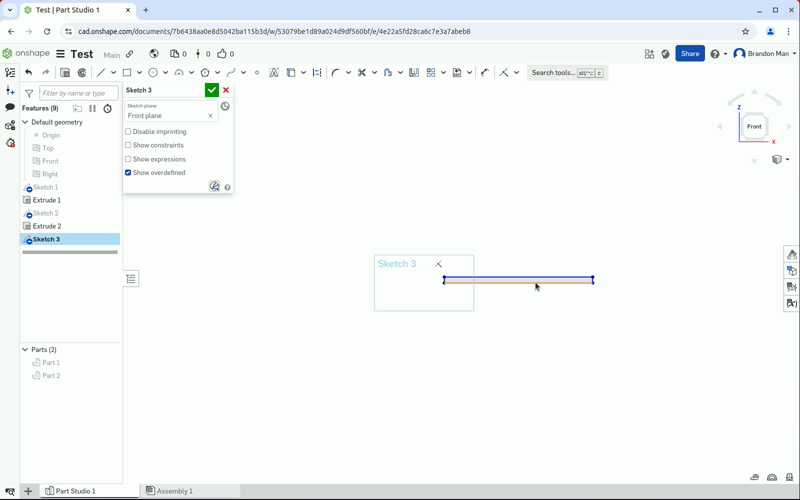
scroll(6)
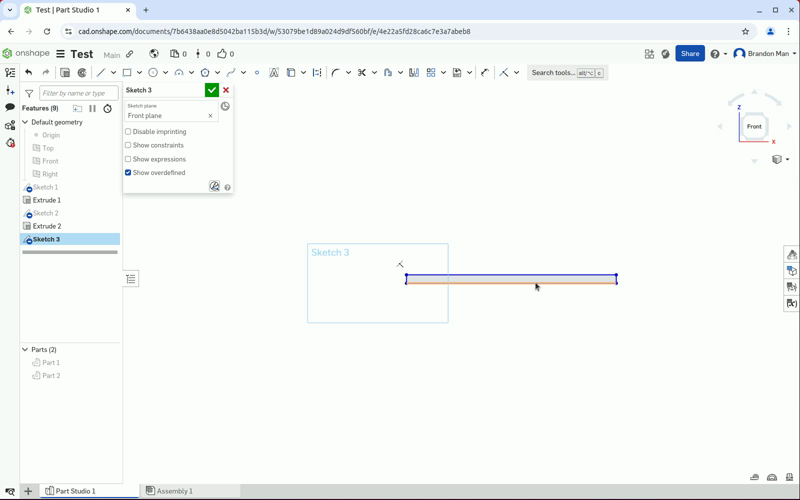
scroll(6)
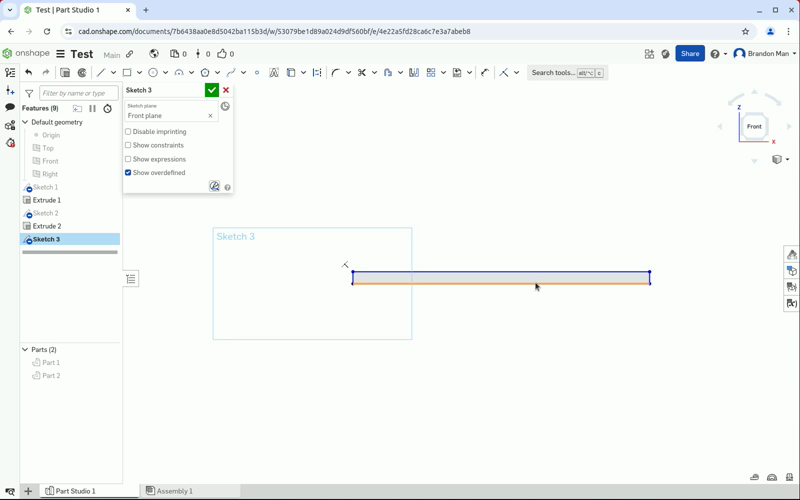
scroll(6)
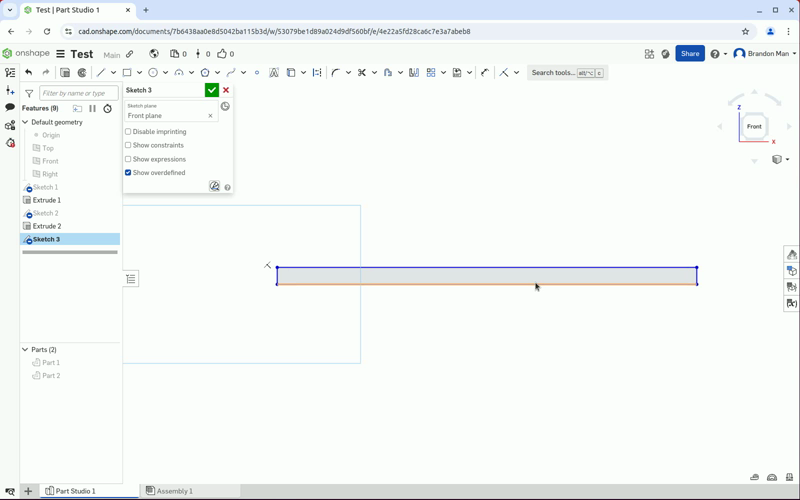
scroll(6)
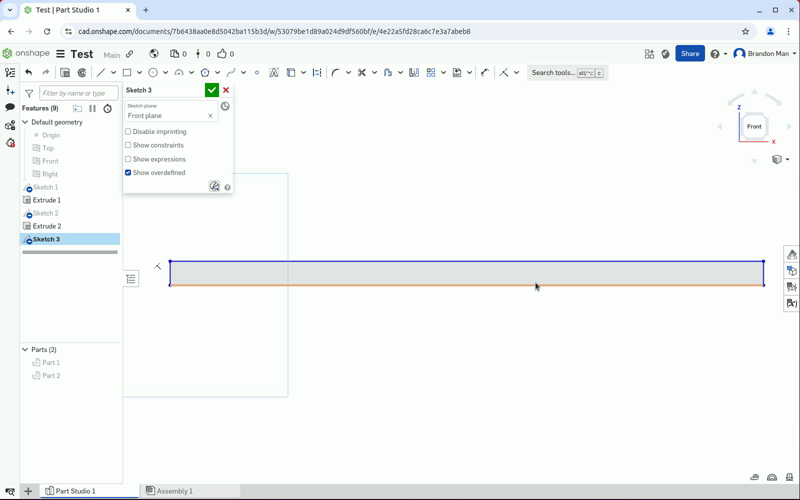
scroll(6)
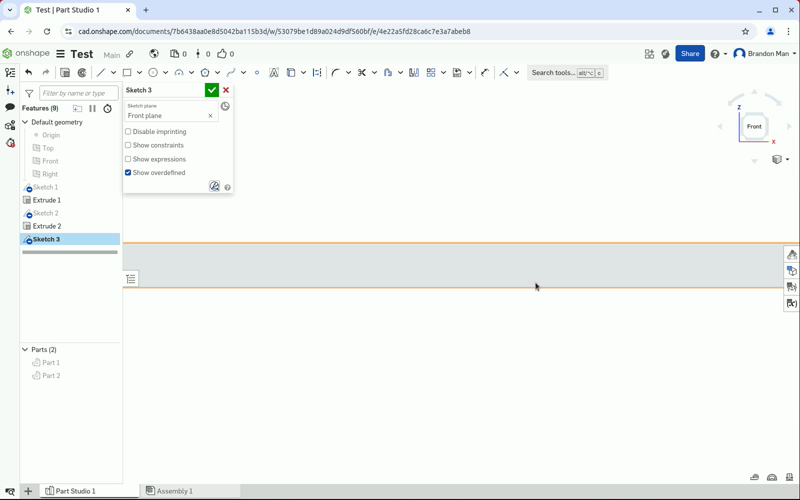
click(535, 282)
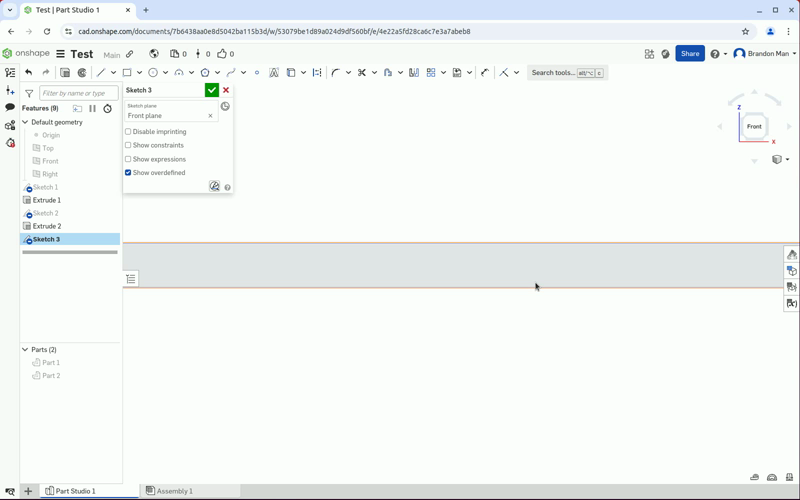
scroll(-6)
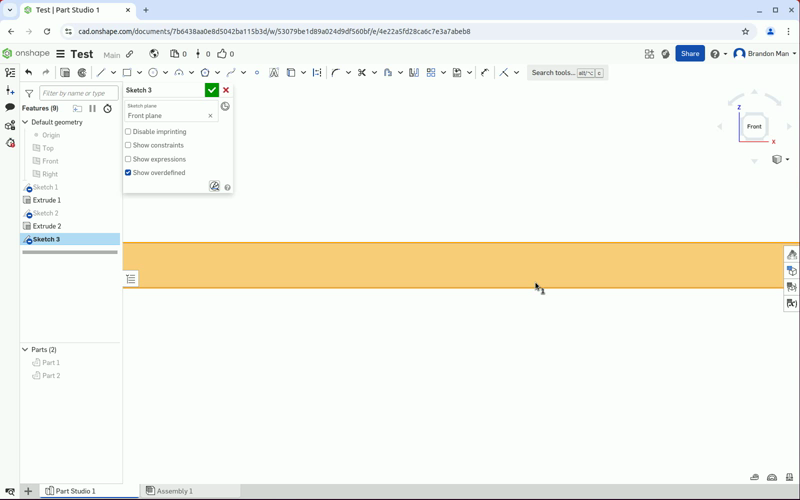
scroll(-6)
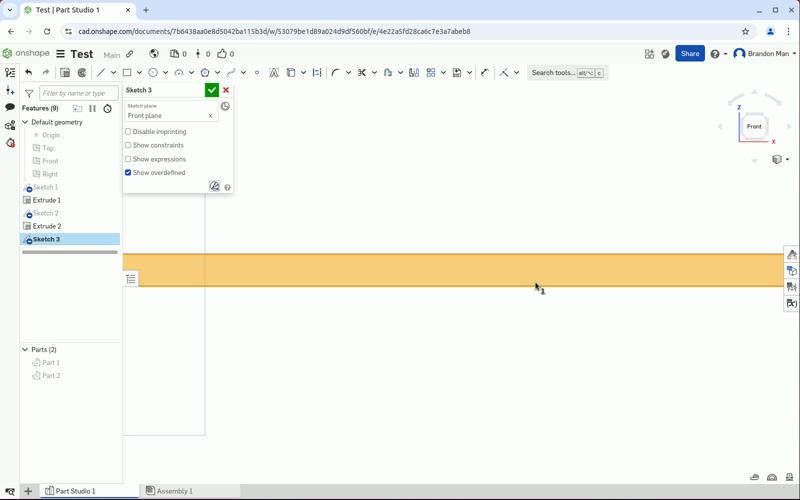
scroll(-6)
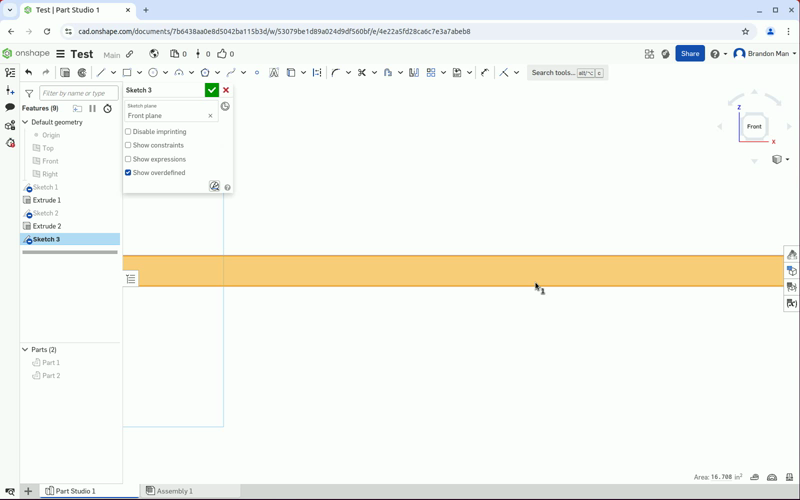
scroll(-6)
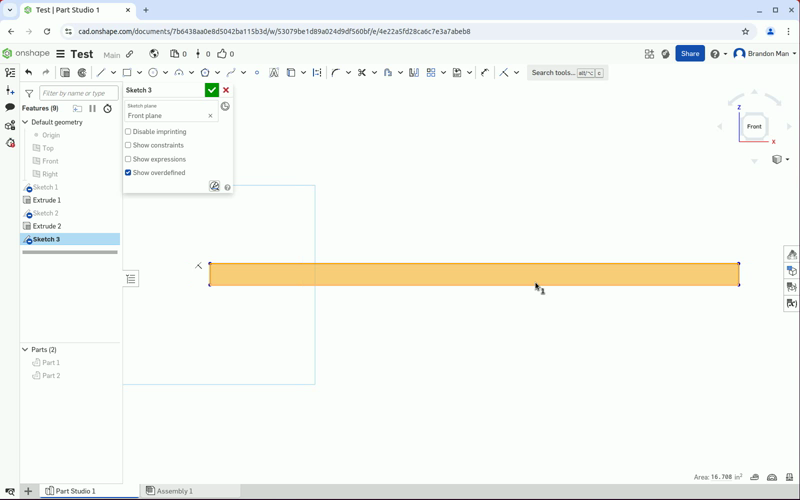
scroll(-6)
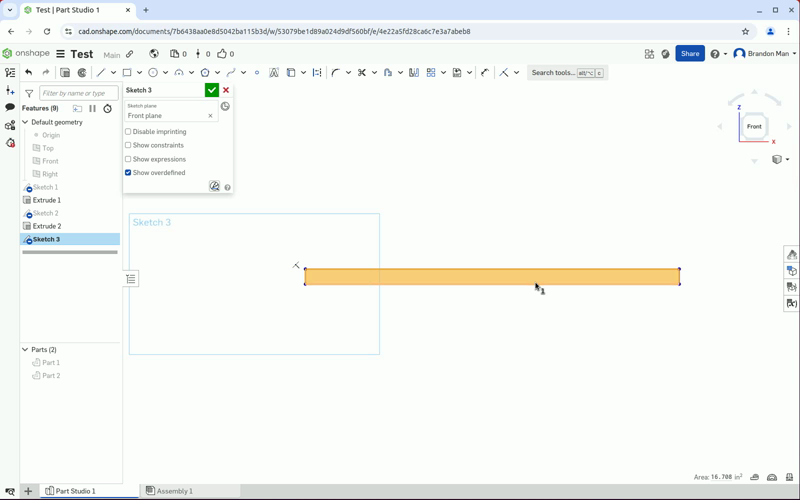
scroll(-6)
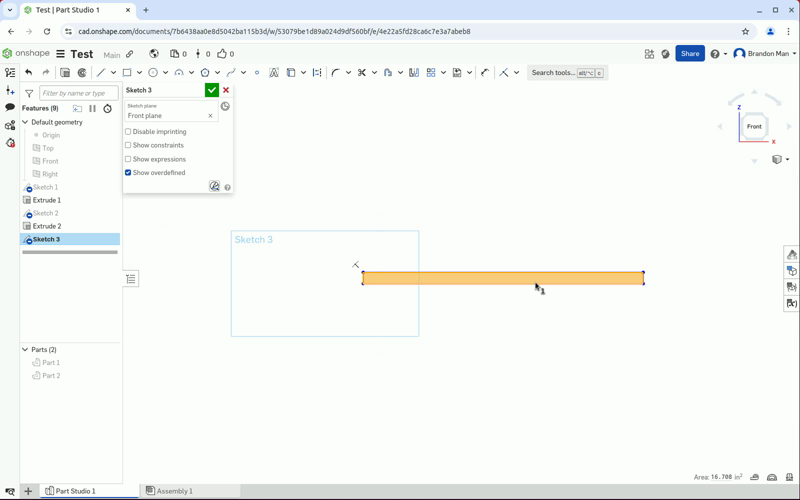
scroll(-6)
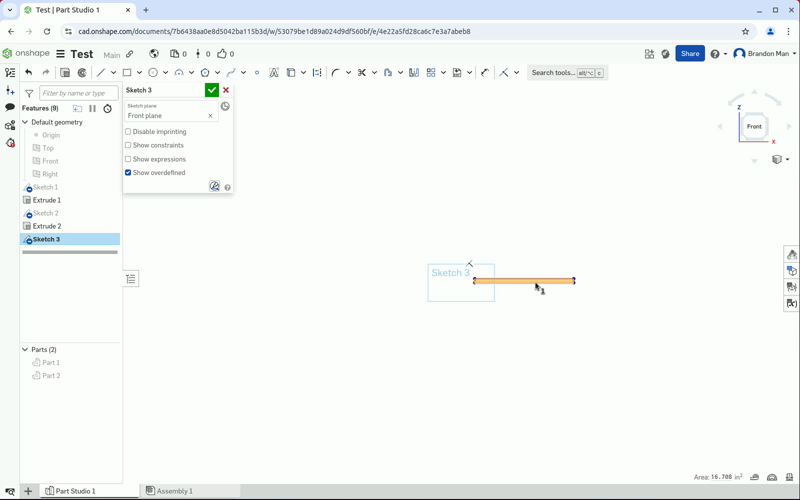
mouse_move(73, 352)
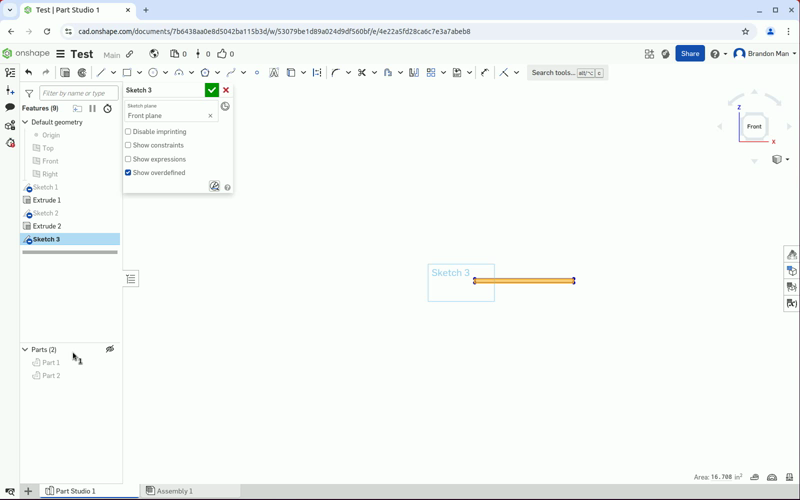
key(shift+y)
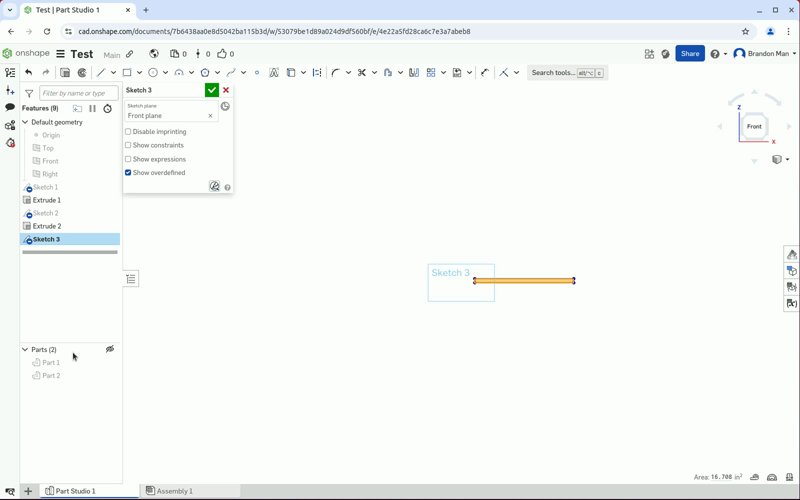
key(shift+e)
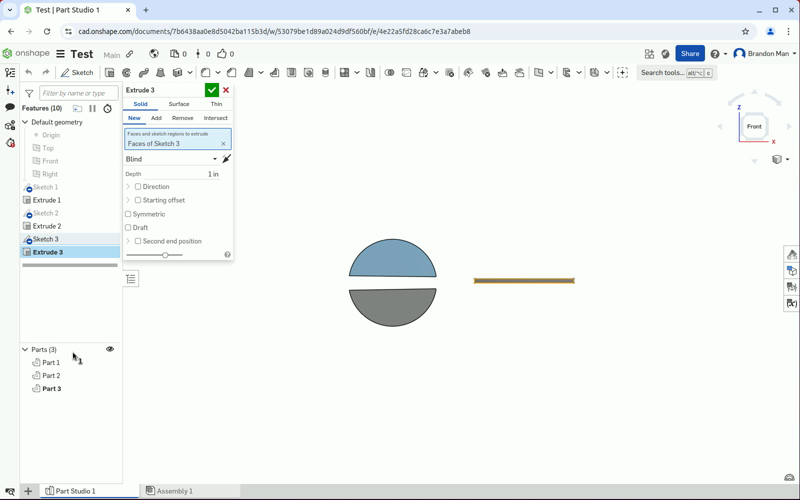
mouse_move(143, 106)
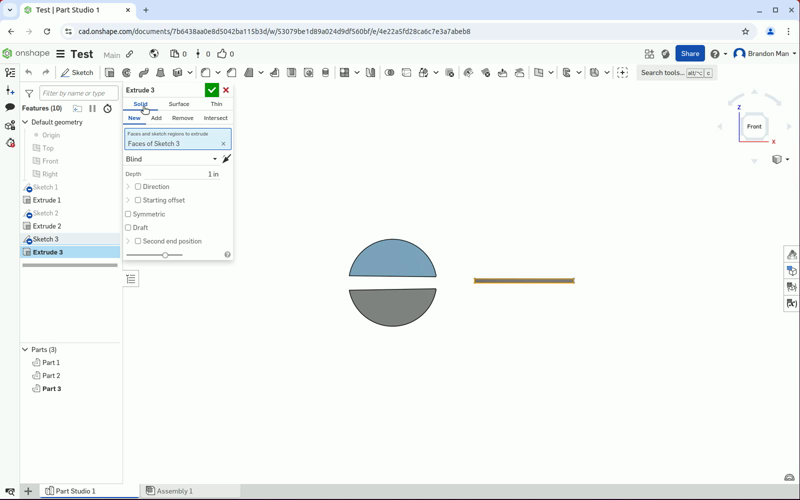
click(143, 106)
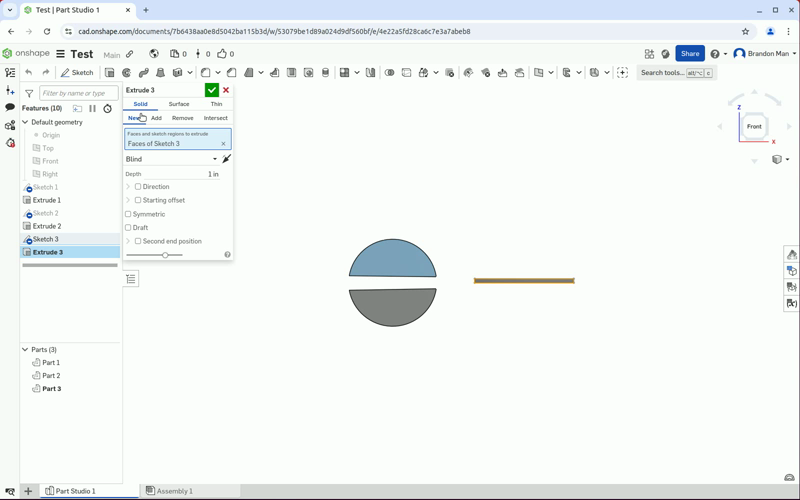
mouse_move(137, 120)
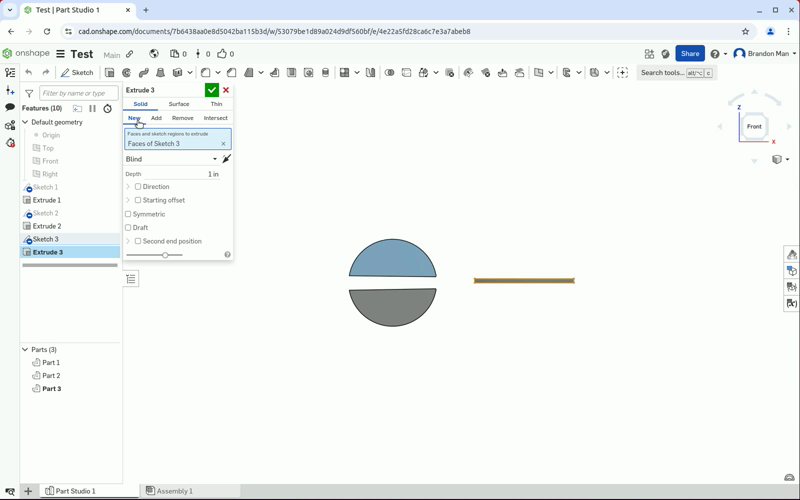
click(137, 120)
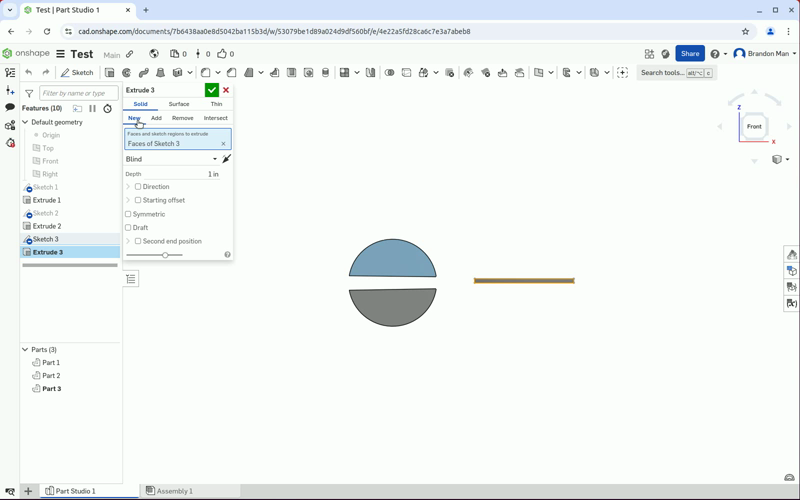
key(tab, 4)
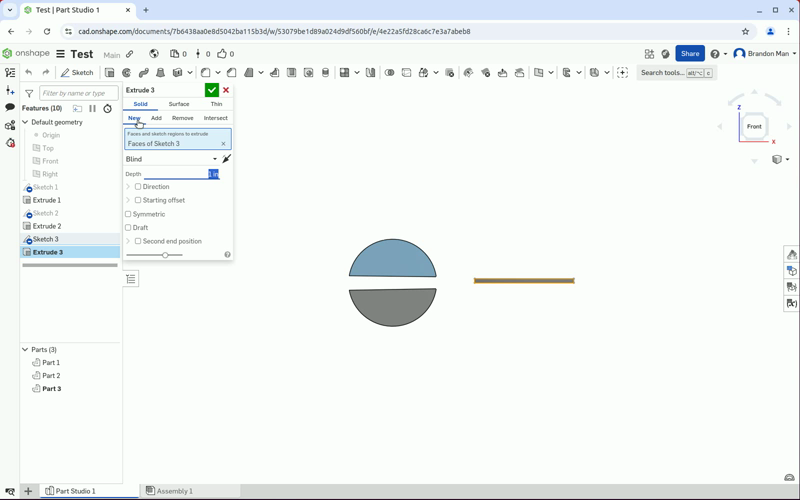
text(10.11)
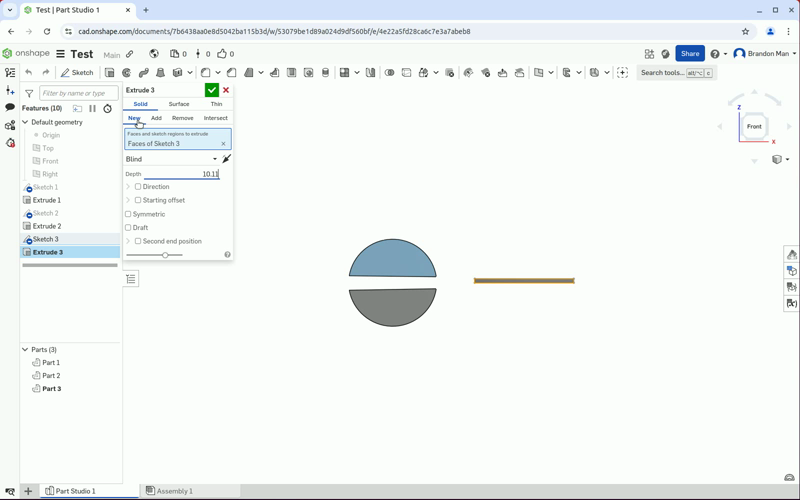
key(enter)
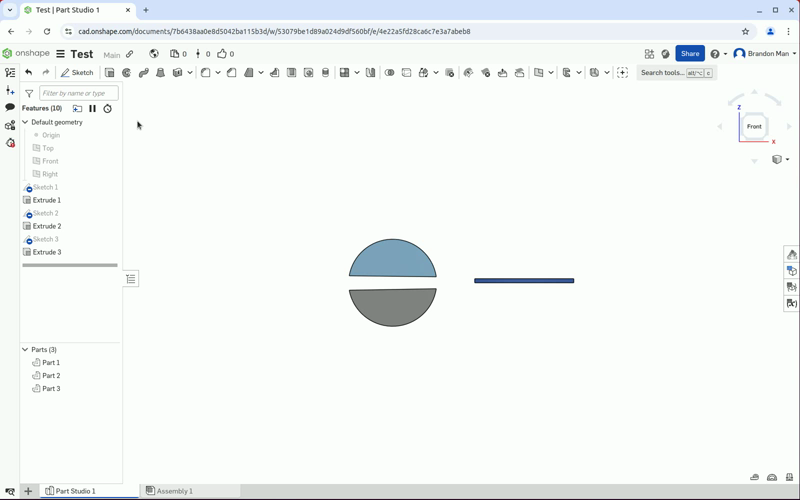
key(shift+h)
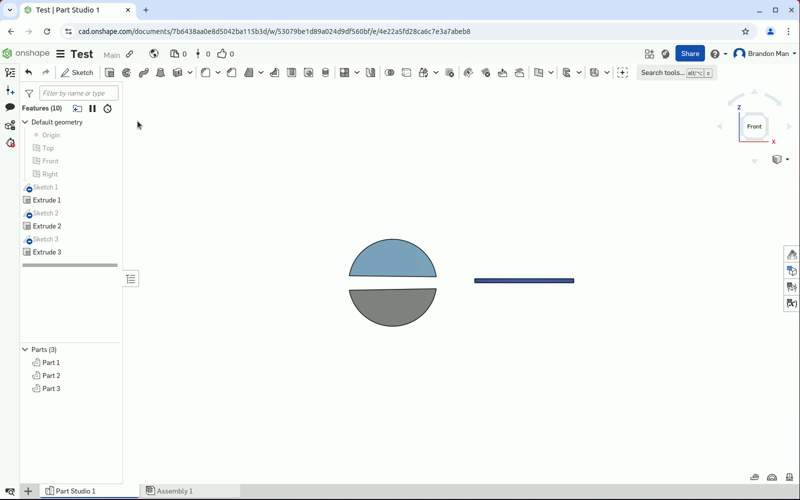
key(shift+h)
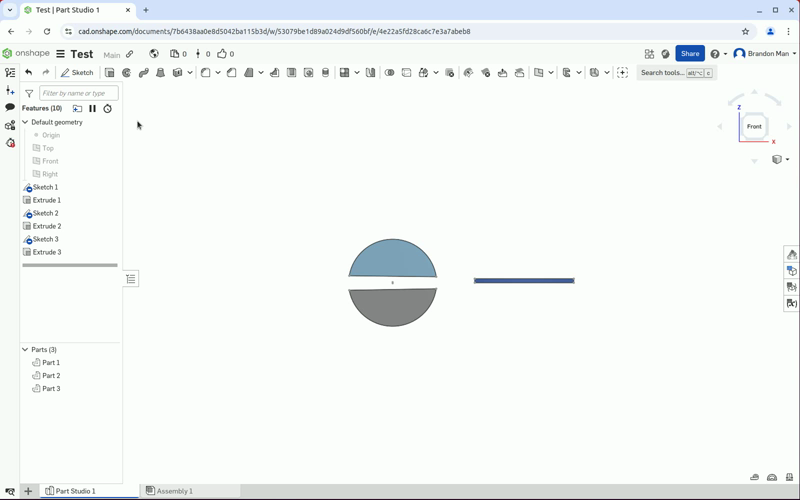
key(shift+7)
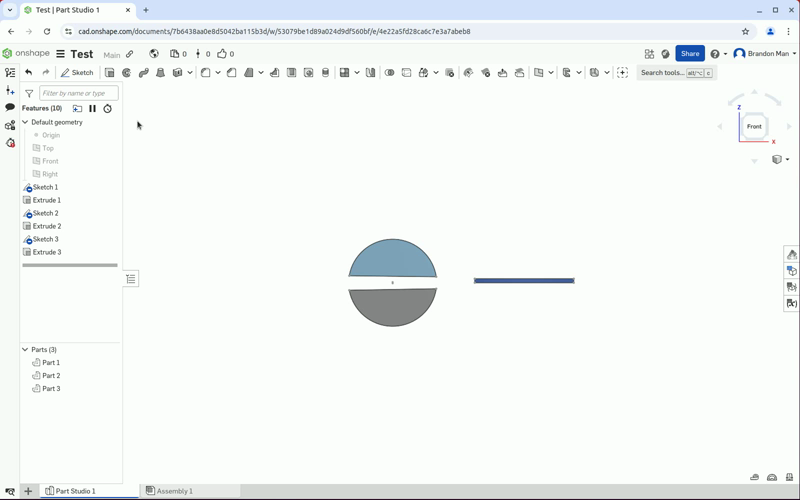
key(left, 2)
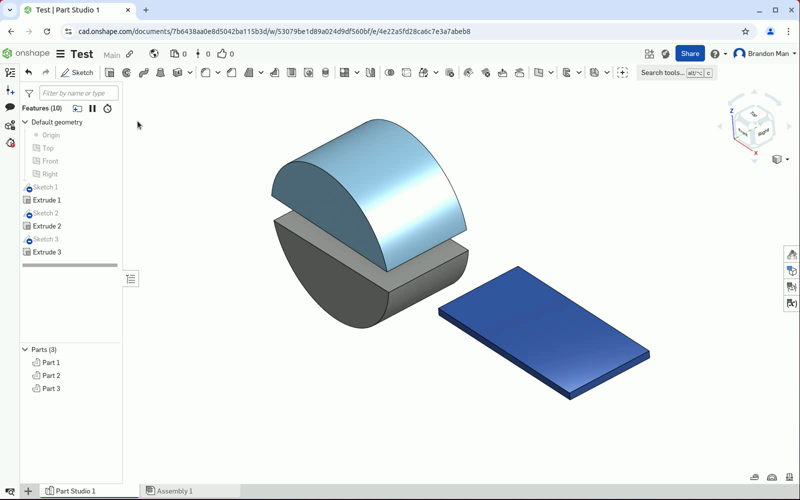
key(down, 2)
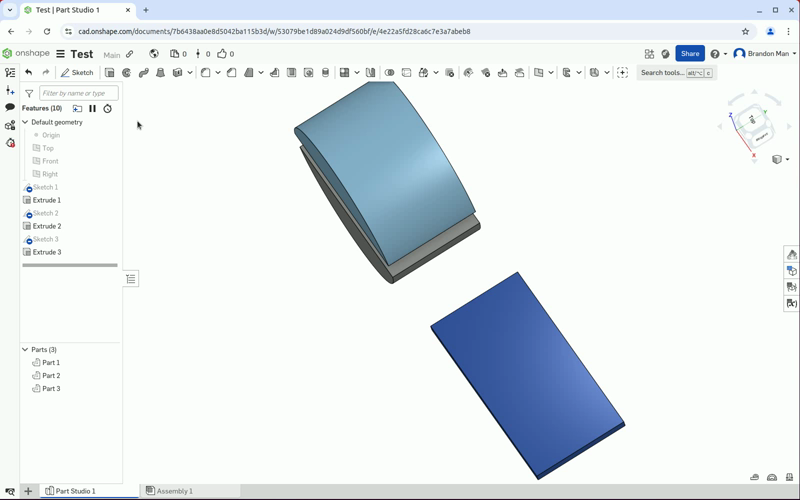
key(up, 2)
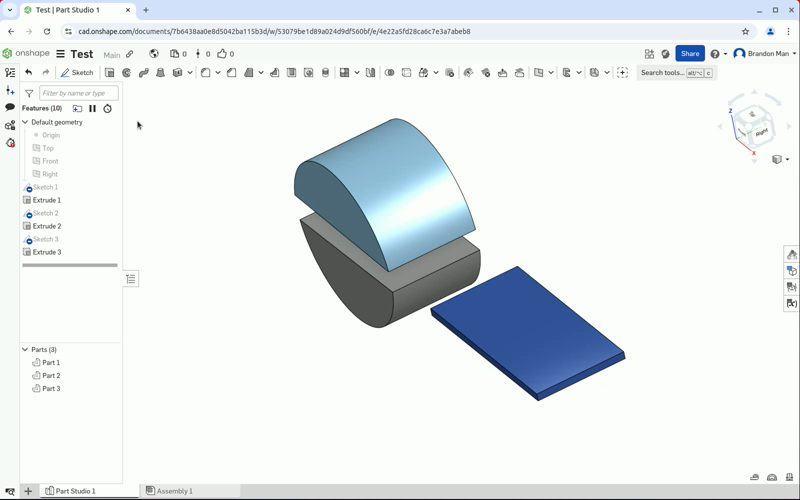
key(right, 2)
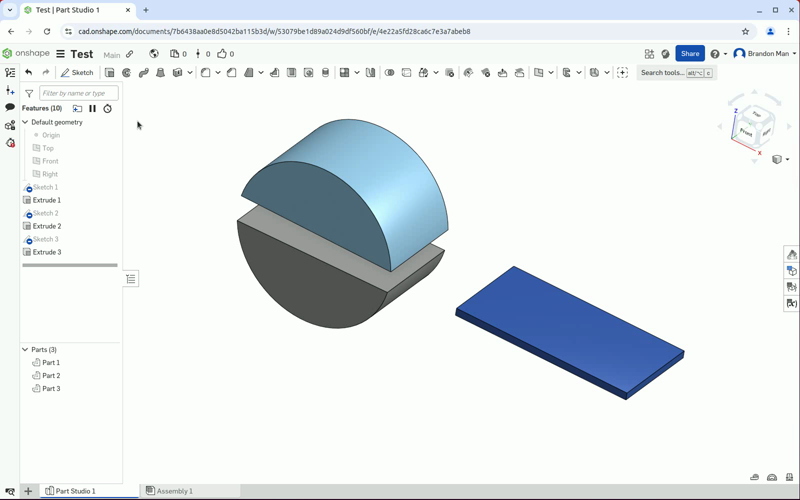
mouse_move(73, 189)
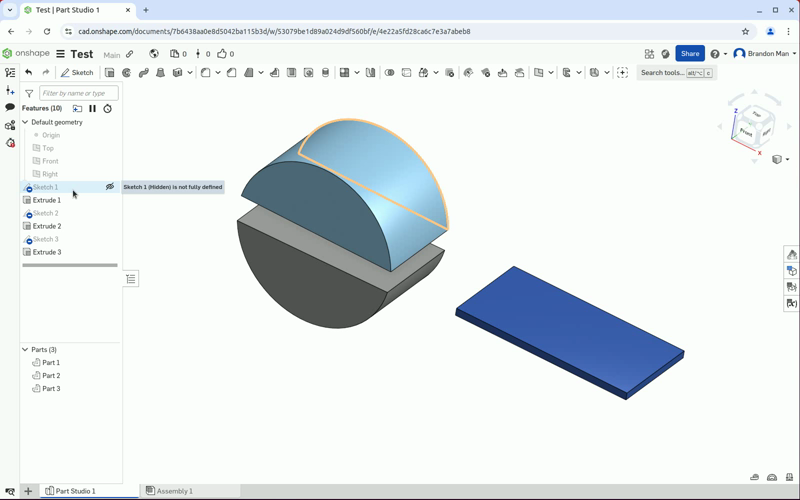
click(73, 189)